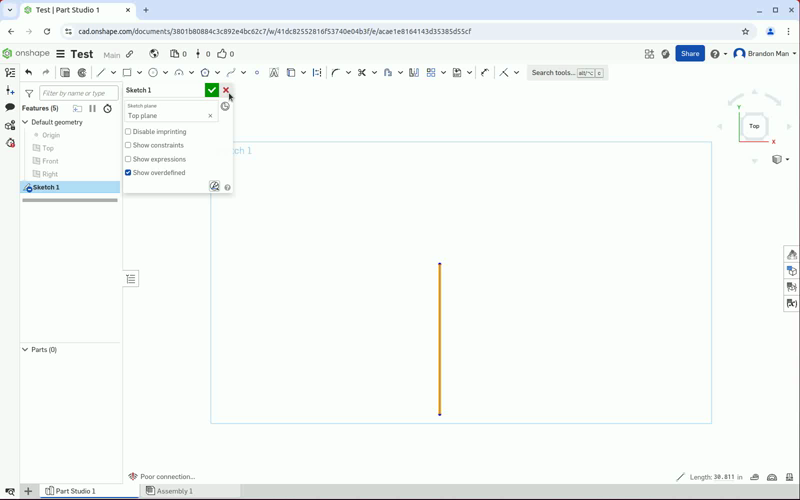
key(shift+h)
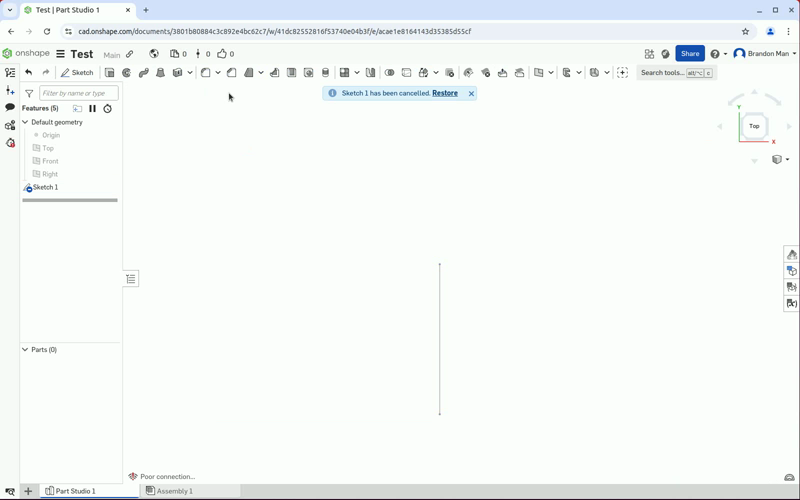
key(shift+s)
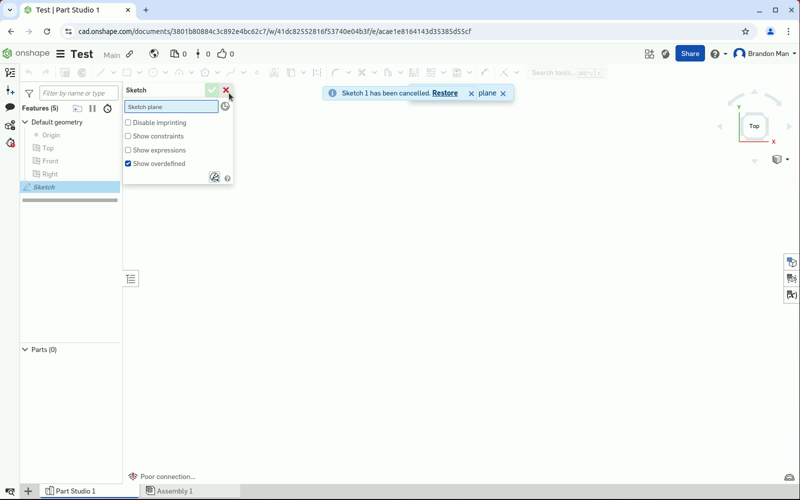
mouse_move(73, 150)
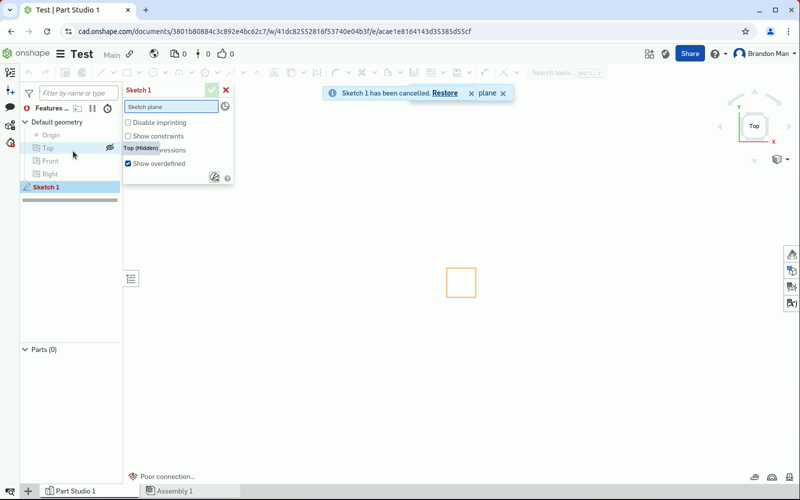
click(73, 150)
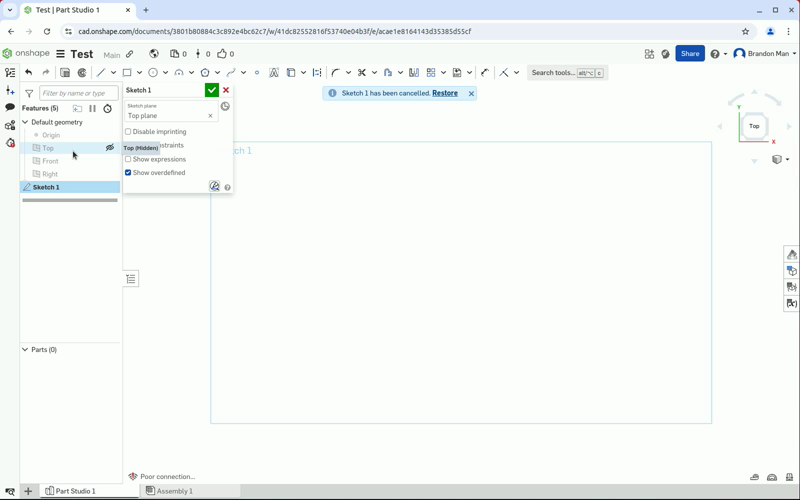
mouse_move(73, 352)
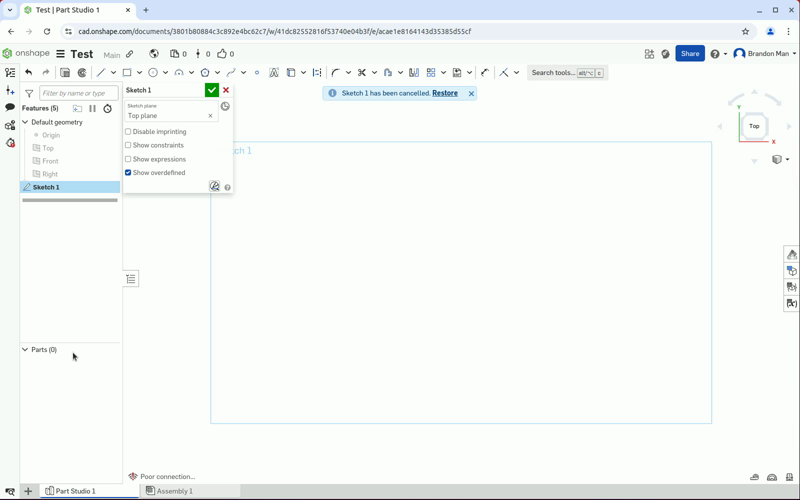
key(y)
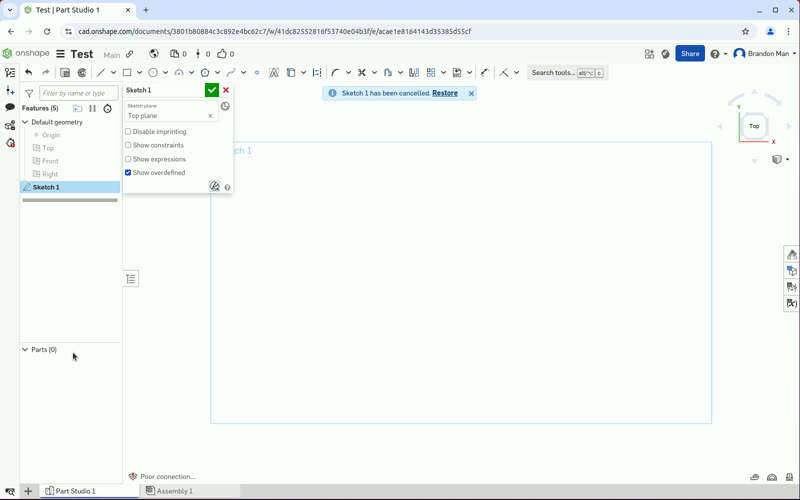
key(l)
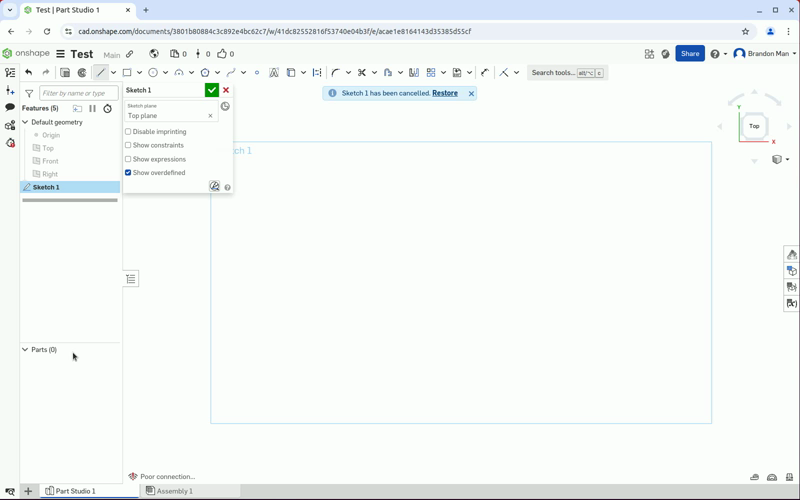
key_down(shift)
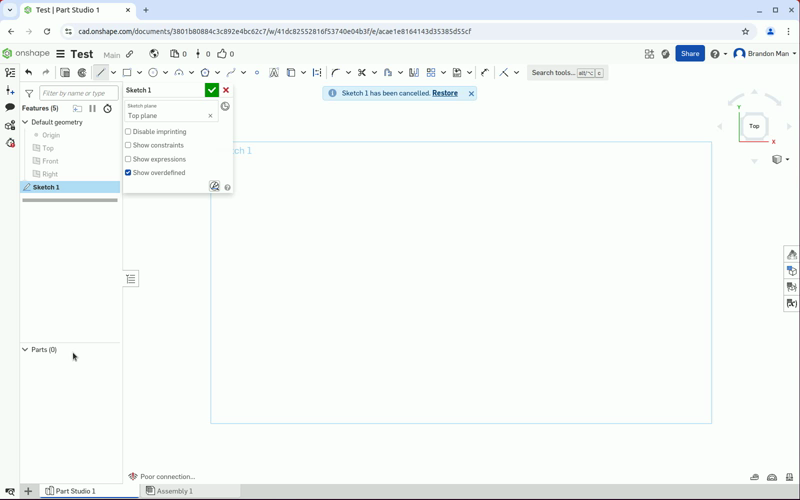
mouse_move(460, 282)
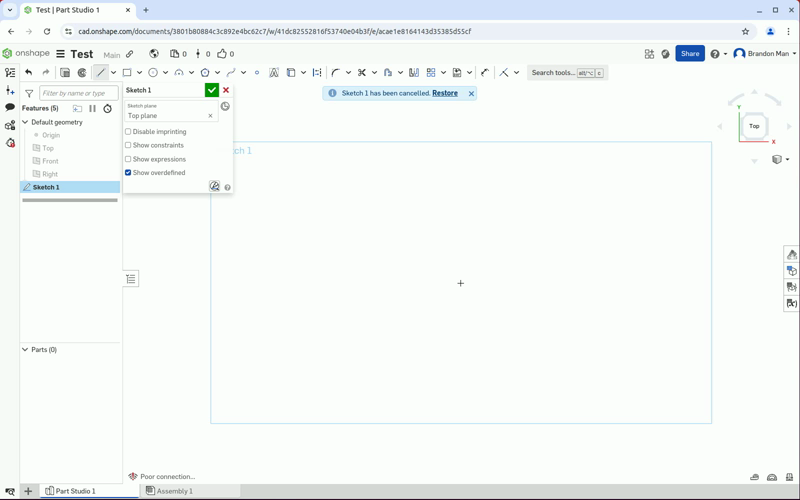
click(460, 282)
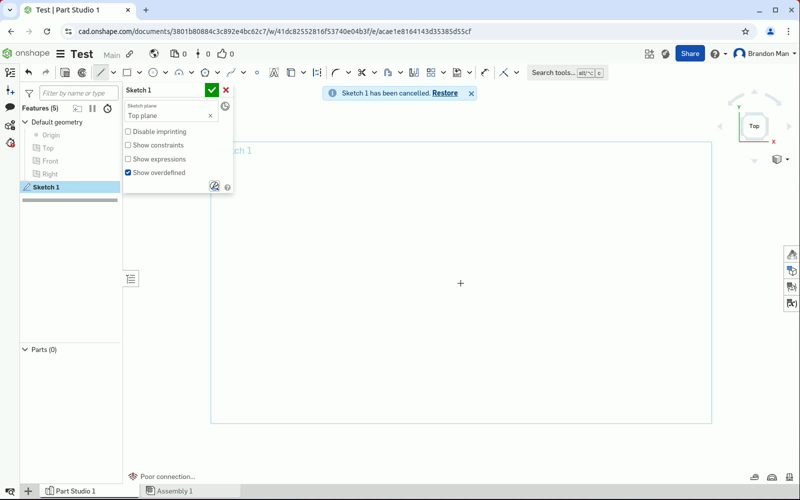
key_up(shift)
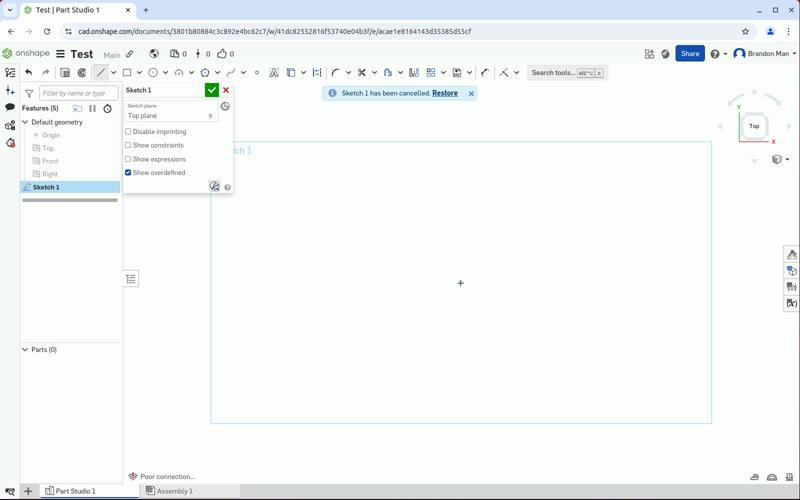
key_down(shift)
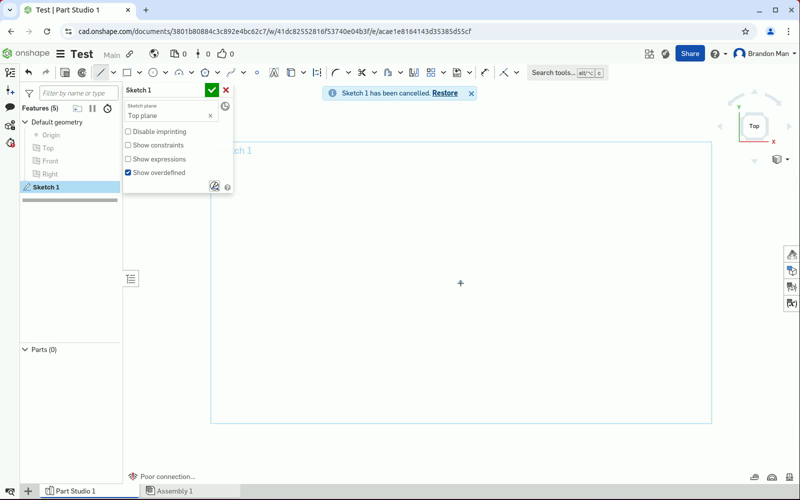
mouse_move(573, 282)
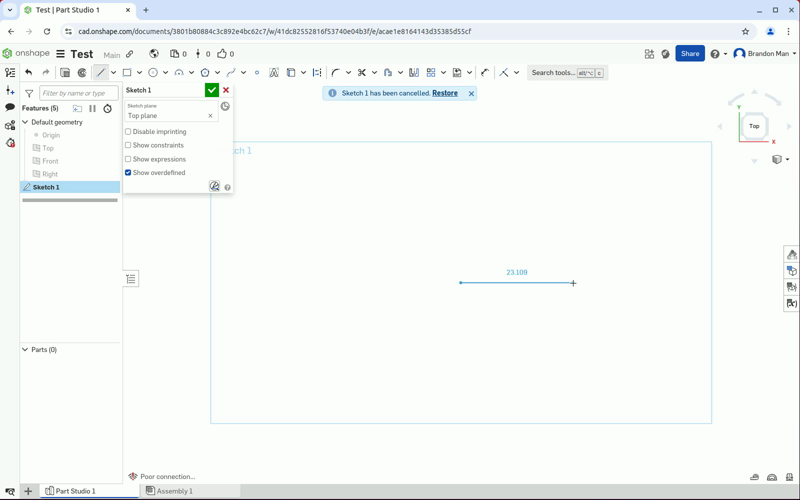
click(573, 282)
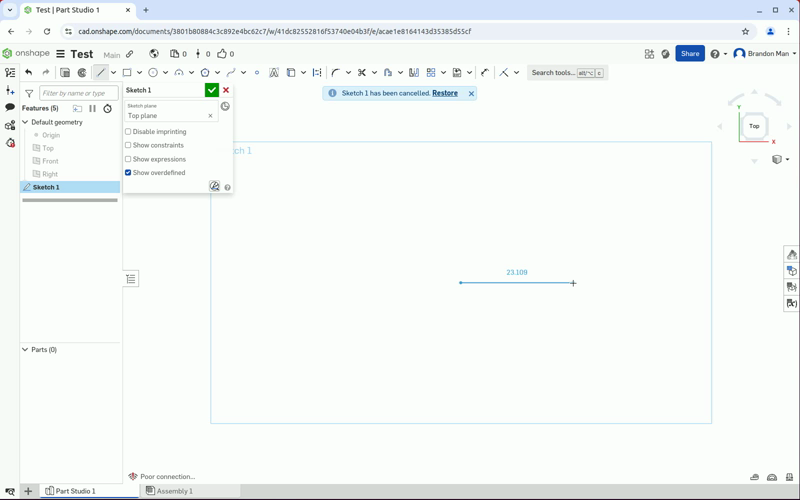
key_up(shift)
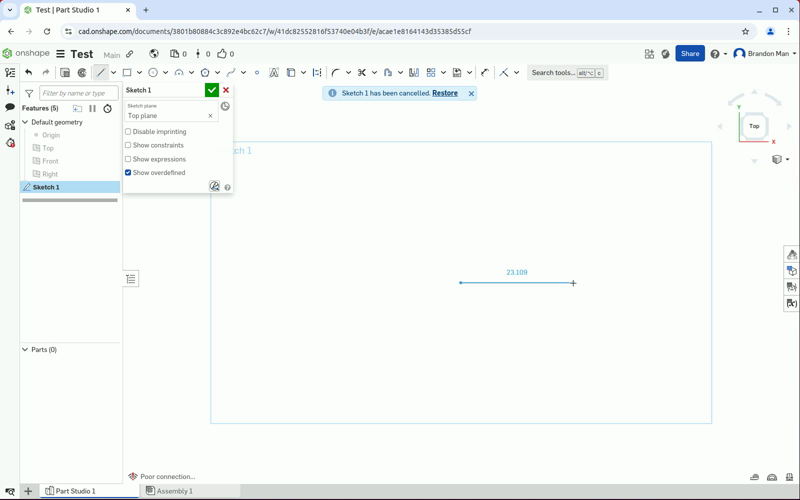
key_down(shift)
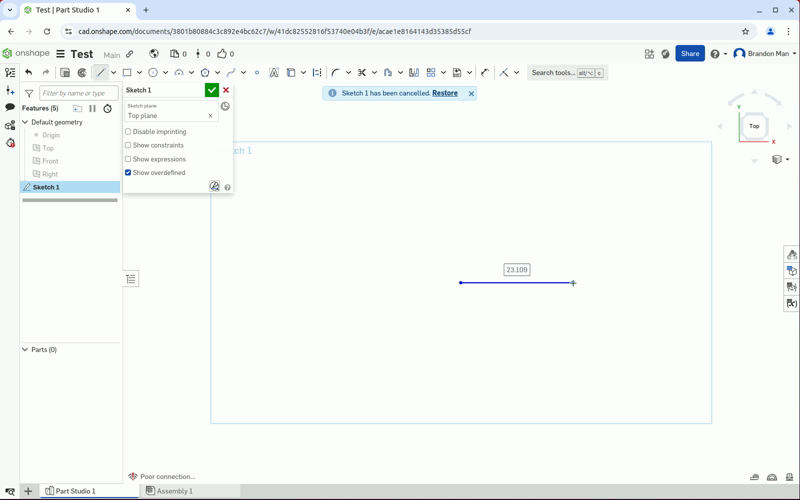
mouse_move(573, 208)
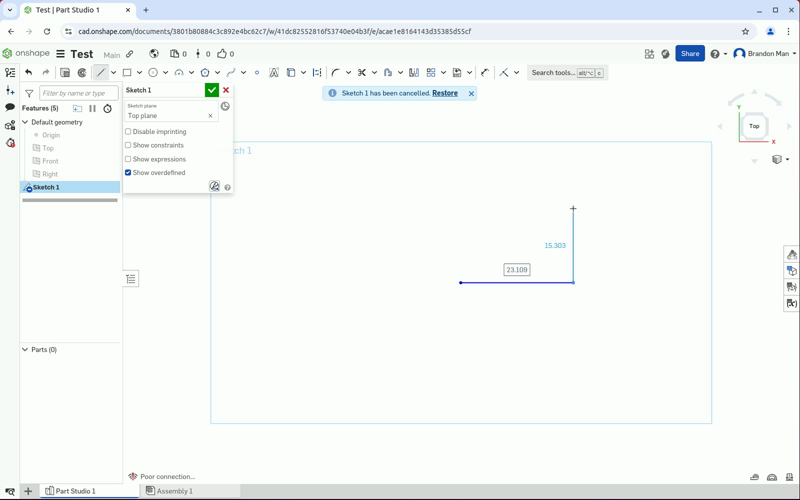
click(573, 208)
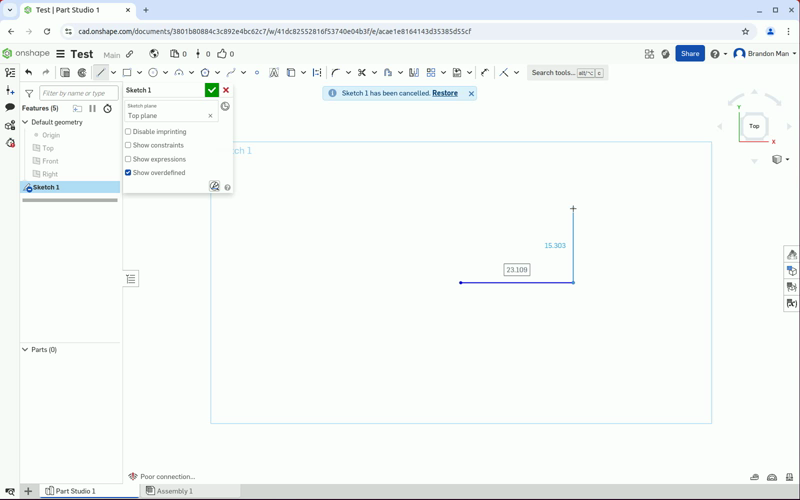
key_up(shift)
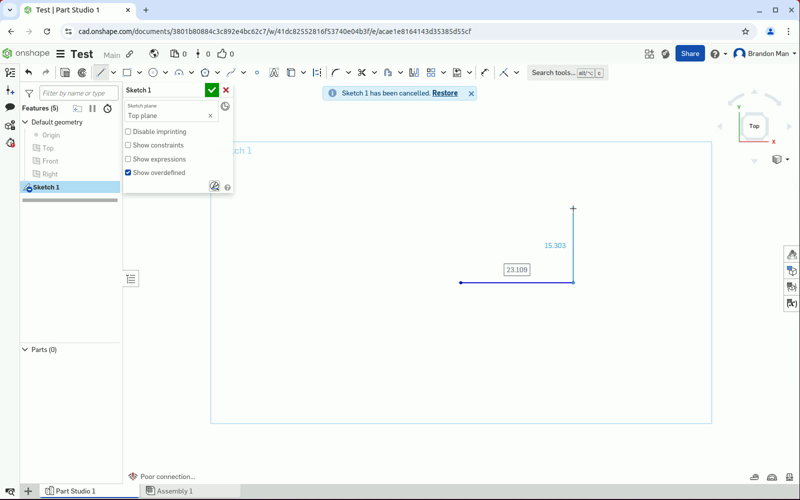
key_down(shift)
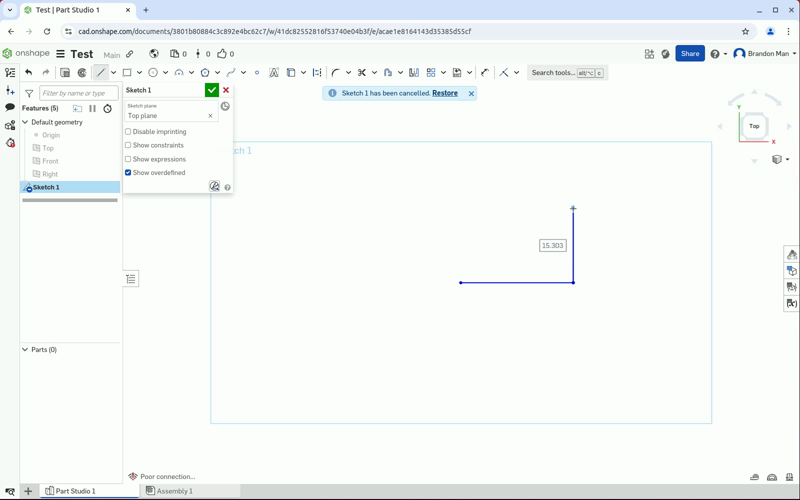
mouse_move(460, 208)
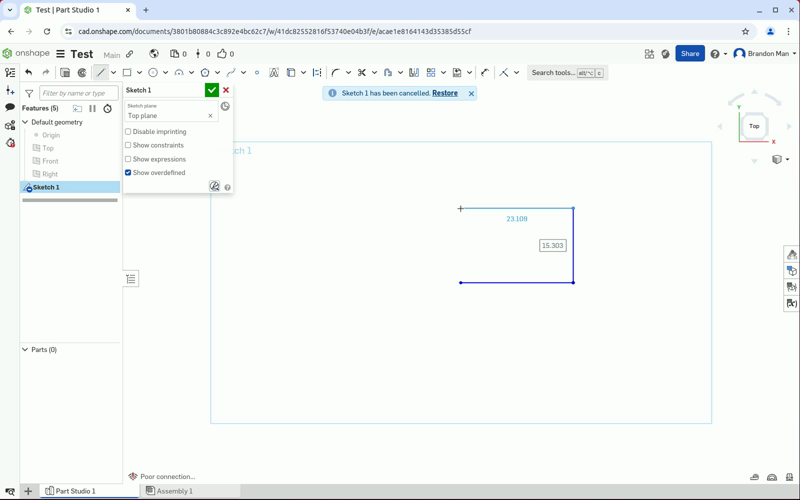
click(460, 208)
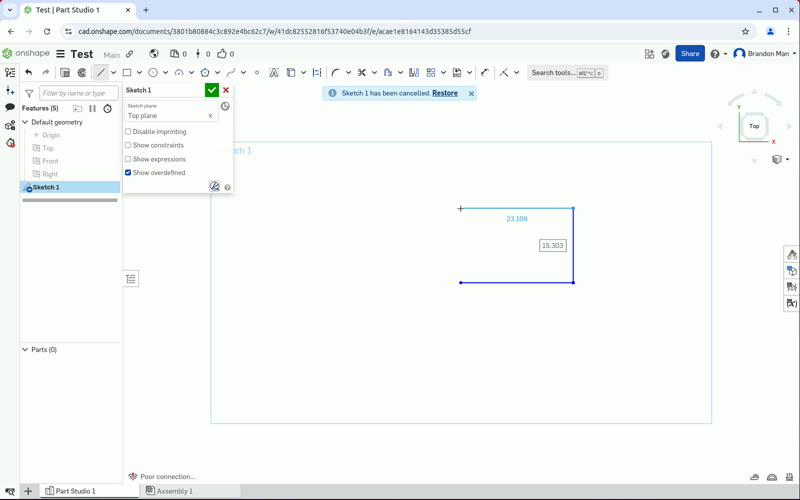
key_up(shift)
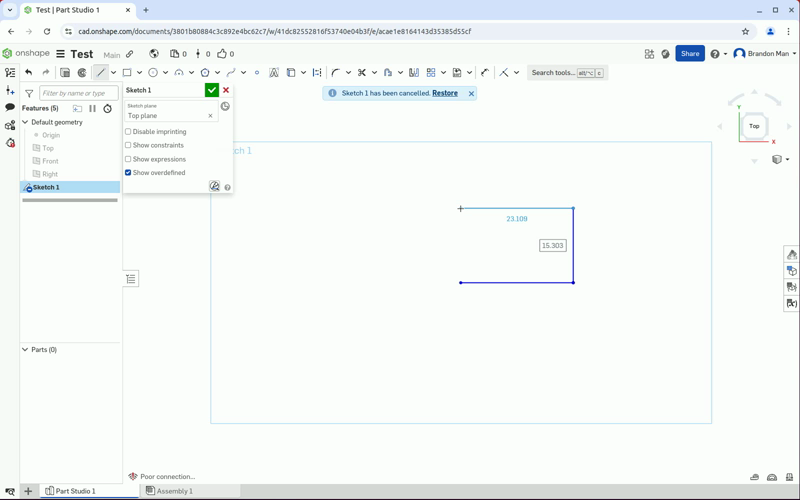
key_down(shift)
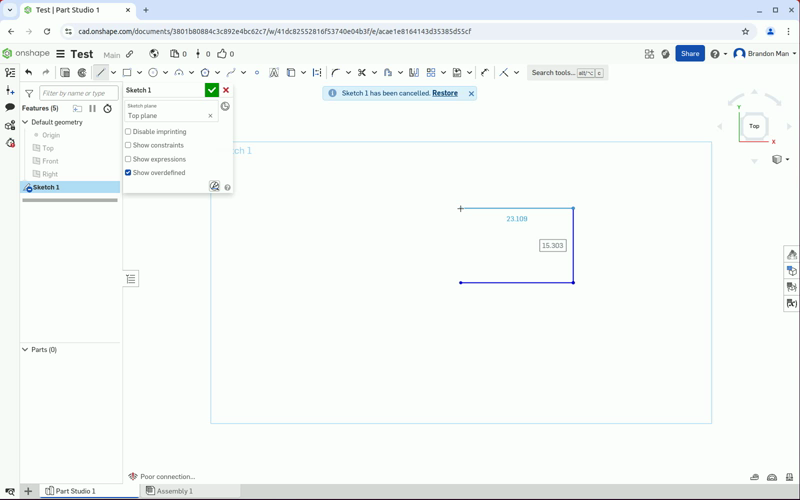
mouse_move(460, 282)
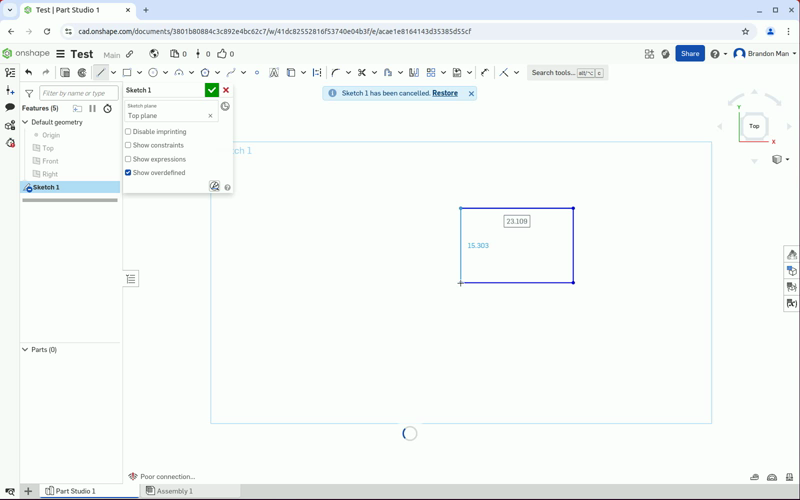
key_up(shift)
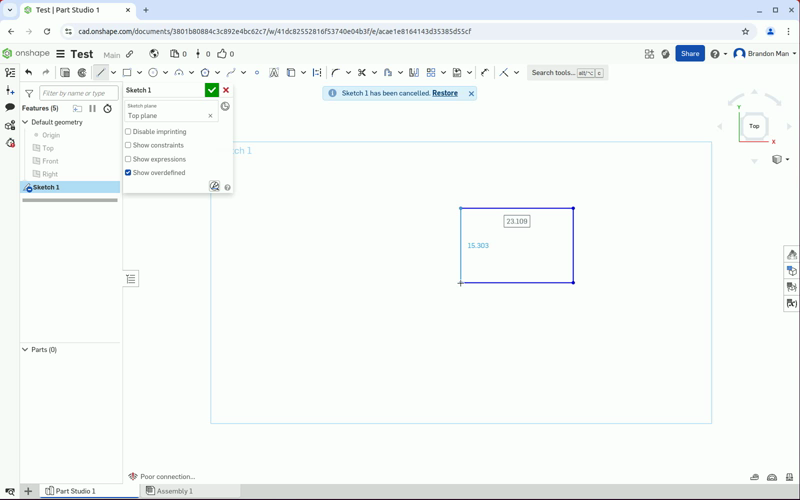
click(460, 282)
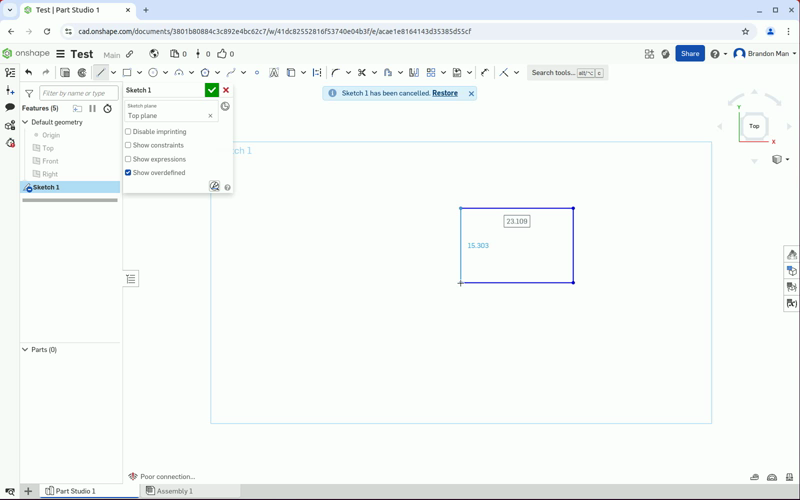
key(esc)
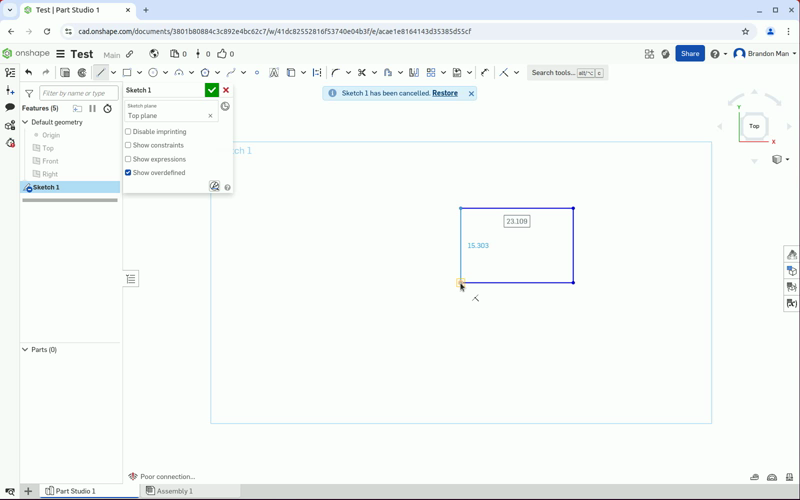
mouse_move(532, 246)
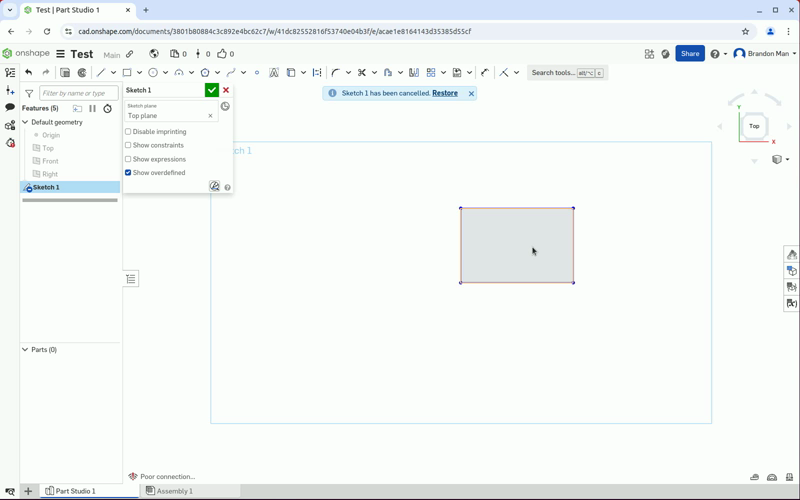
click(532, 246)
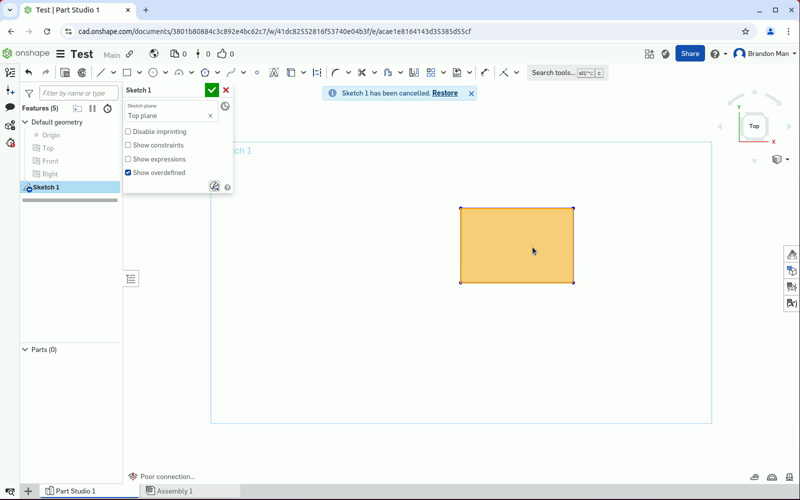
mouse_move(73, 352)
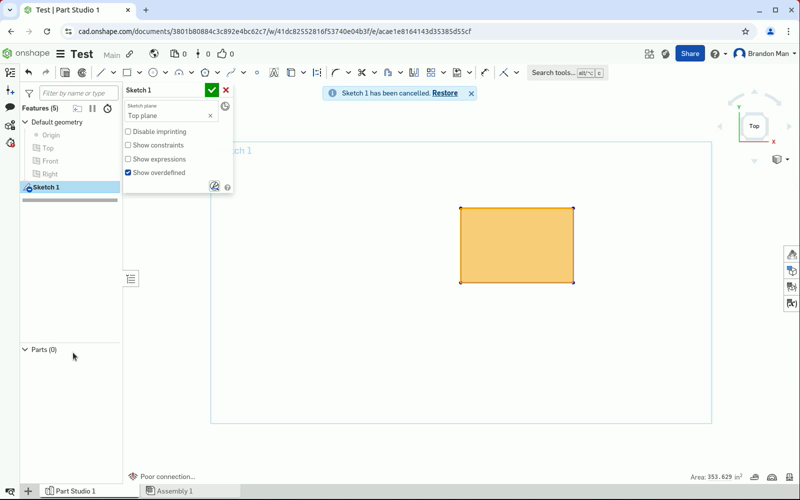
key(shift+y)
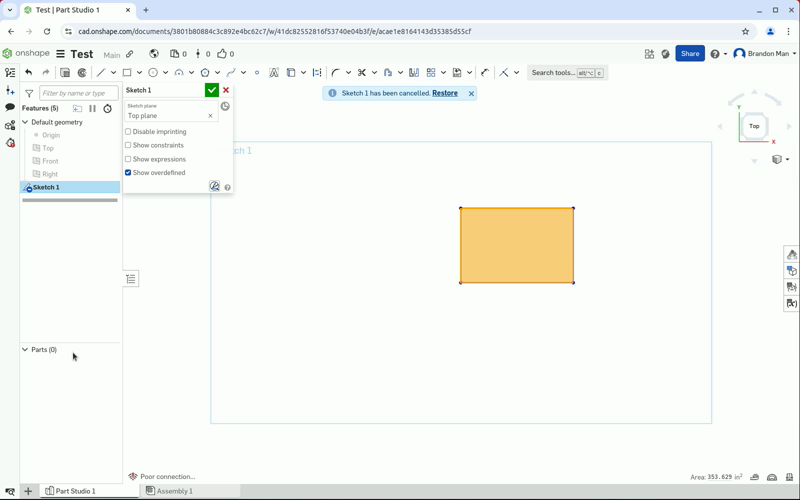
key(shift+e)
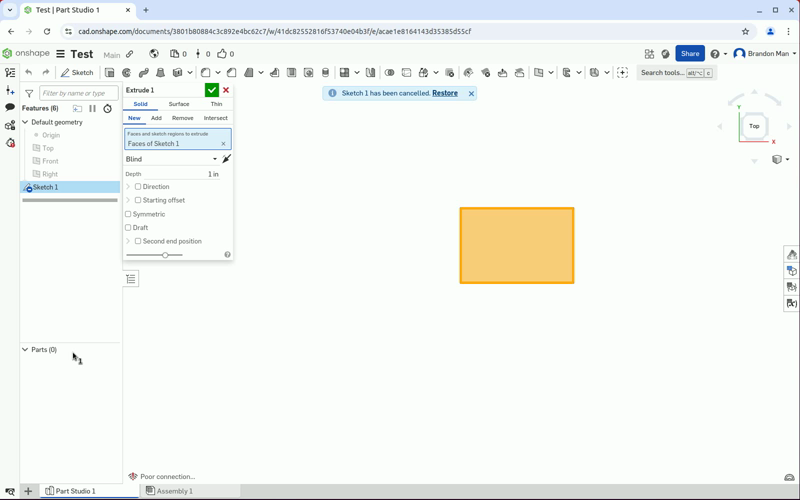
mouse_move(143, 106)
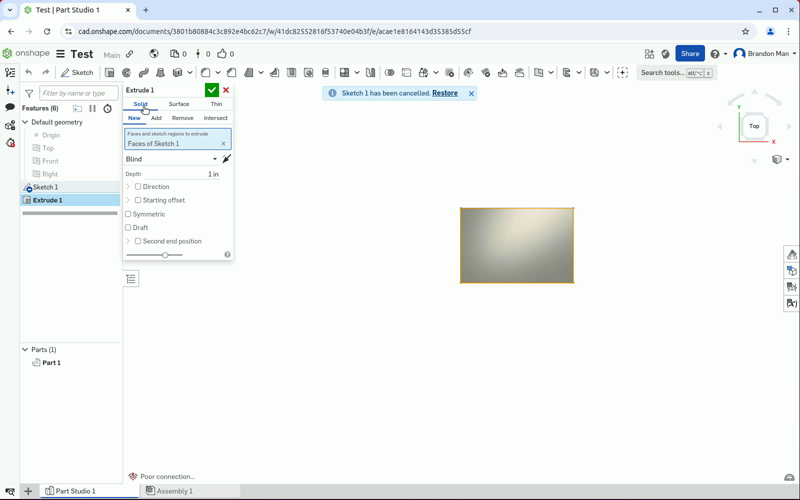
click(143, 106)
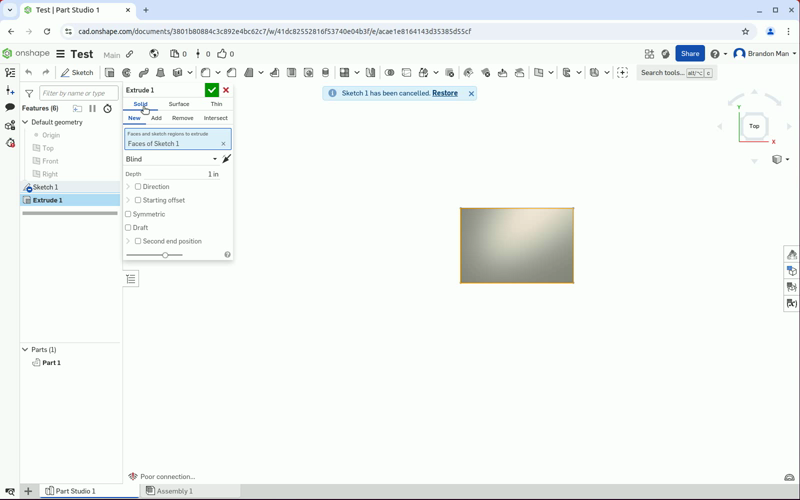
mouse_move(137, 120)
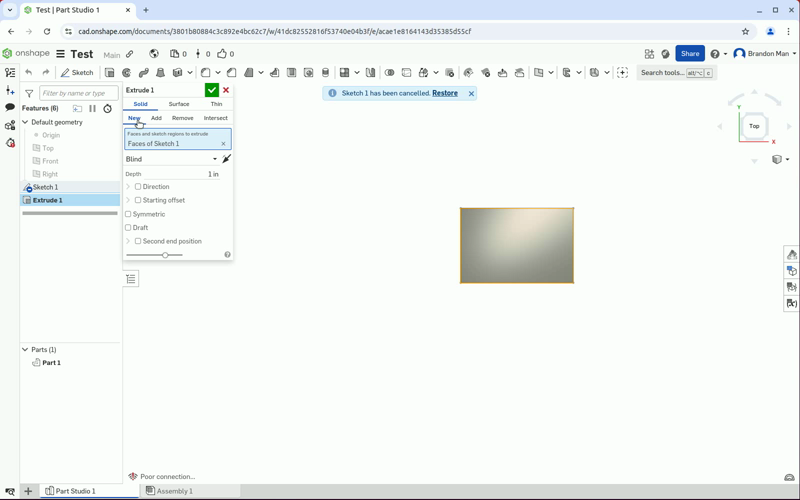
click(137, 120)
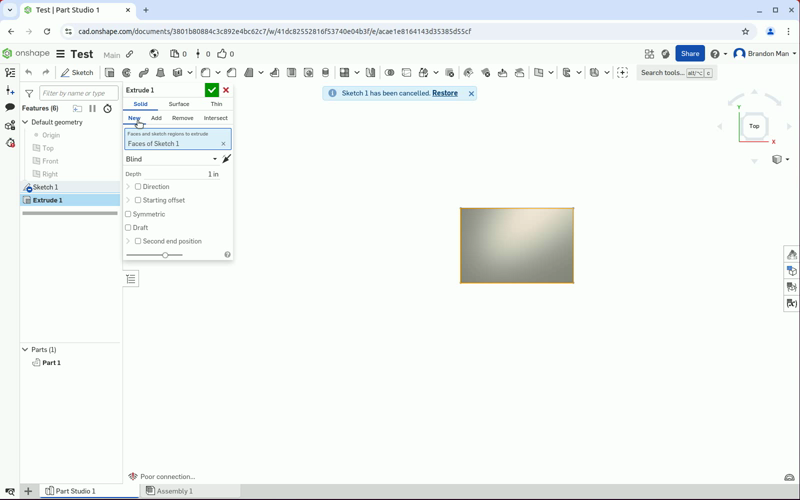
key(tab, 4)
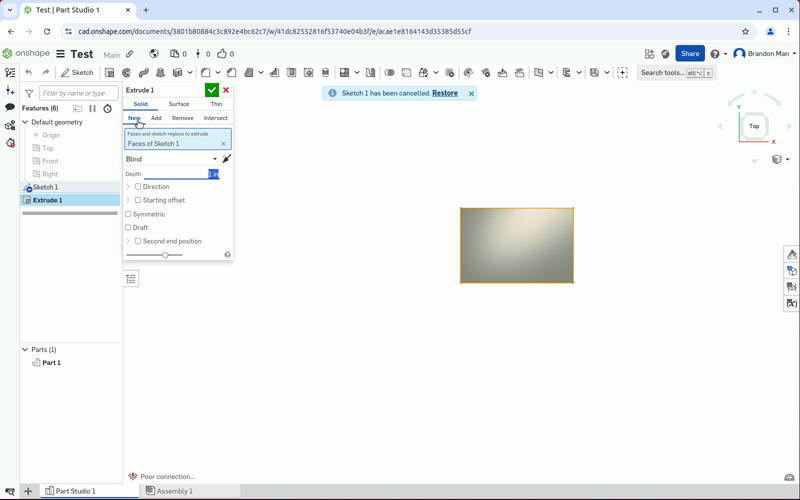
text(0.963)
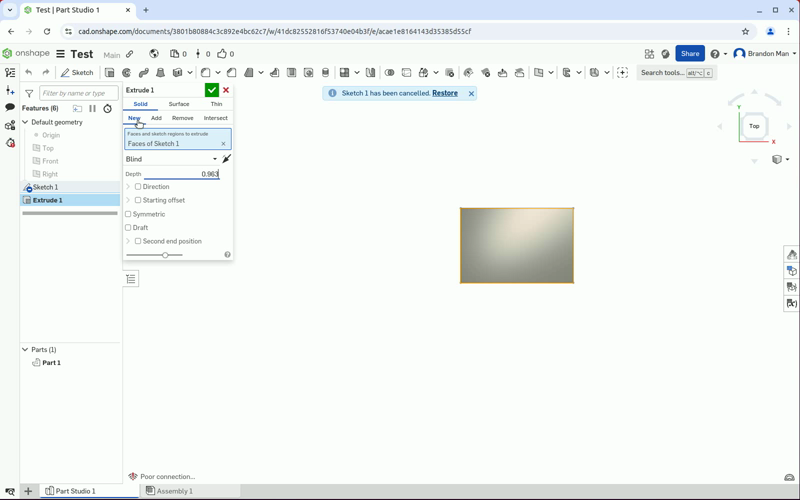
key(enter)
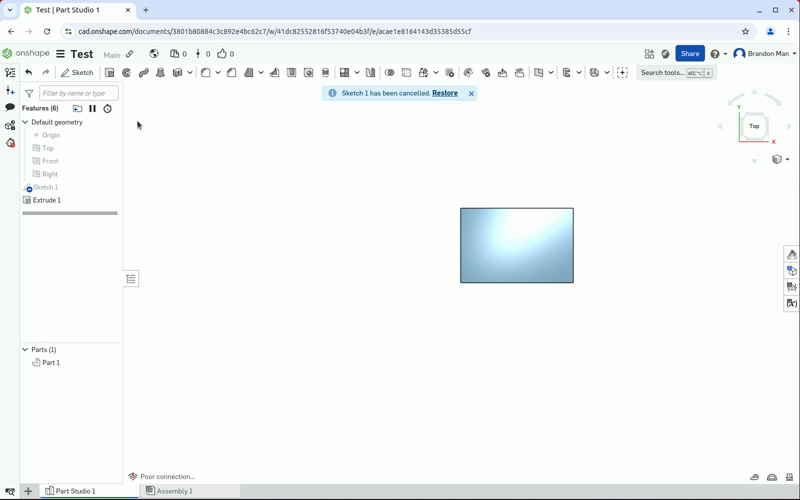
key(shift+h)
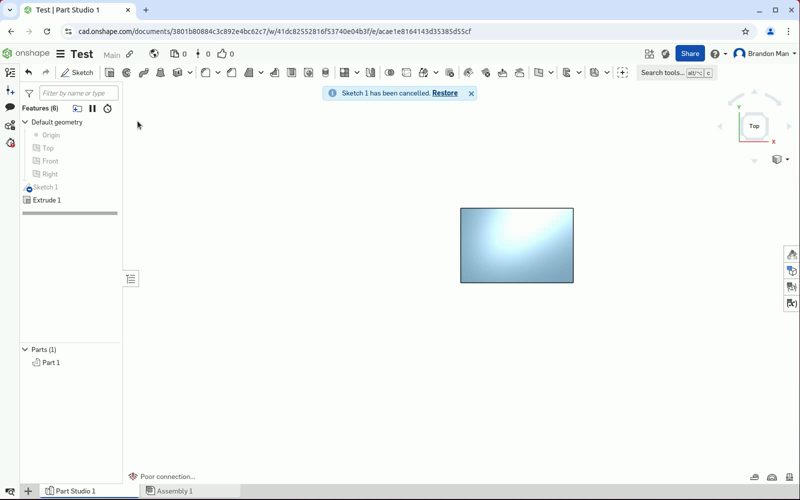
key(shift+h)
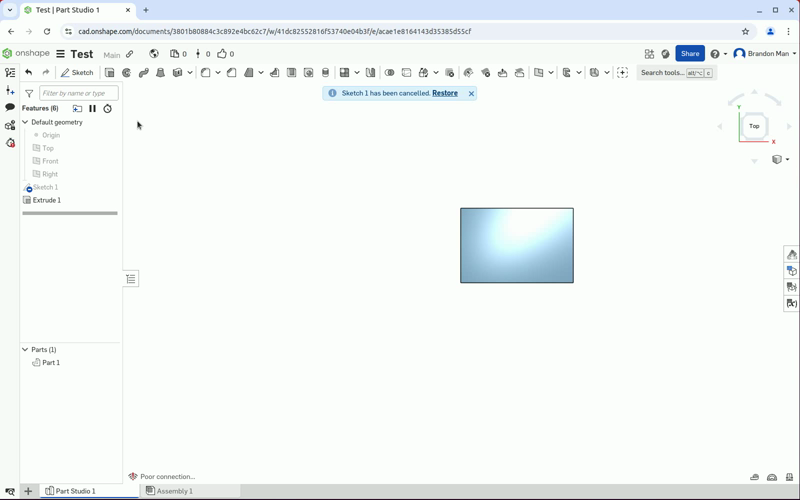
mouse_move(73, 189)
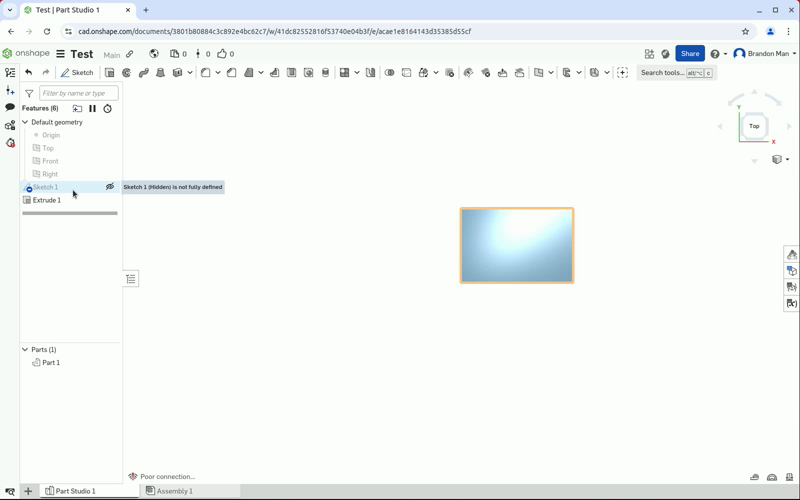
click(73, 189)
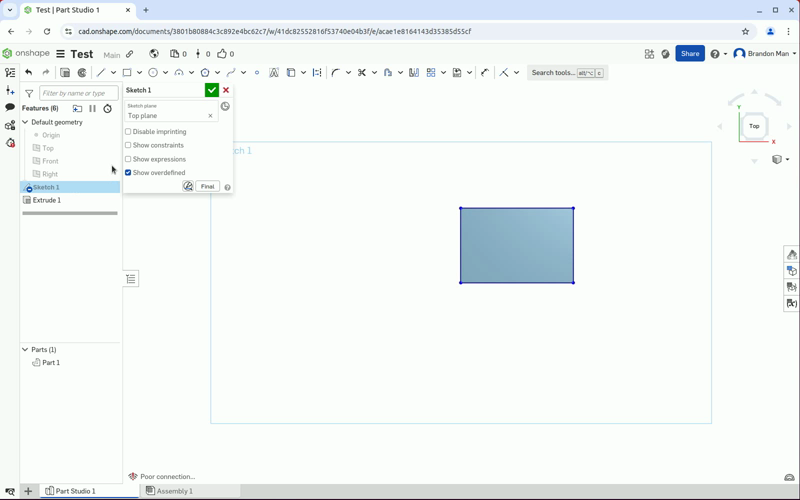
mouse_move(229, 92)
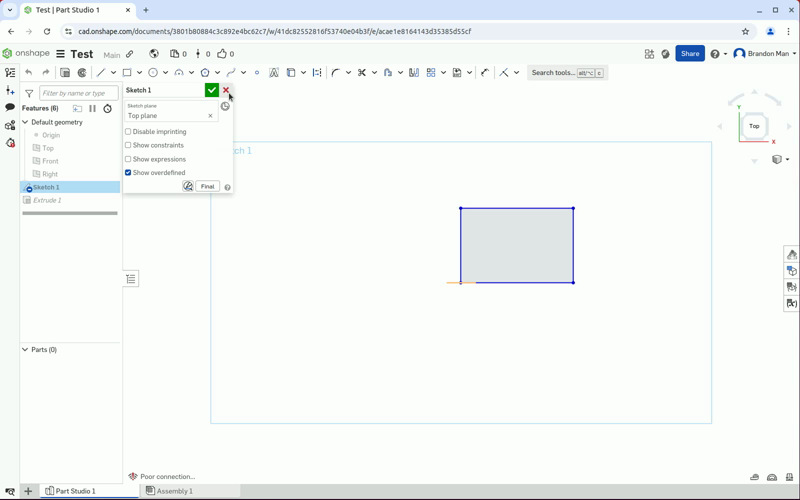
click(229, 92)
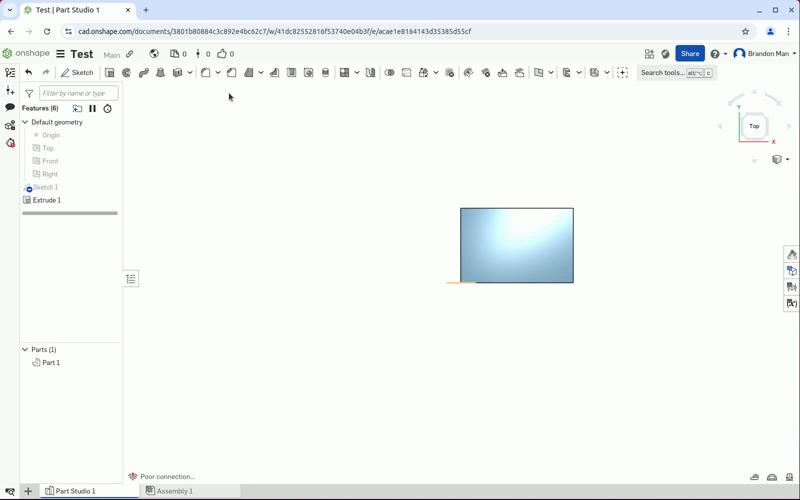
mouse_move(541, 75)
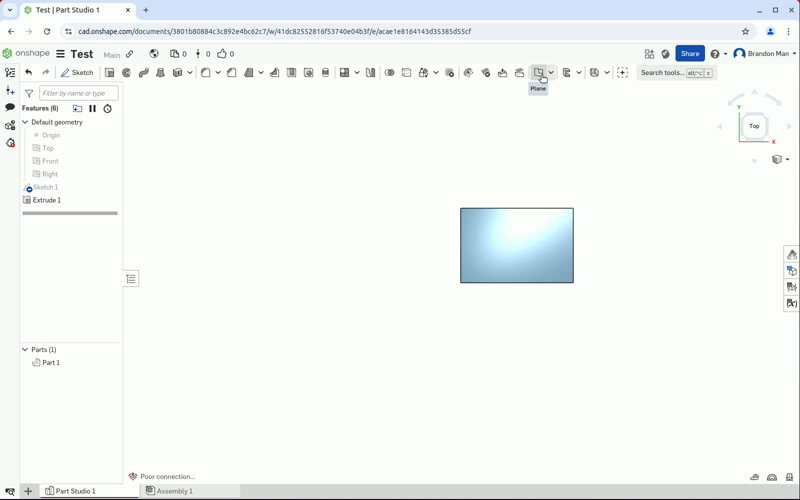
click(541, 75)
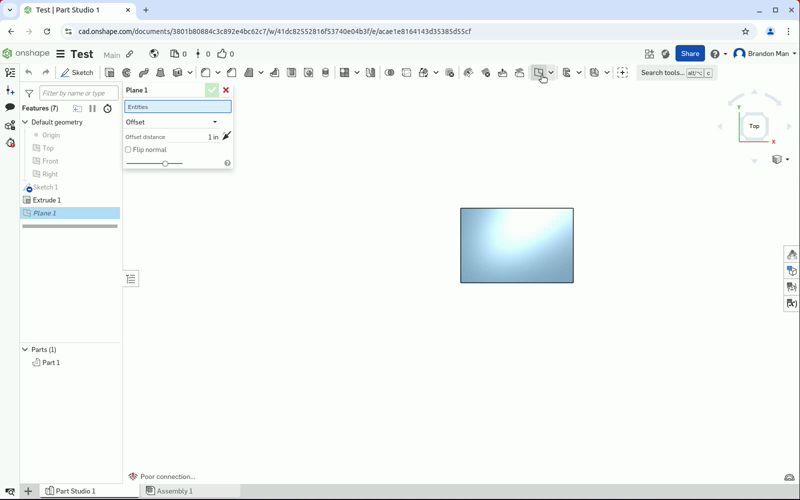
mouse_move(73, 150)
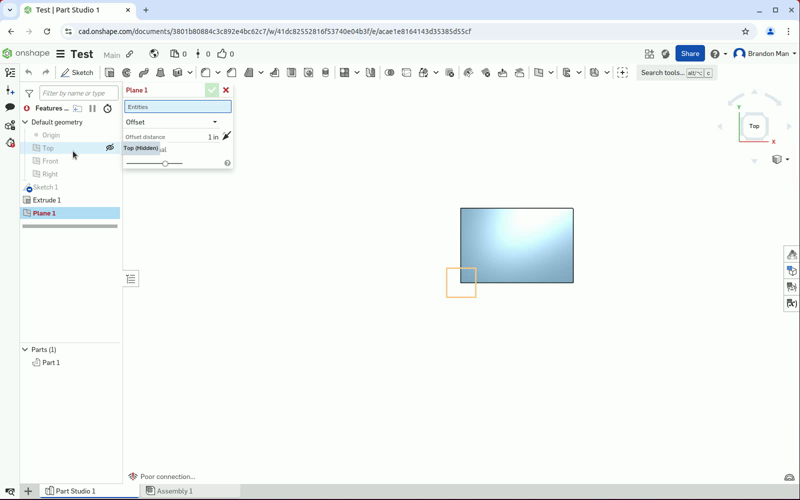
click(73, 150)
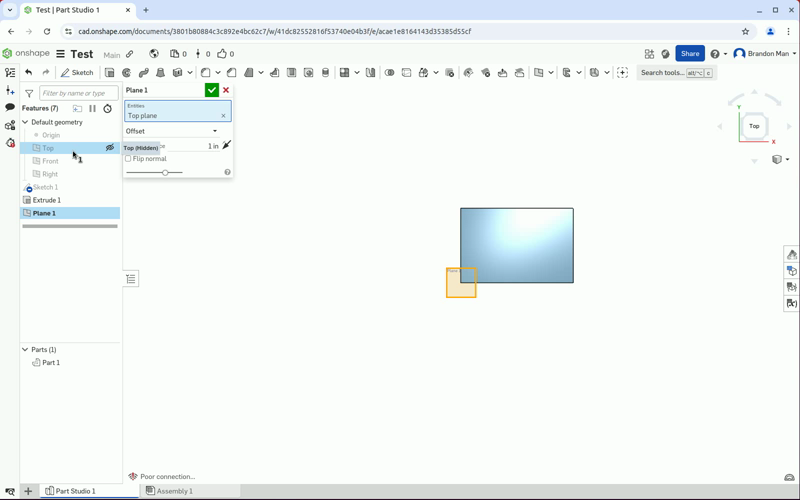
key(tab, 2)
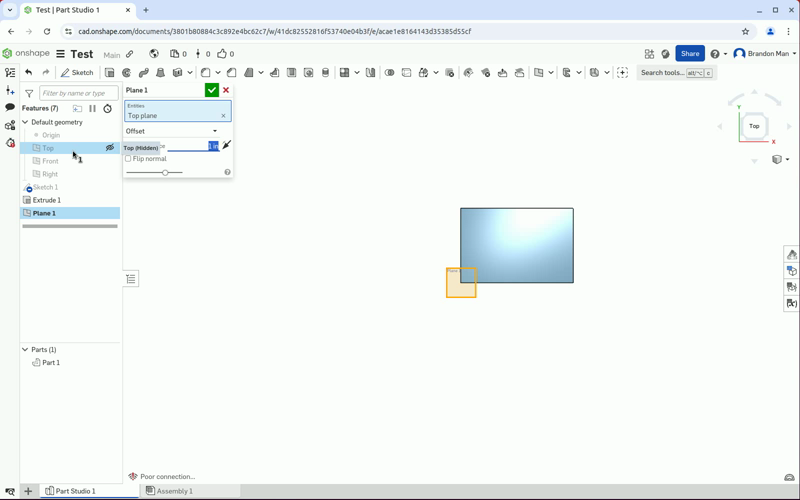
text(0.955)
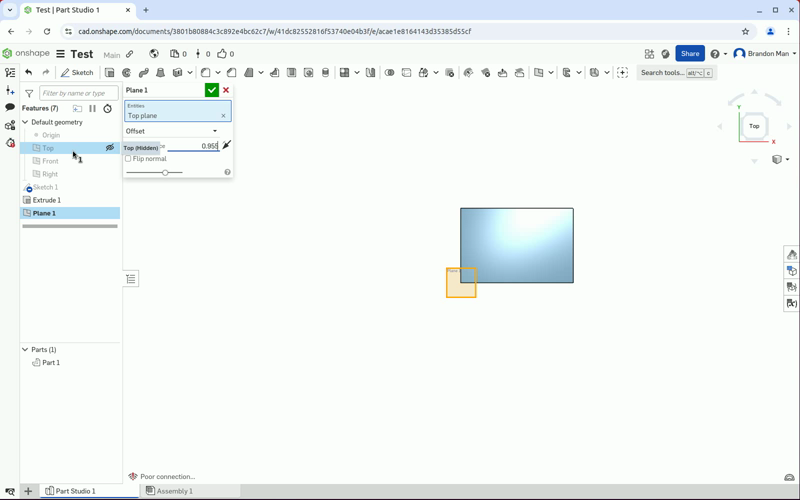
key(enter, 2)
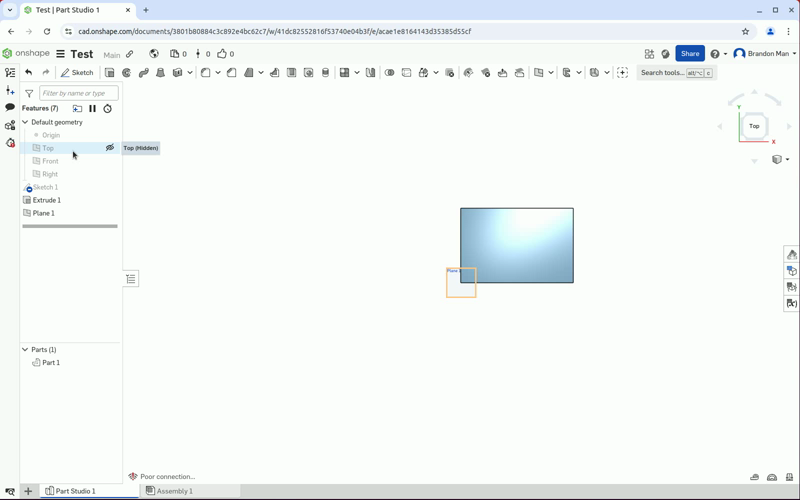
key(shift+s)
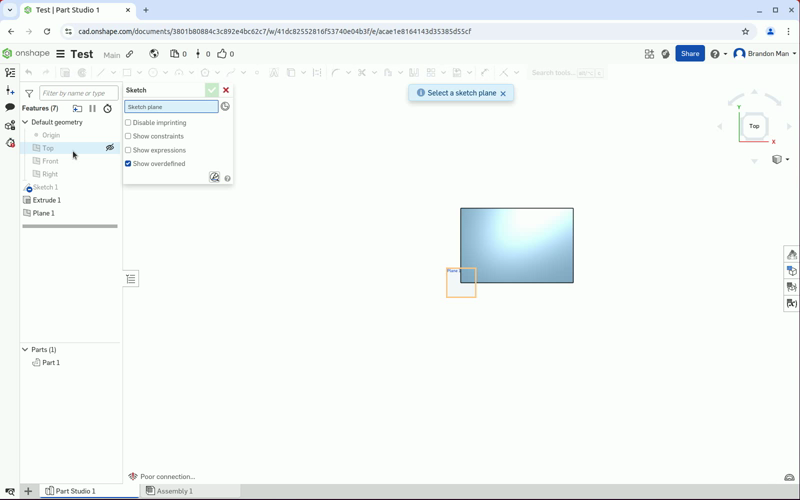
mouse_move(73, 215)
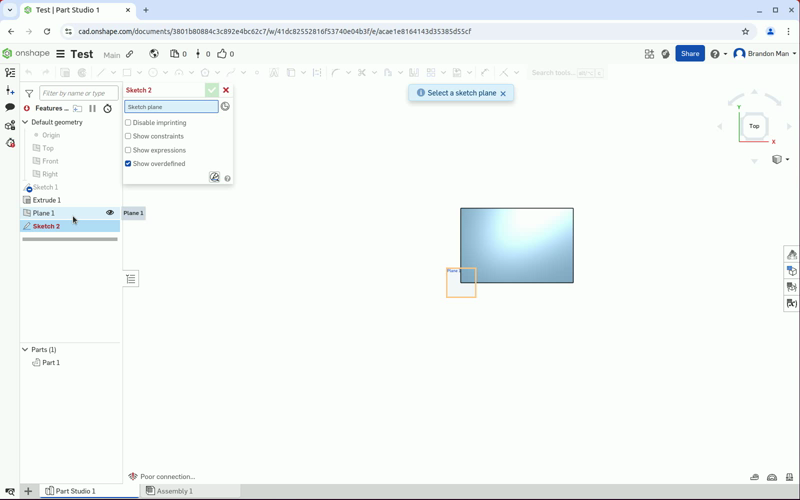
click(73, 215)
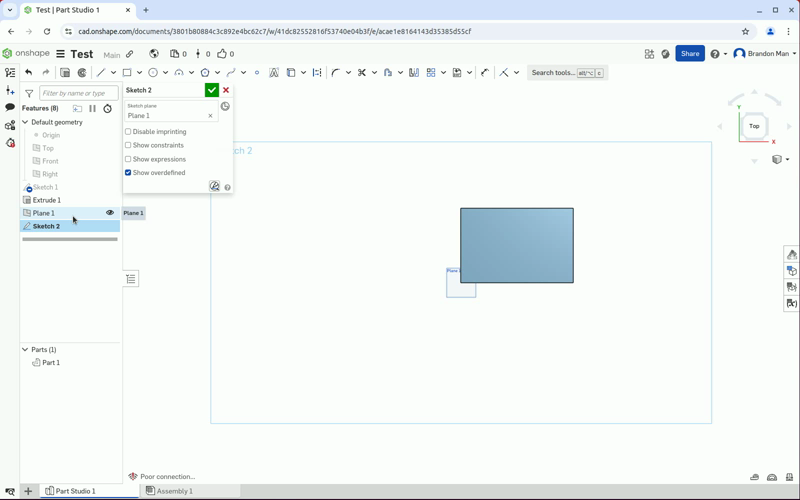
mouse_move(73, 352)
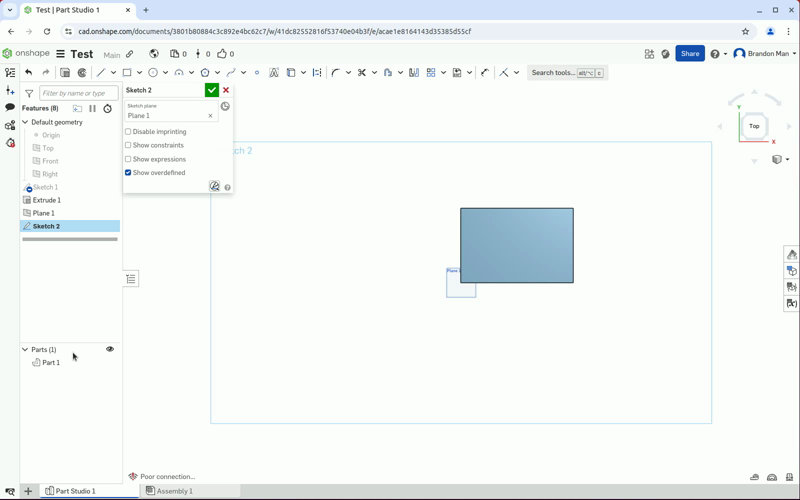
key(y)
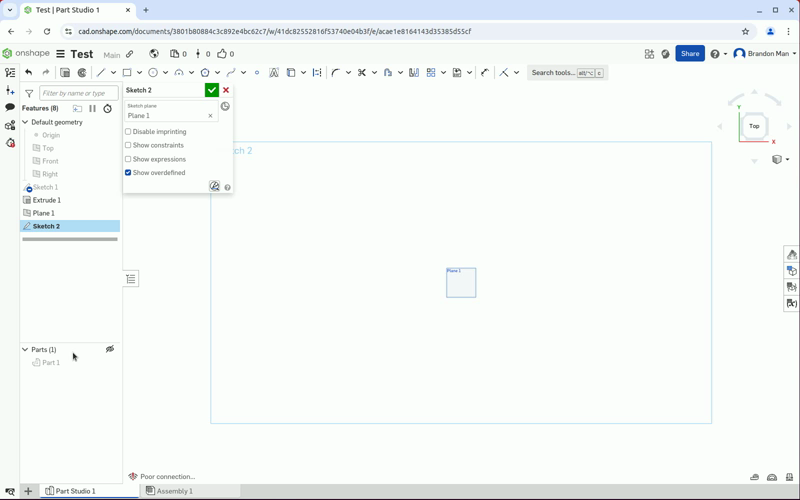
key(l)
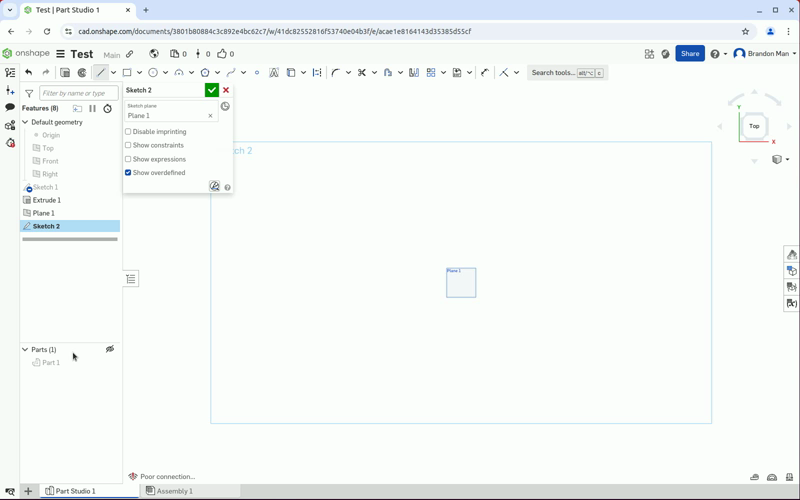
key_down(shift)
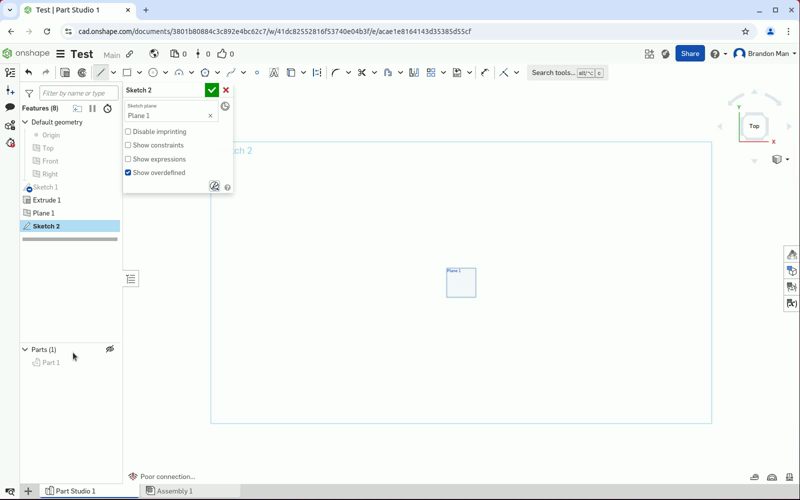
mouse_move(472, 282)
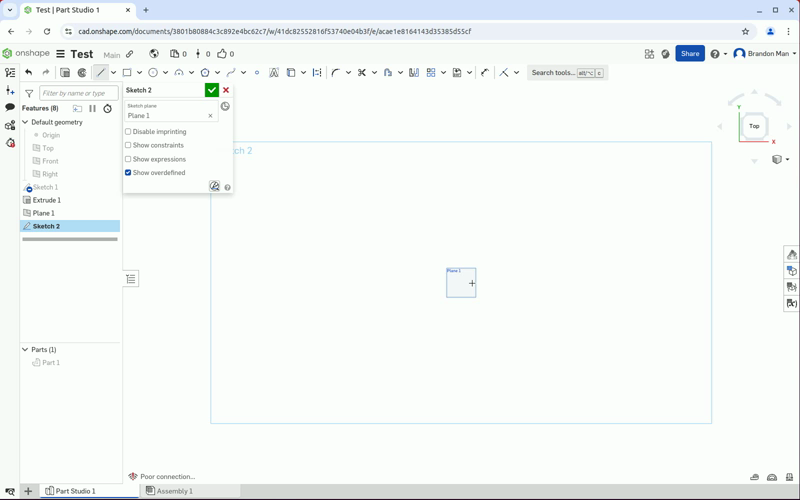
click(472, 282)
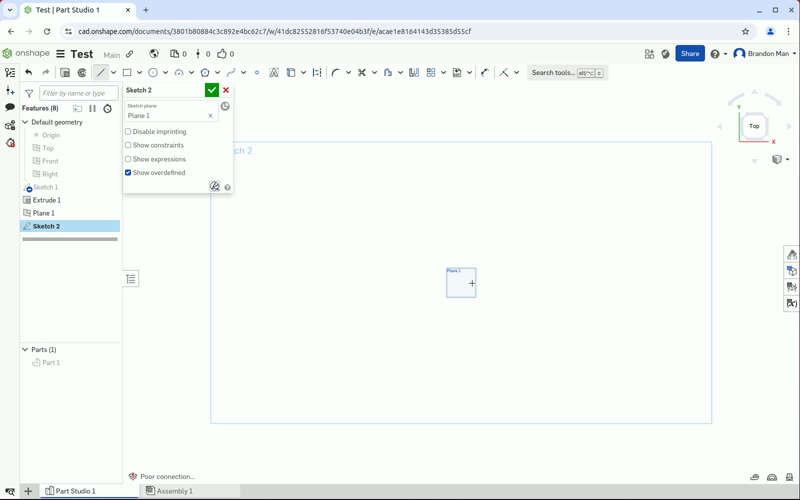
key_up(shift)
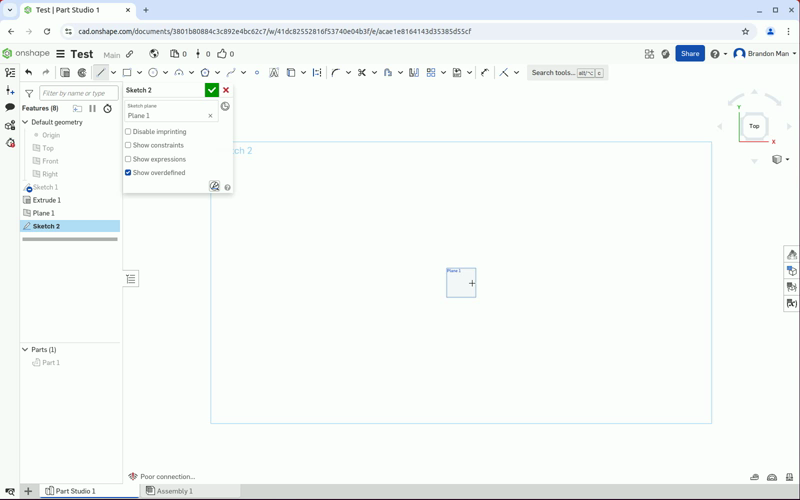
key_down(shift)
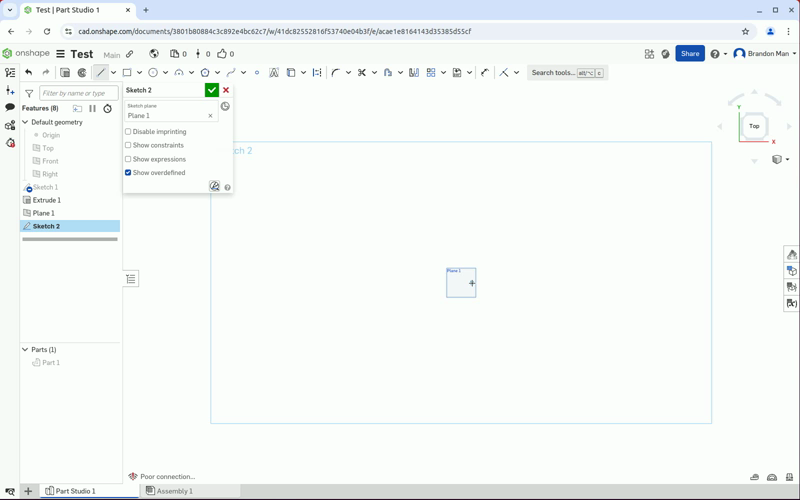
mouse_move(502, 282)
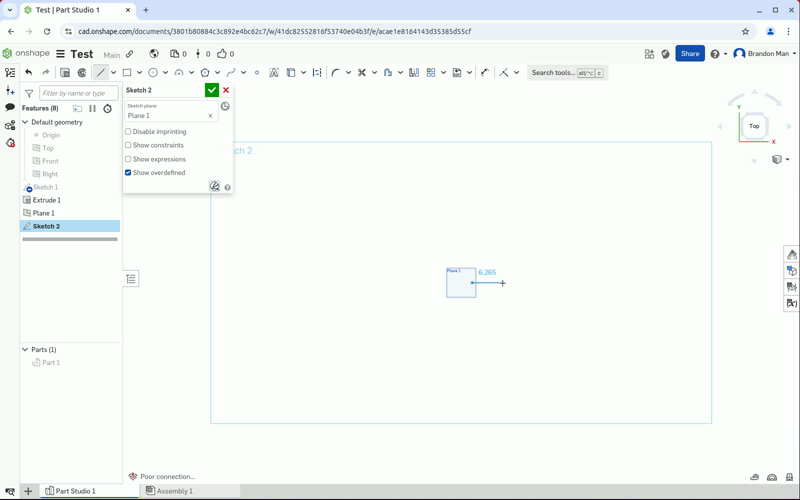
mouse_move(524, 282)
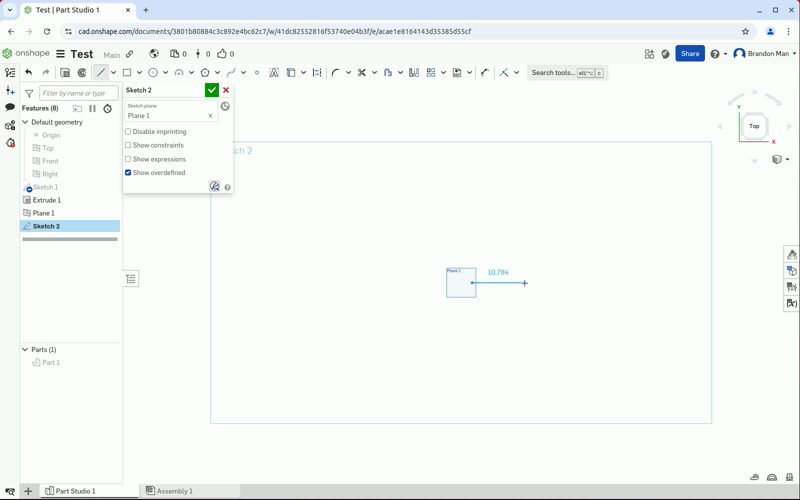
click(524, 282)
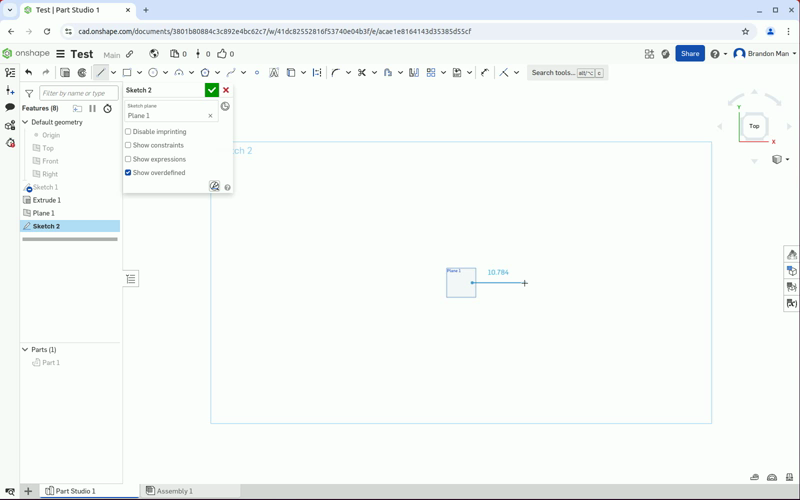
key_up(shift)
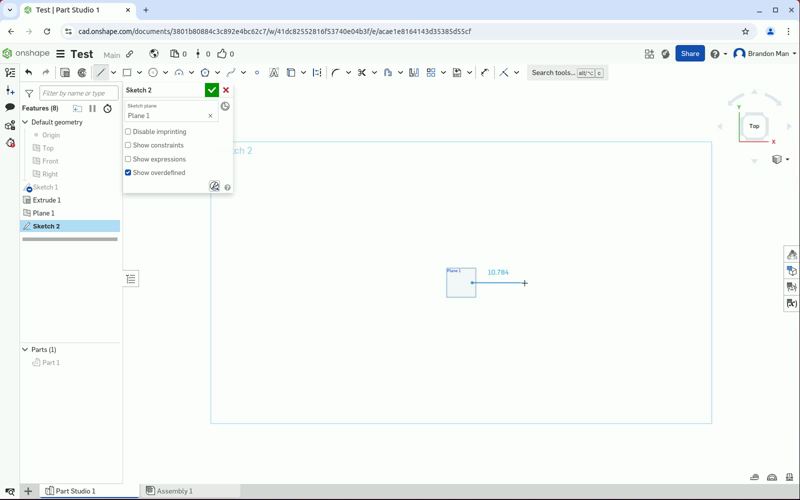
key_down(shift)
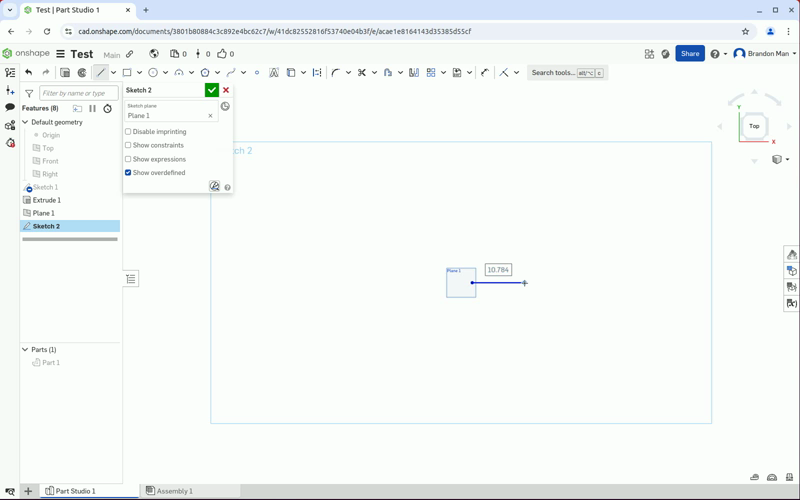
mouse_move(554, 282)
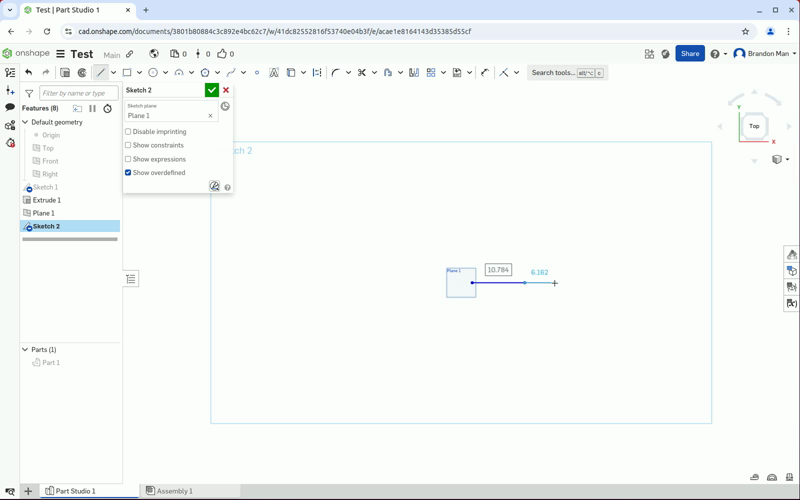
mouse_move(524, 258)
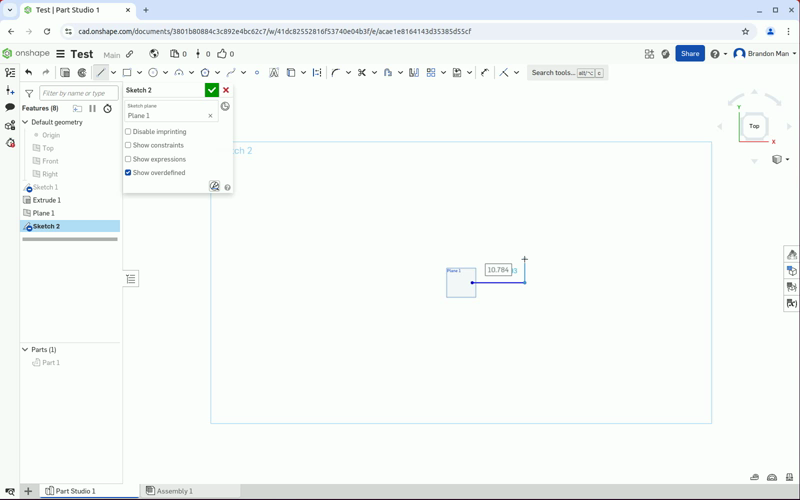
click(524, 258)
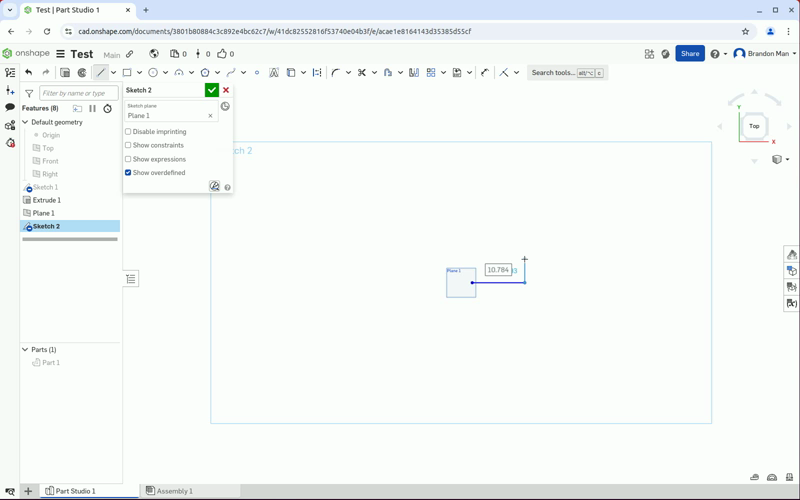
key_up(shift)
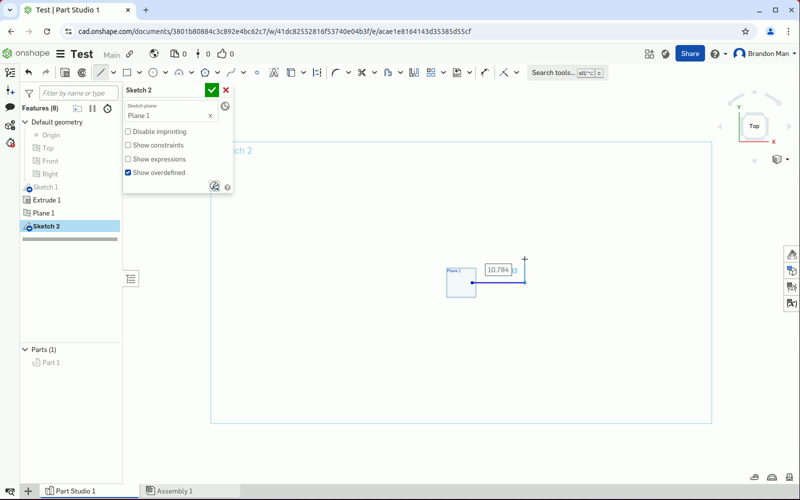
key_down(shift)
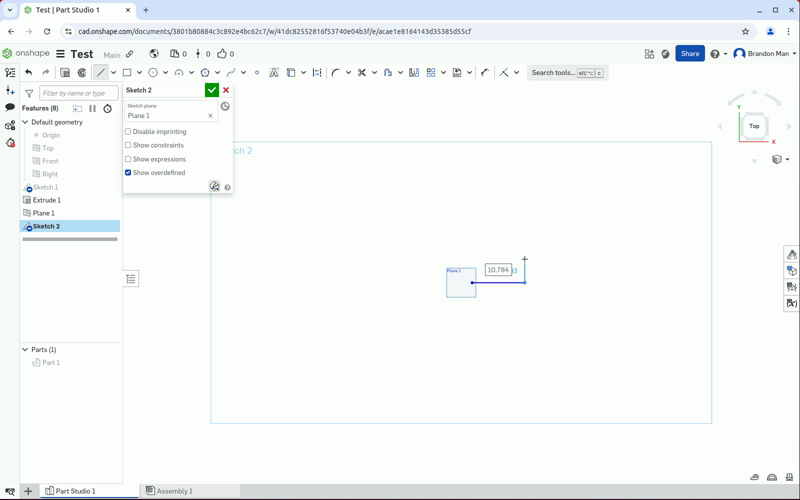
mouse_move(554, 258)
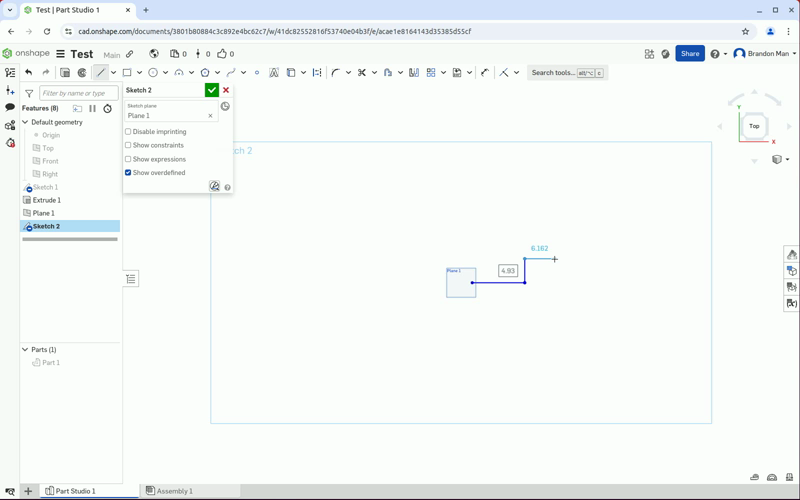
mouse_move(472, 258)
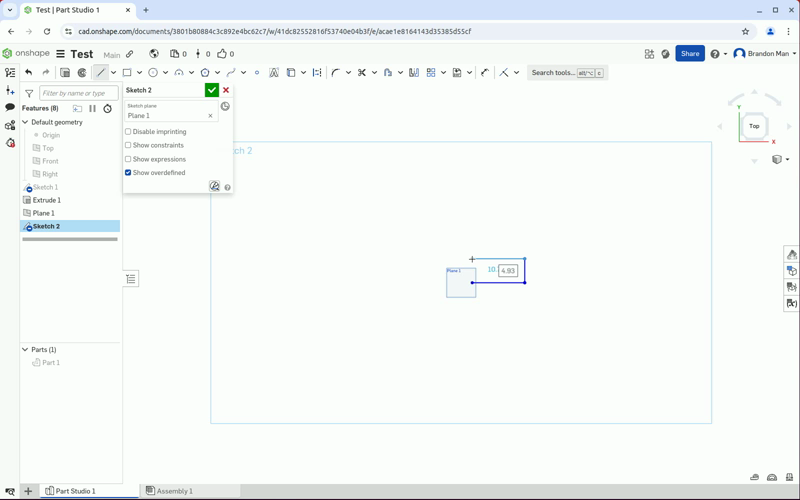
click(472, 258)
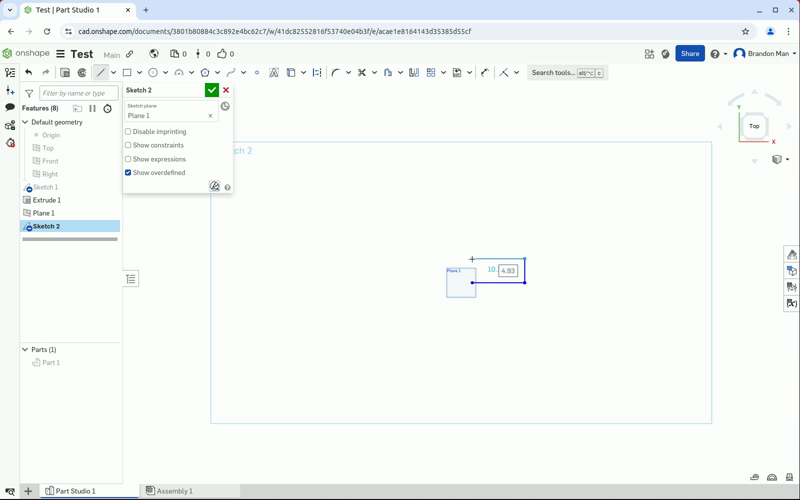
key_up(shift)
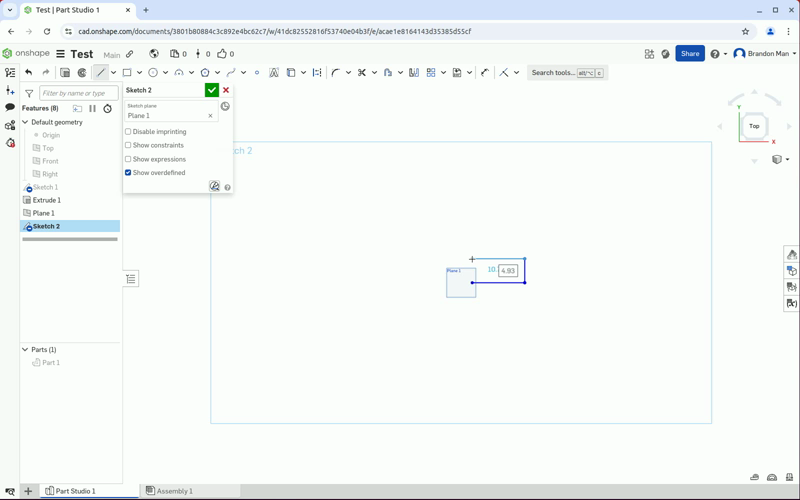
mouse_move(502, 258)
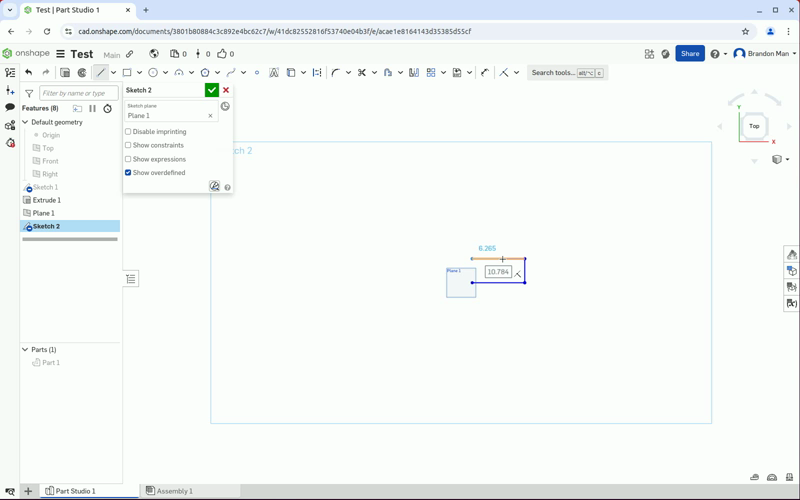
key_down(shift)
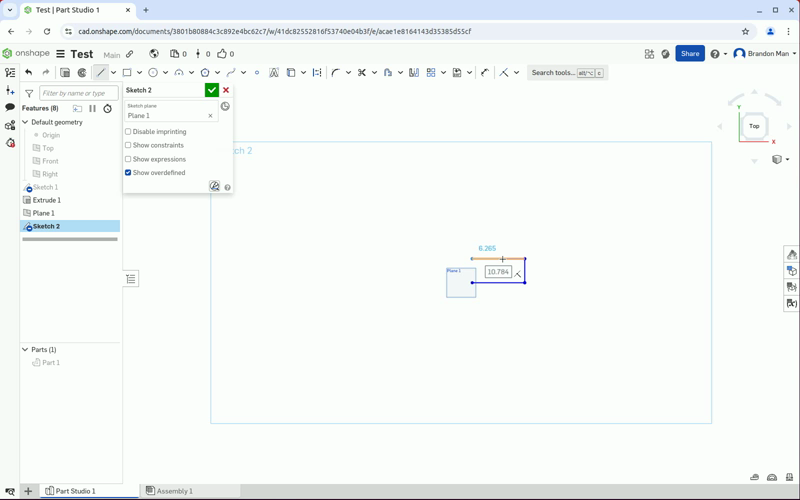
mouse_move(472, 282)
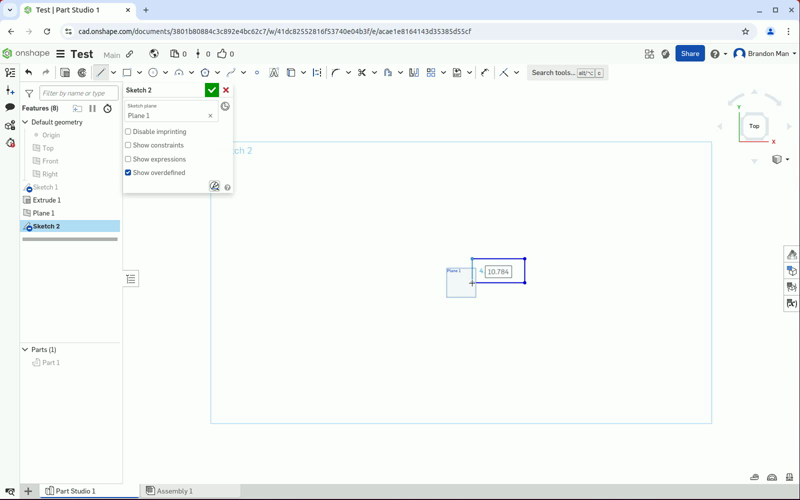
key_up(shift)
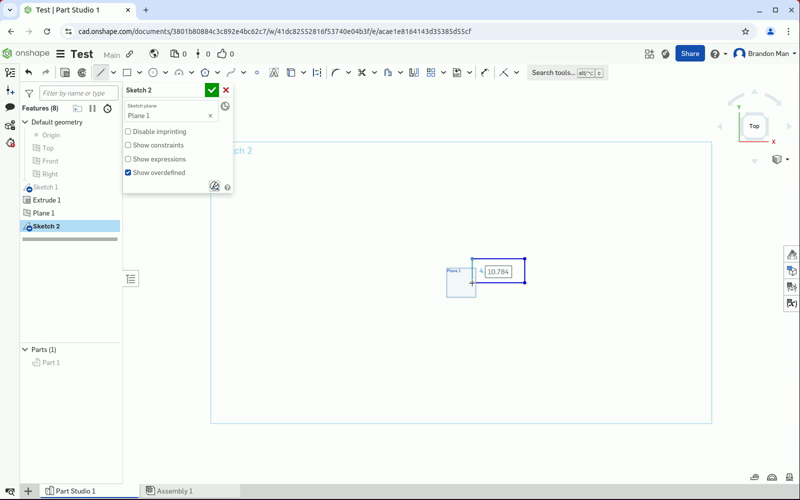
click(472, 282)
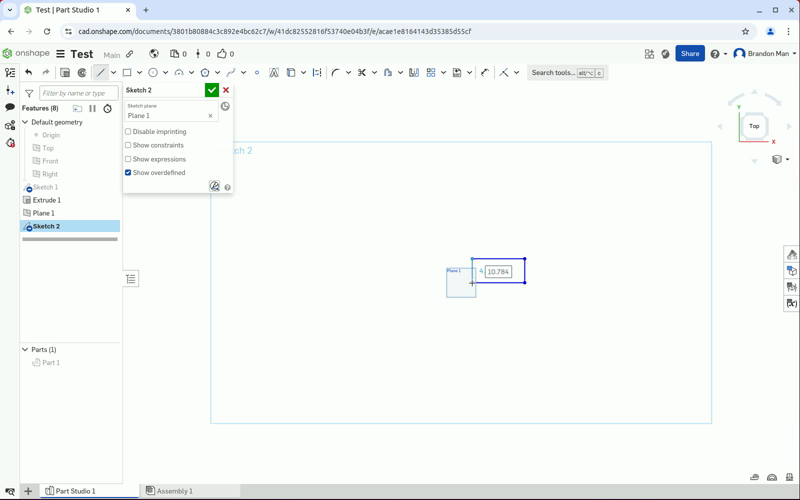
key(esc)
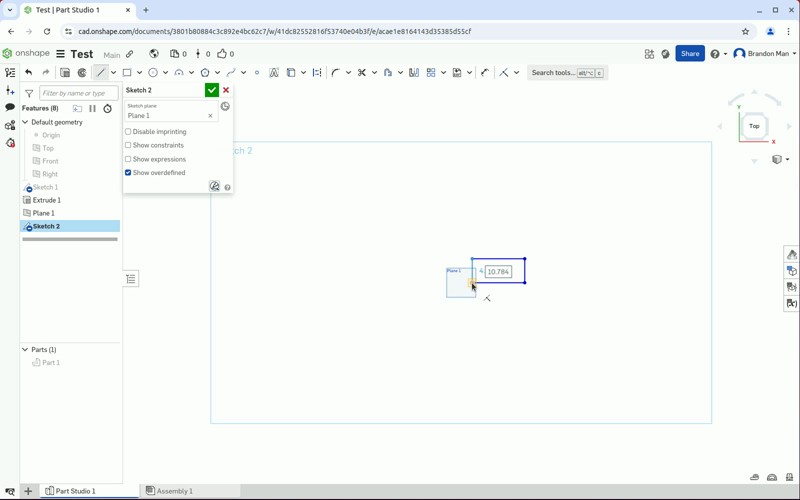
mouse_move(510, 260)
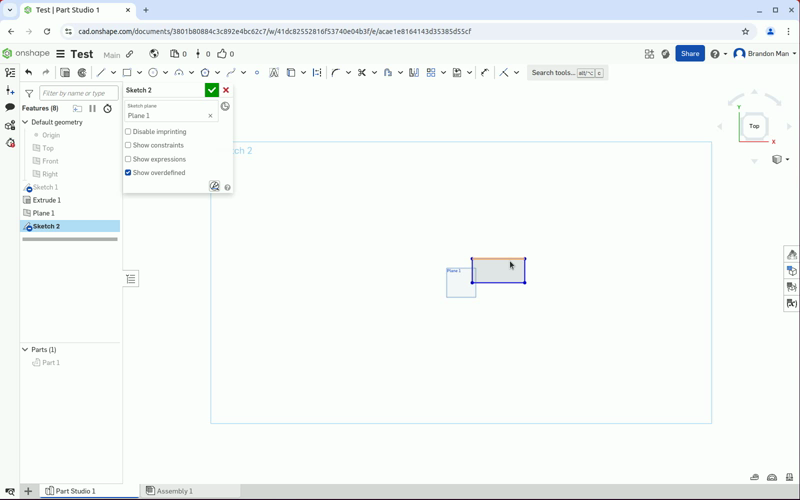
scroll(6)
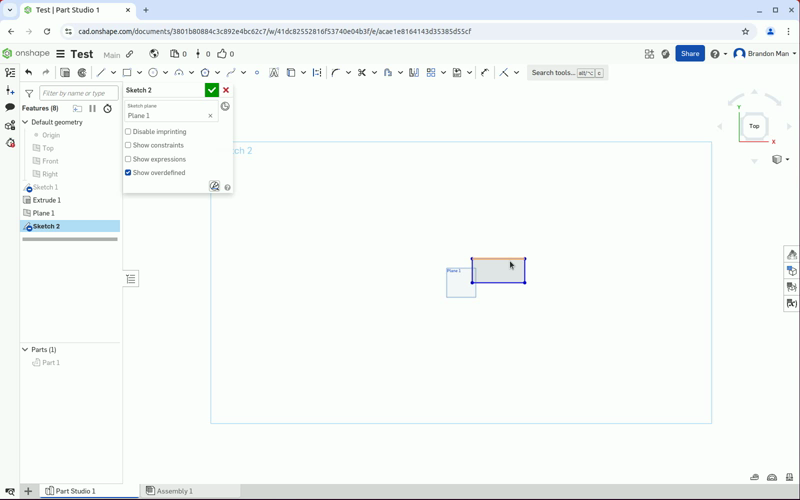
scroll(6)
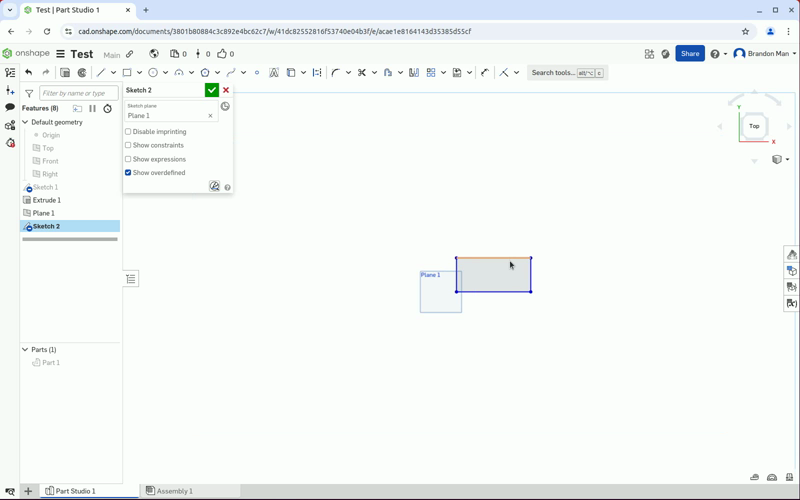
scroll(6)
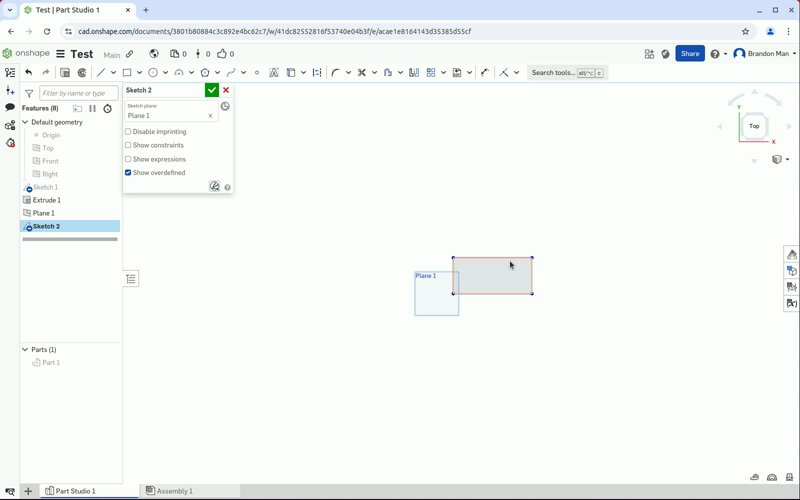
scroll(6)
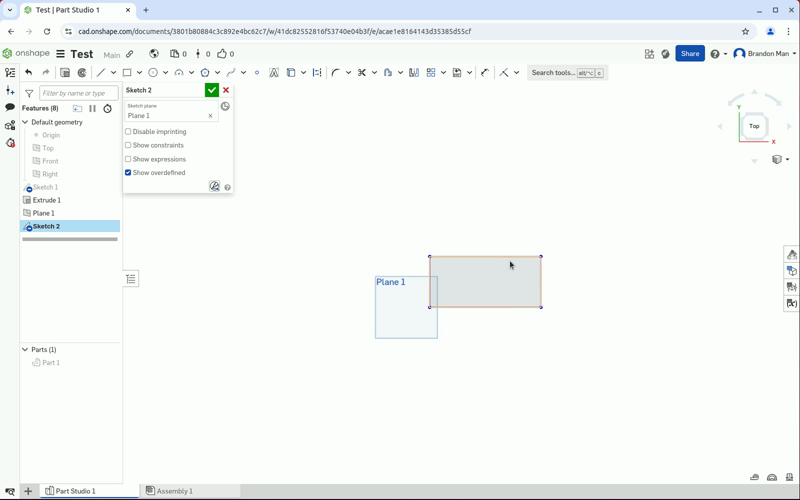
scroll(6)
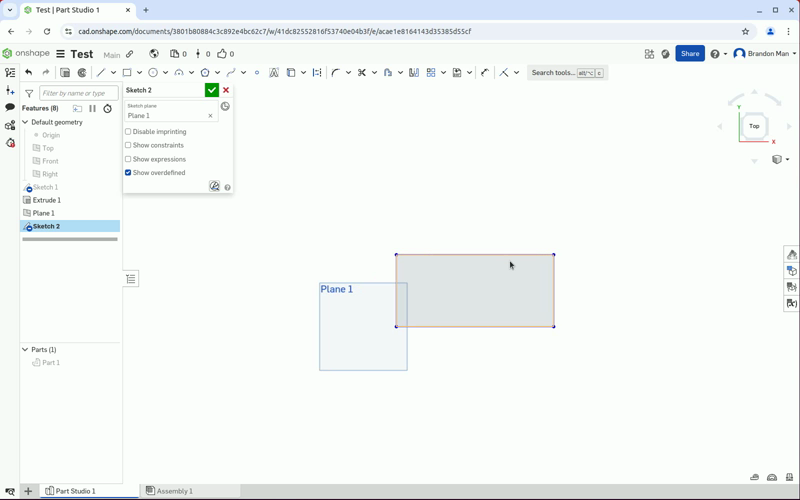
scroll(6)
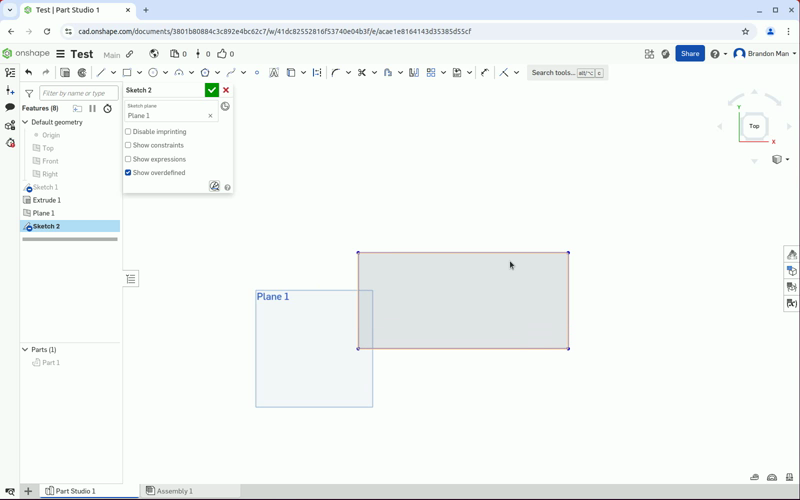
scroll(6)
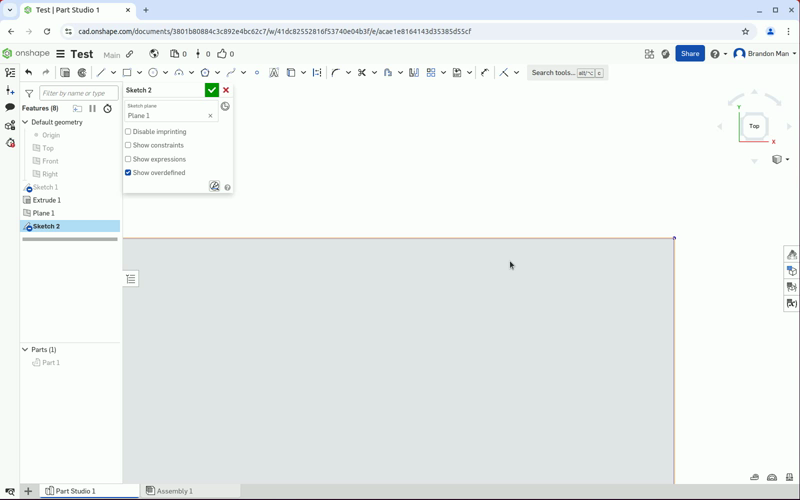
click(510, 260)
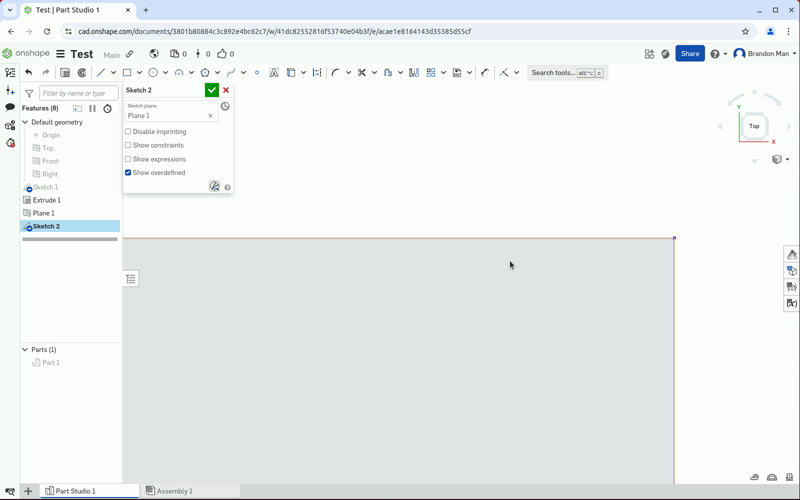
scroll(-6)
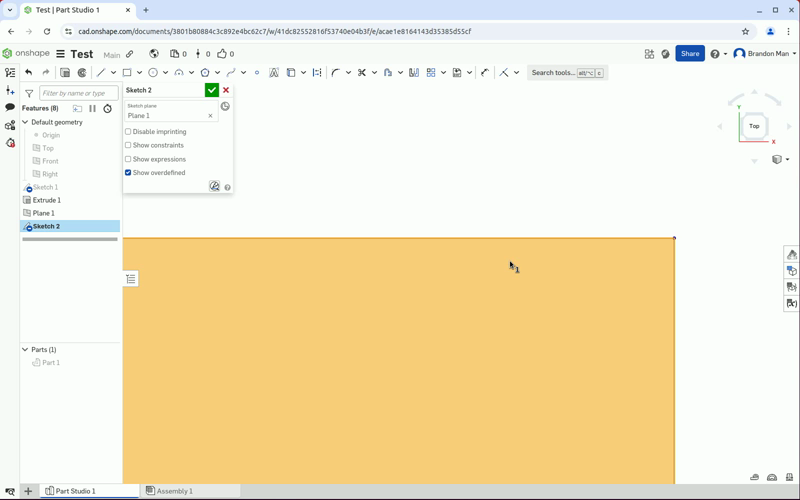
scroll(-6)
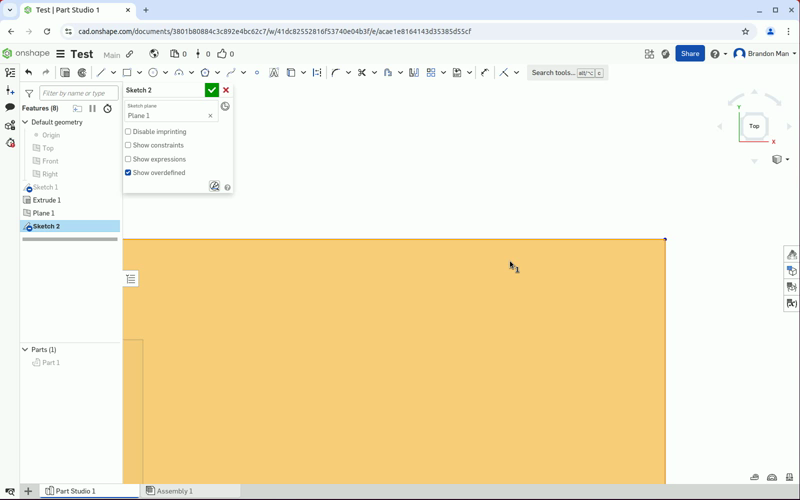
scroll(-6)
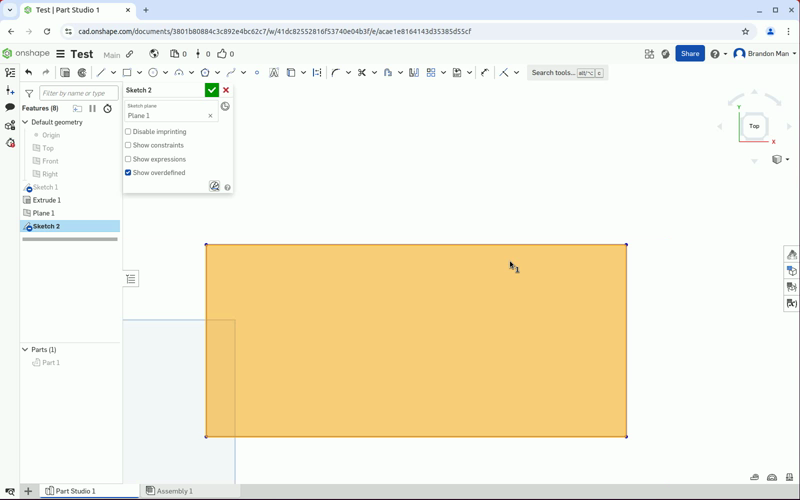
scroll(-6)
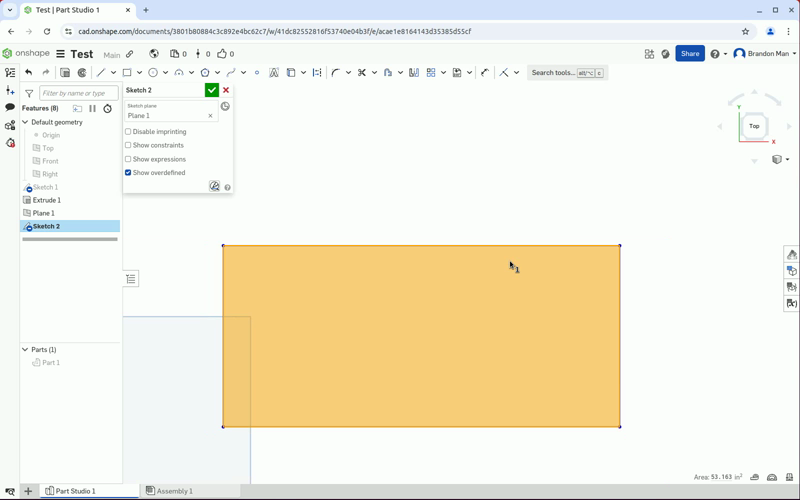
scroll(-6)
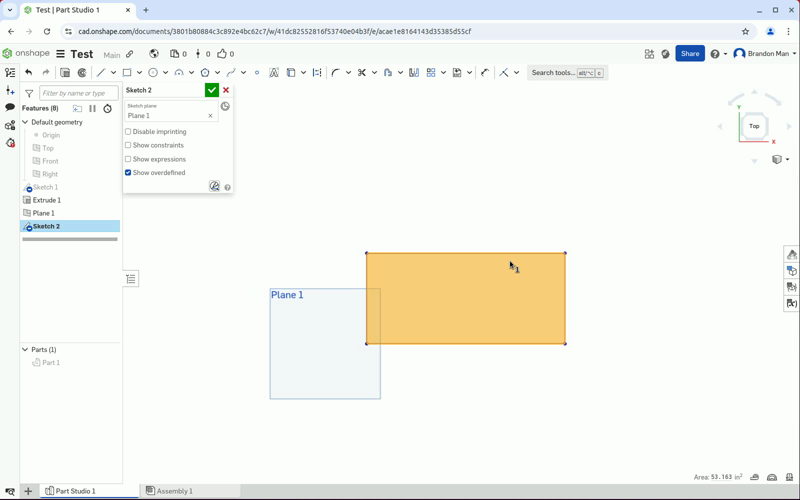
scroll(-6)
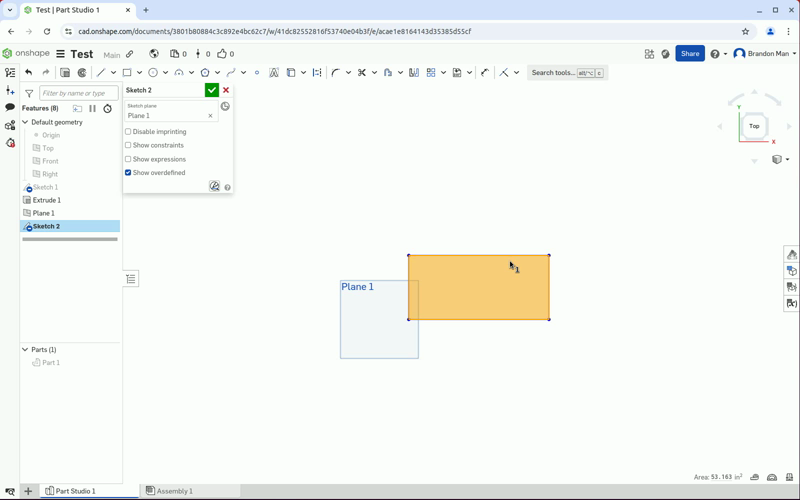
scroll(-6)
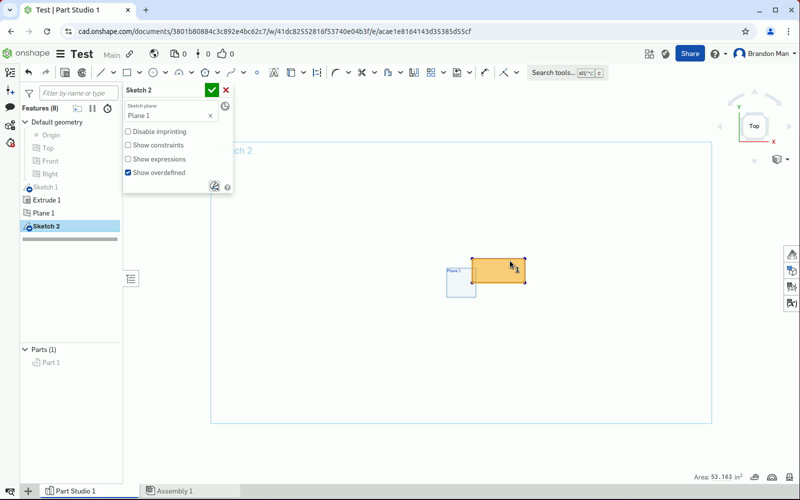
mouse_move(73, 352)
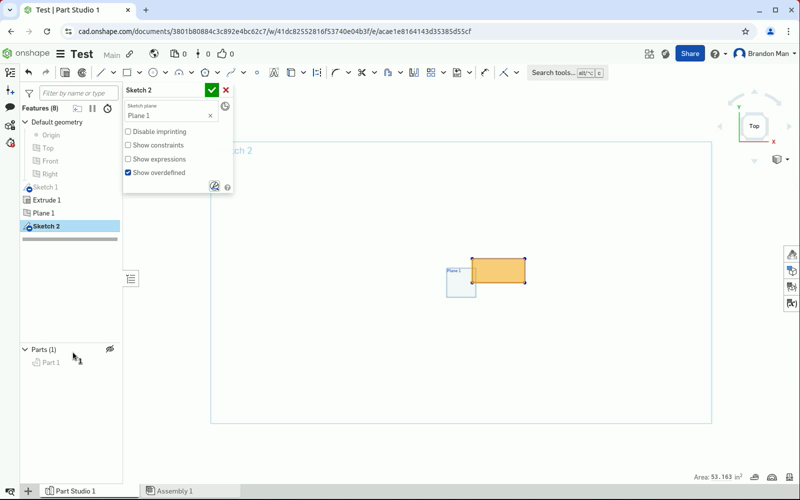
key(shift+y)
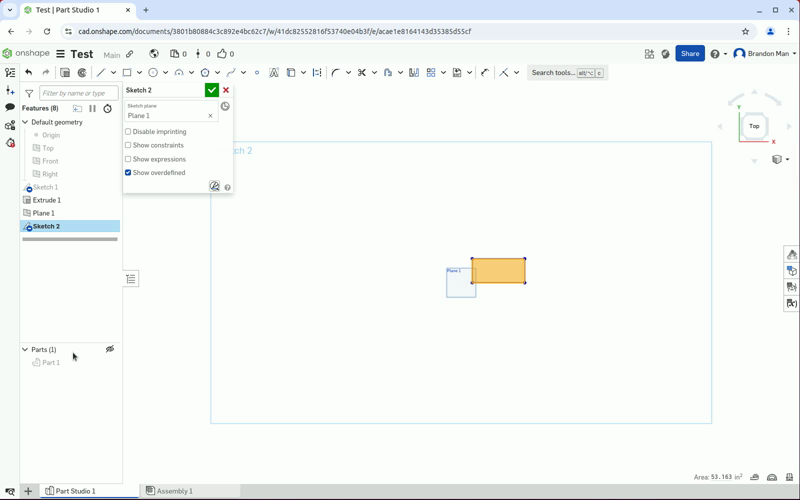
key(shift+e)
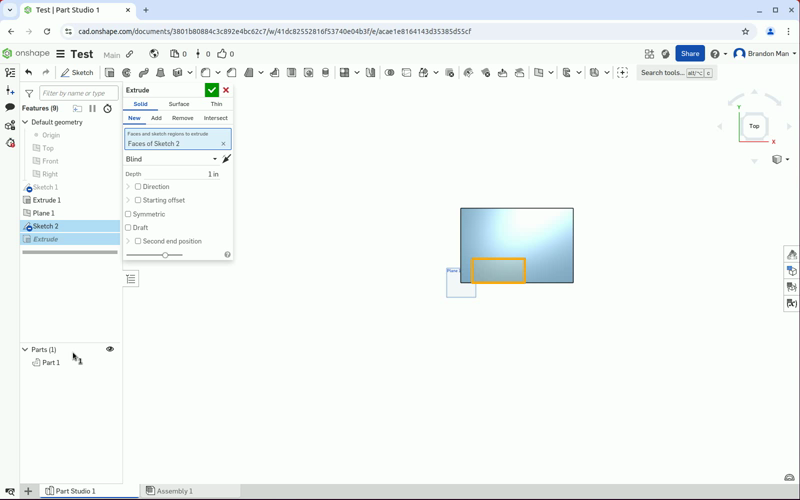
mouse_move(143, 106)
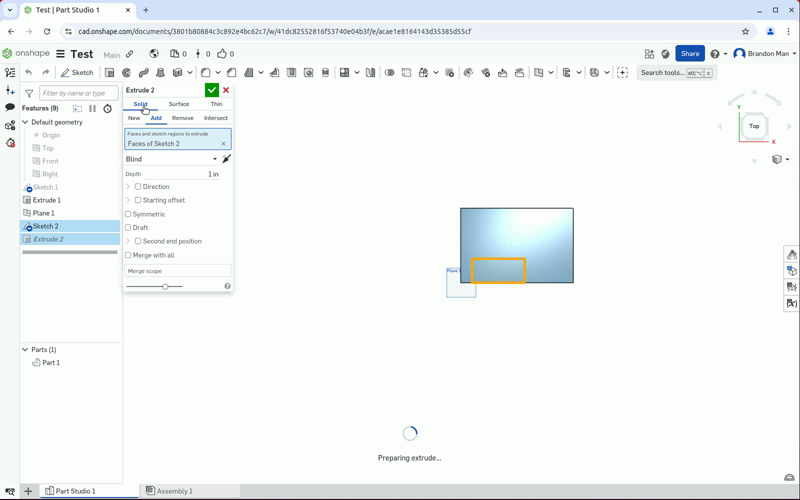
click(143, 106)
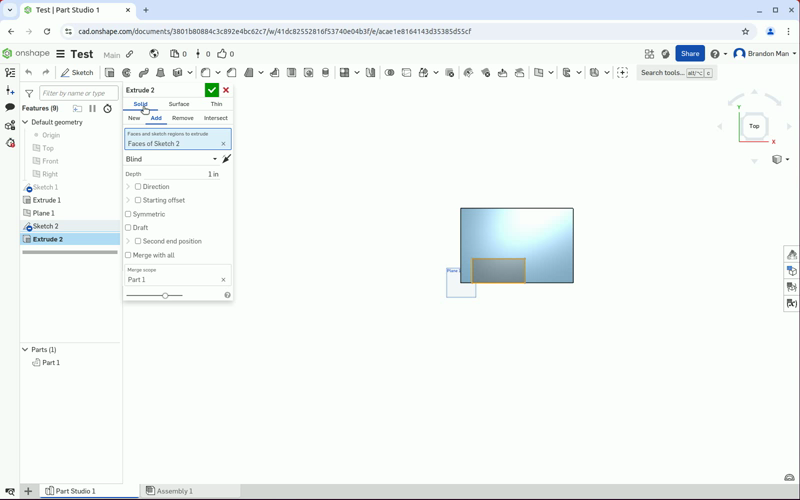
mouse_move(137, 120)
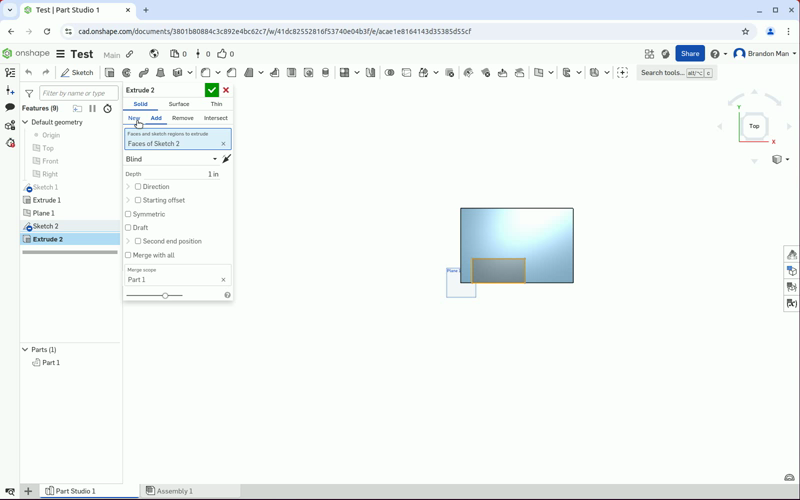
click(137, 120)
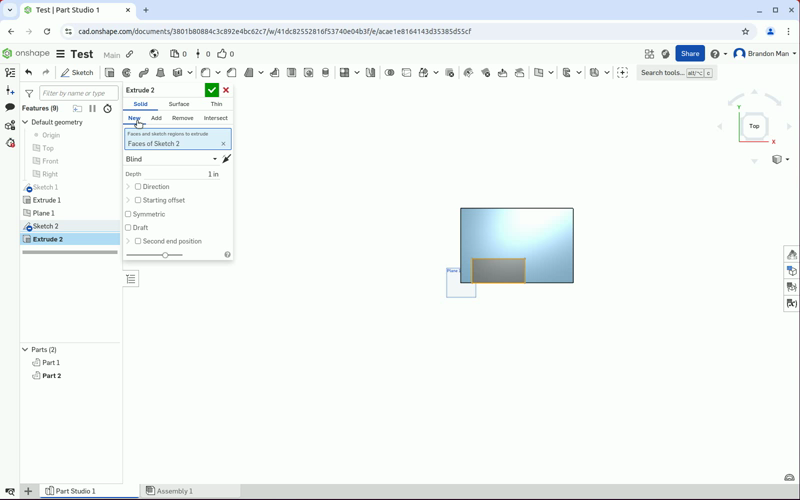
key(tab, 4)
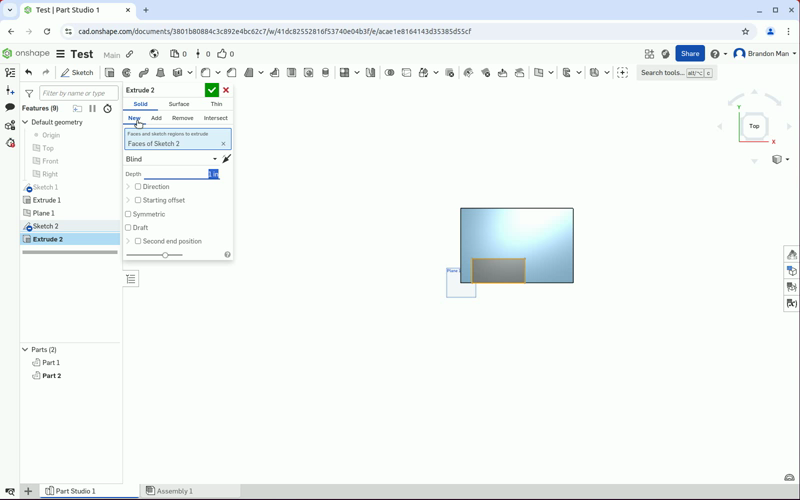
text(4.333)
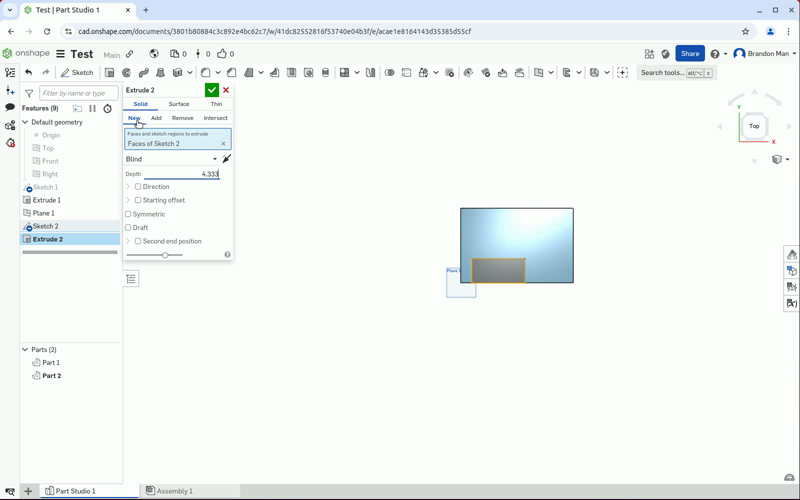
key(enter)
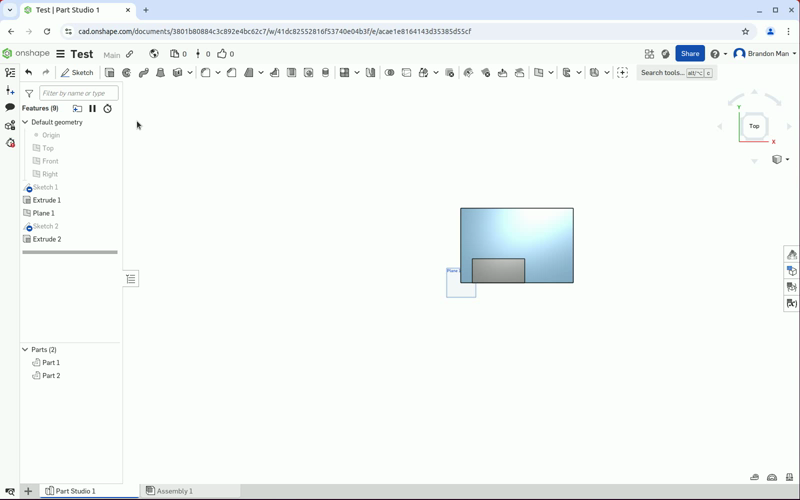
key(shift+h)
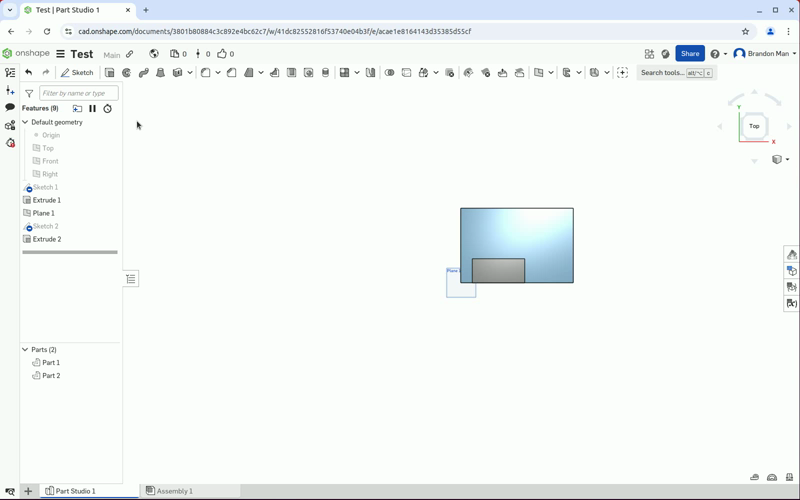
key(shift+h)
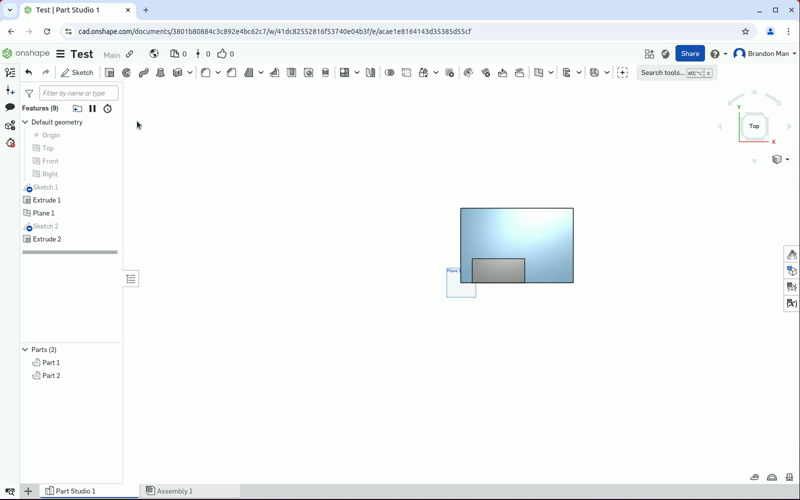
mouse_move(73, 189)
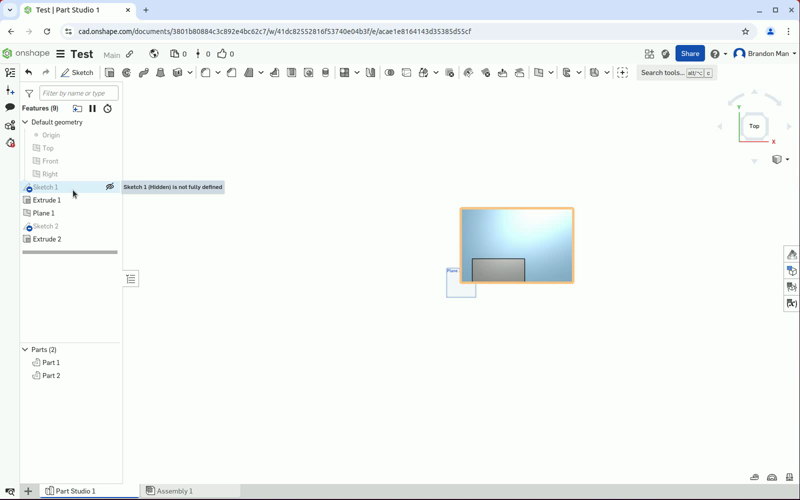
click(73, 189)
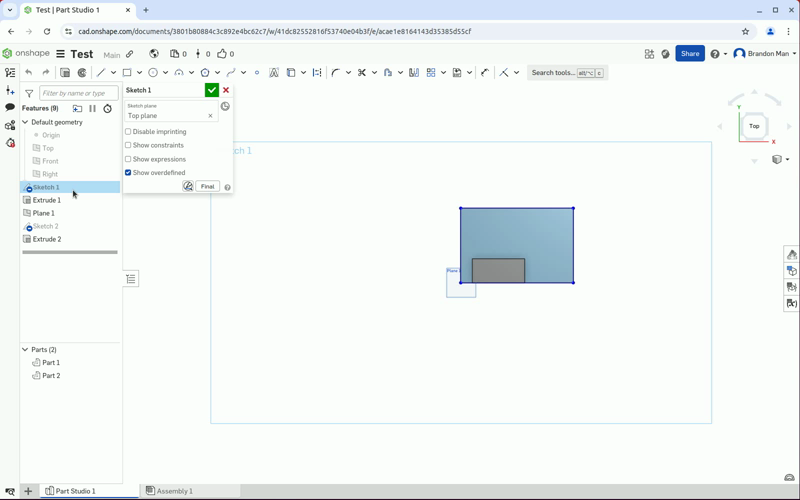
mouse_move(229, 92)
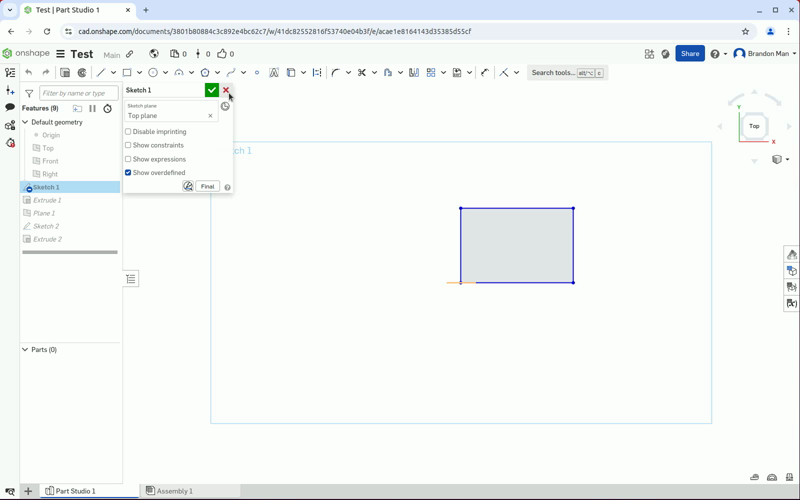
click(229, 92)
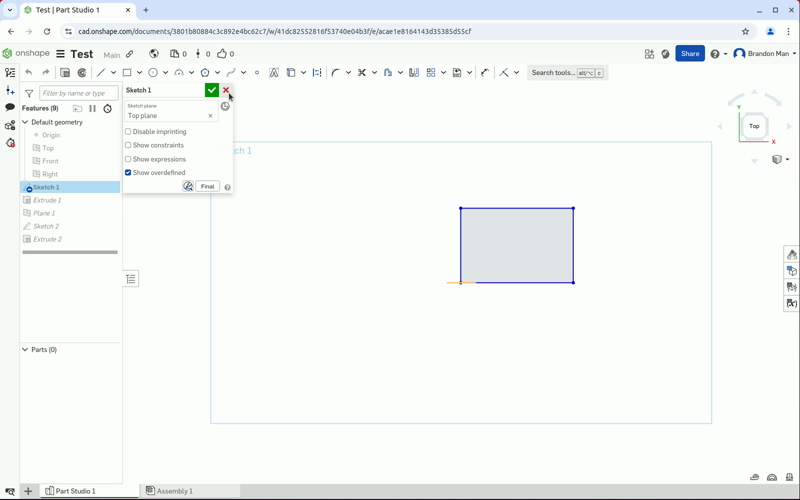
key(shift+s)
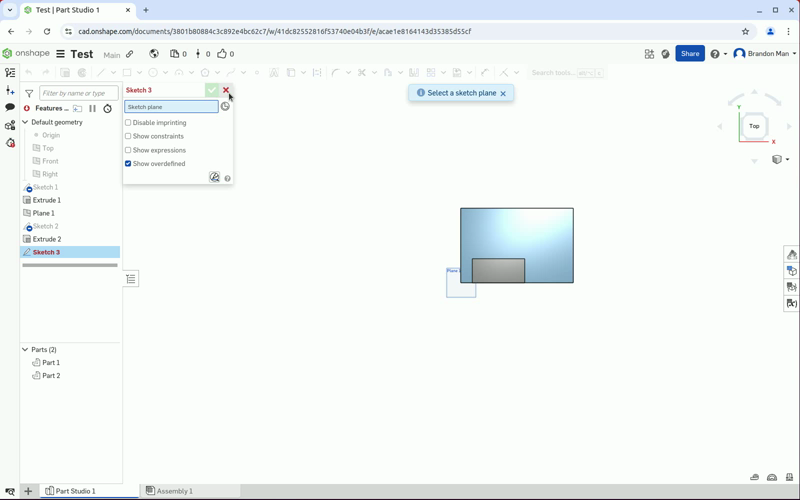
mouse_move(73, 215)
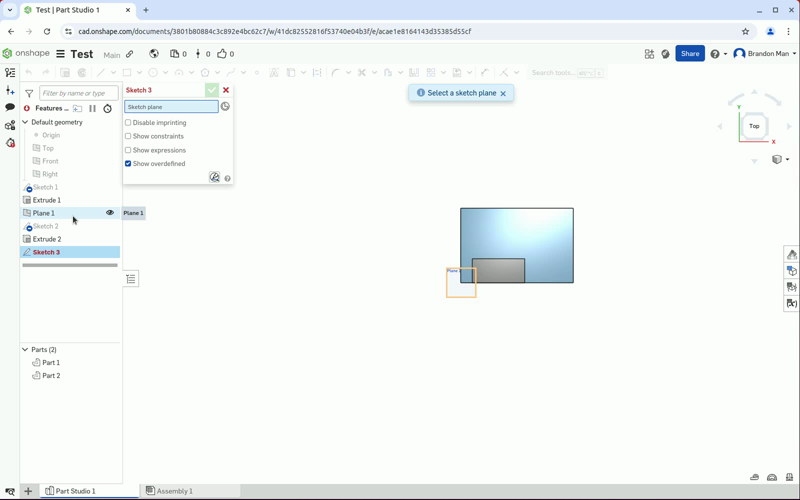
click(73, 215)
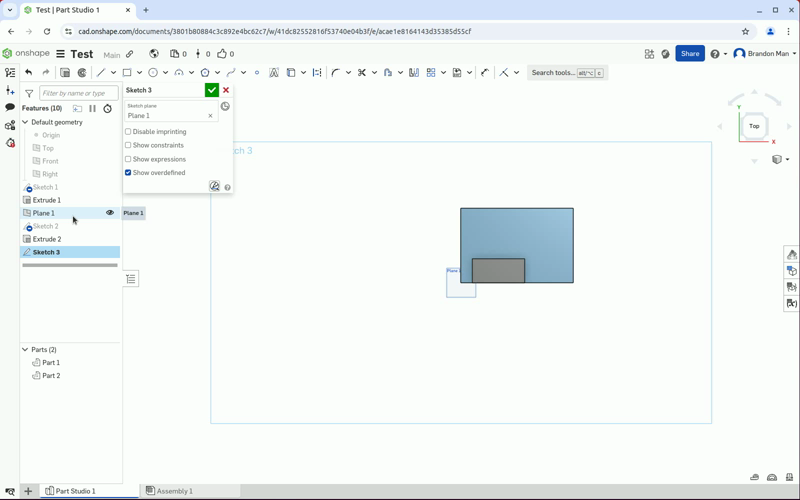
mouse_move(73, 352)
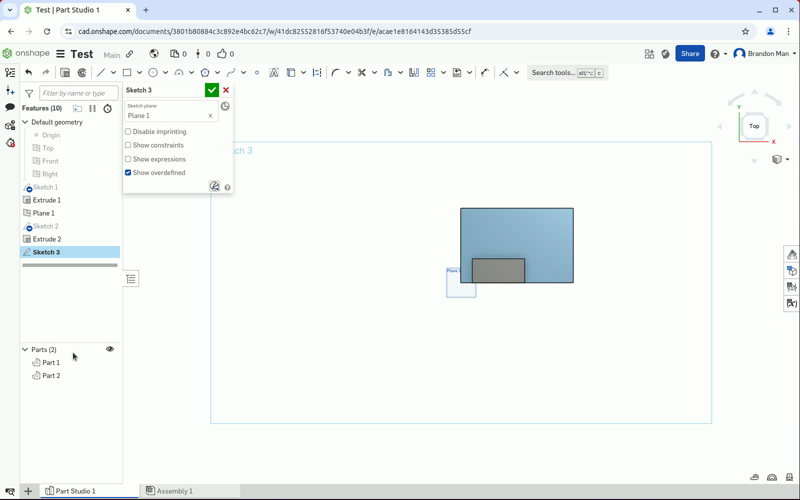
key(y)
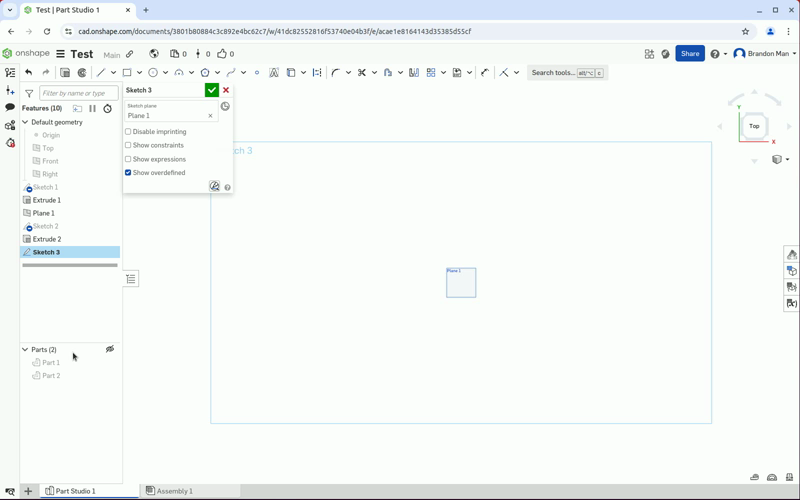
key(l)
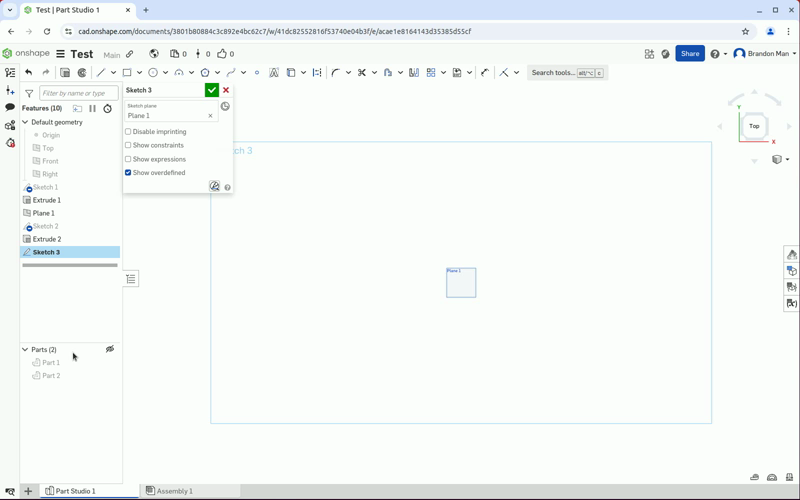
key_down(shift)
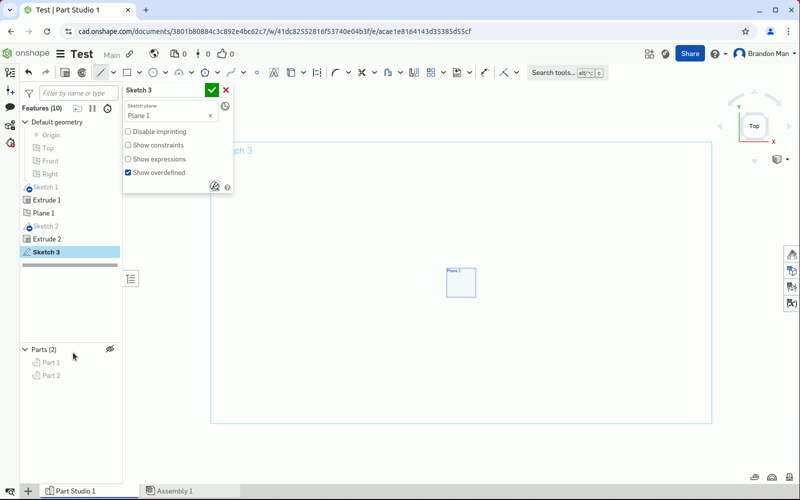
mouse_move(549, 232)
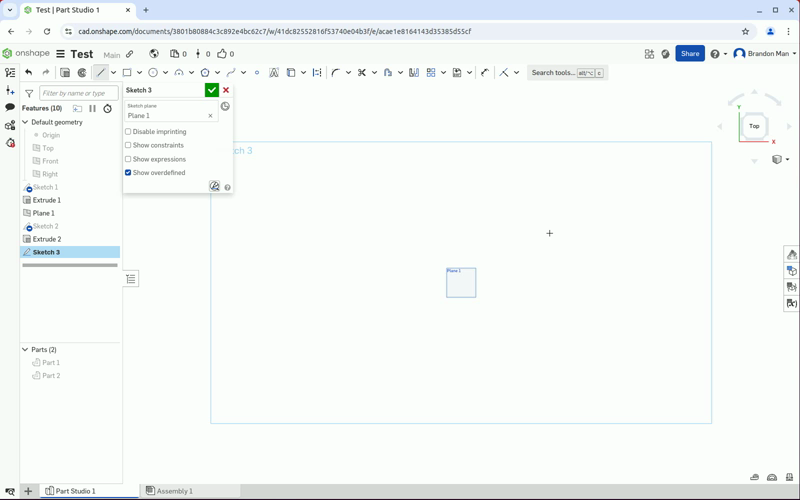
click(549, 232)
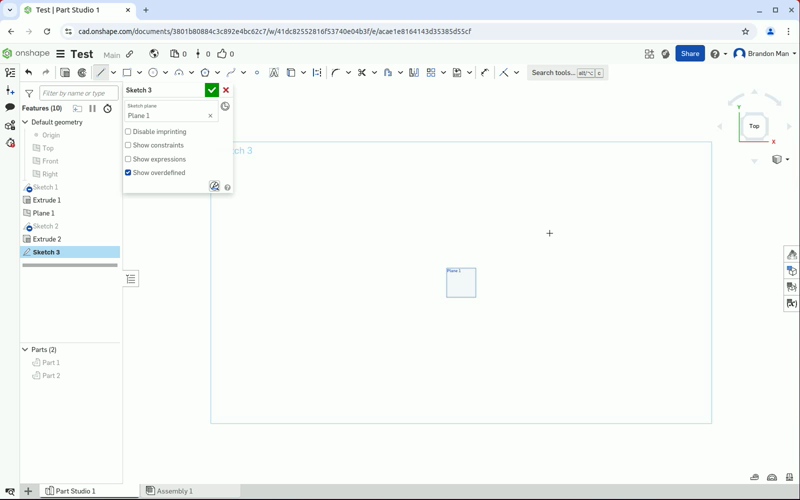
key_up(shift)
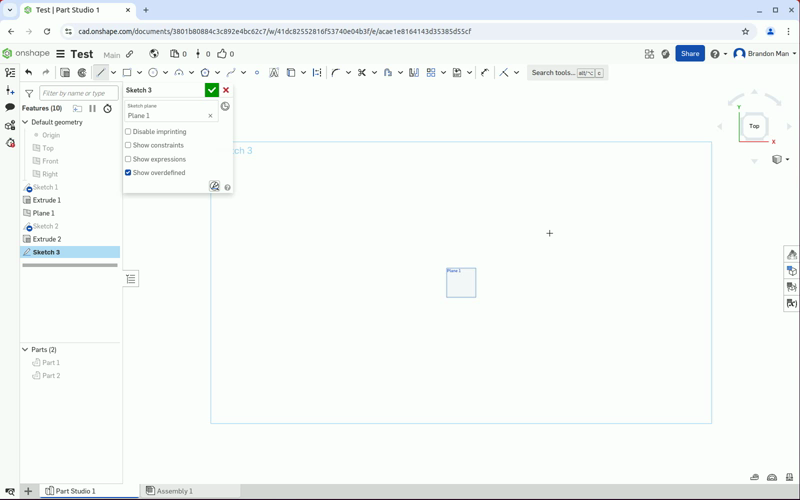
key_down(shift)
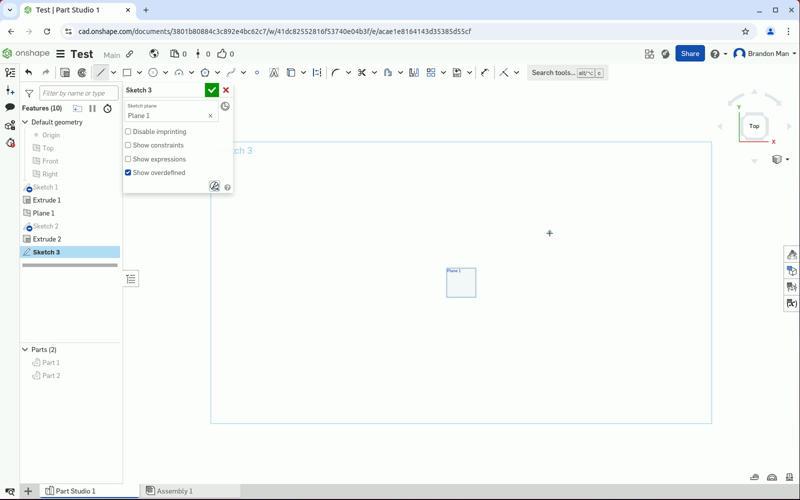
mouse_move(579, 232)
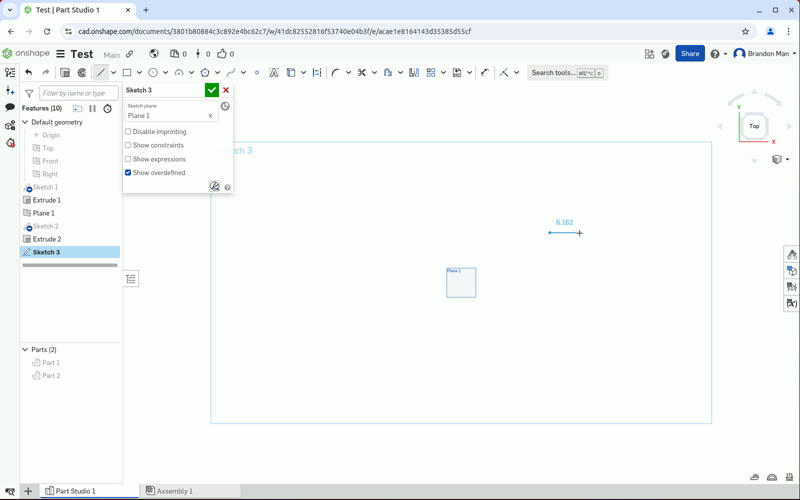
mouse_move(561, 232)
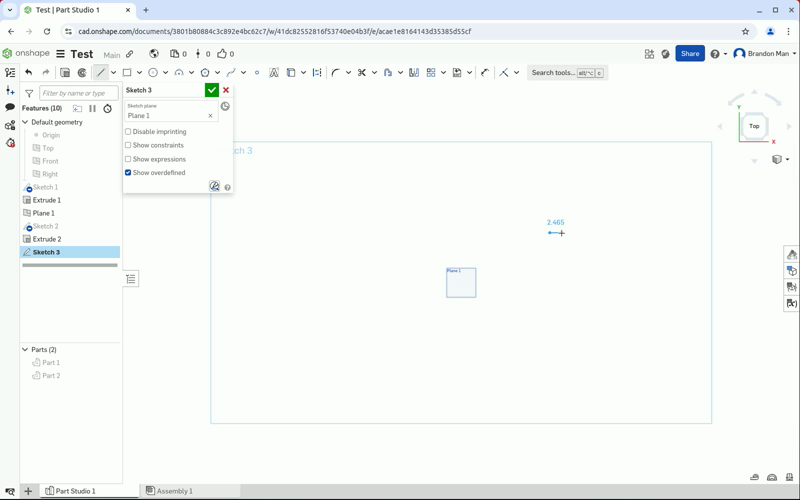
click(561, 232)
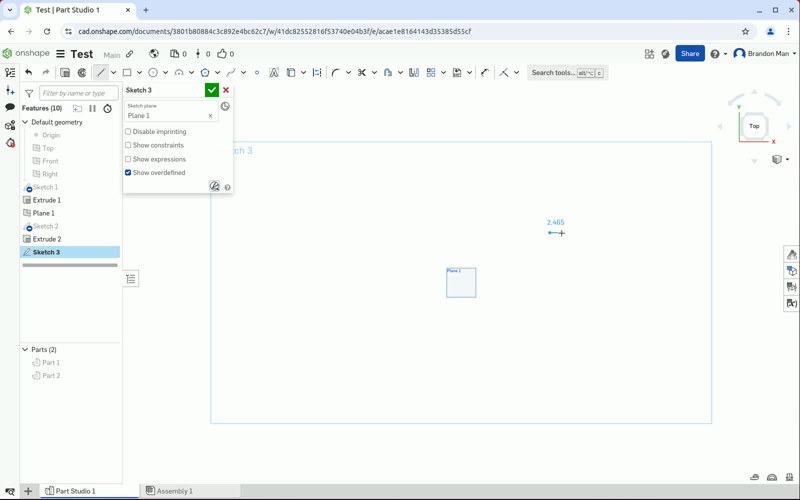
key_up(shift)
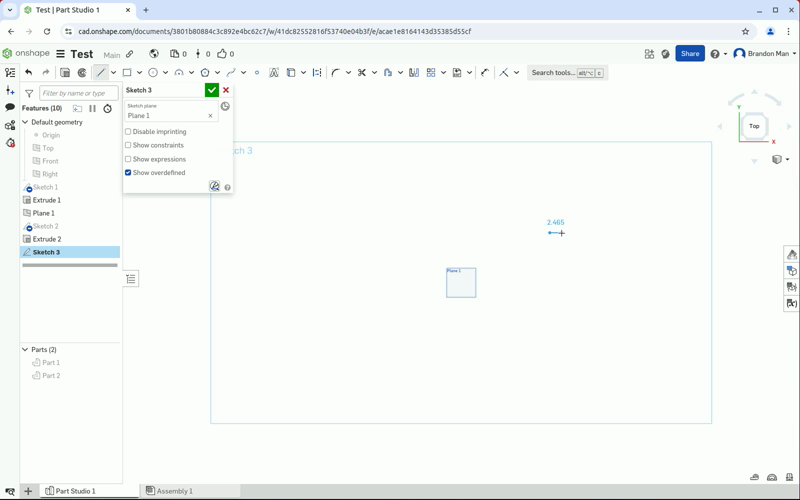
key_down(shift)
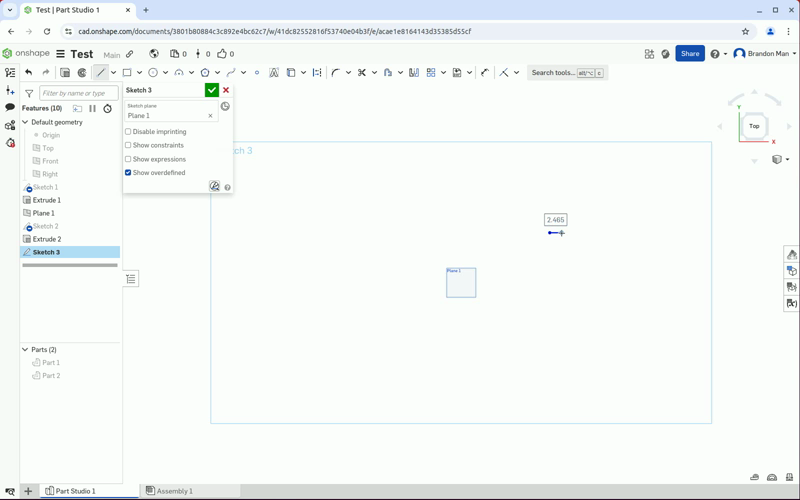
mouse_move(589, 232)
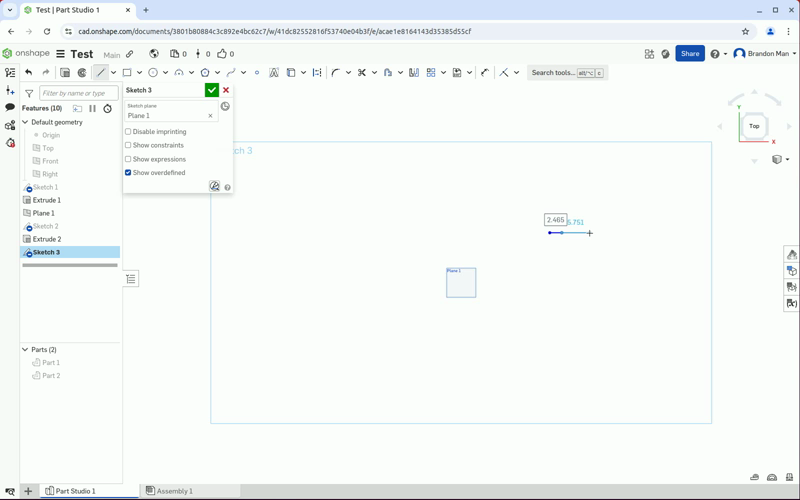
mouse_move(561, 216)
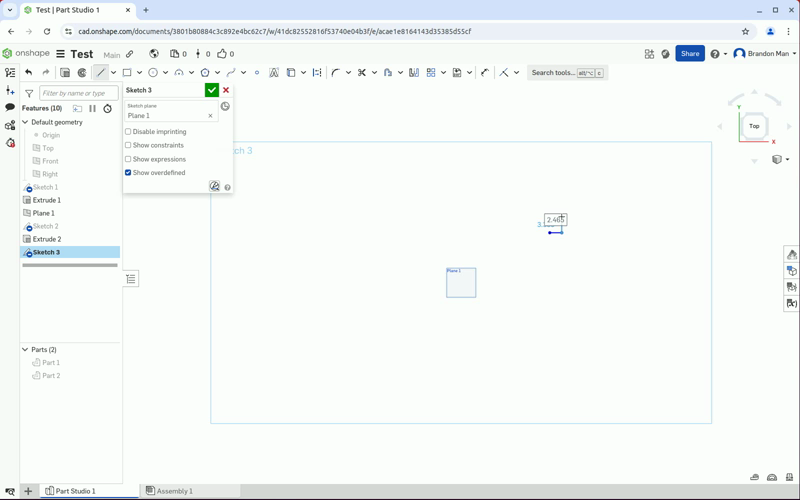
click(561, 216)
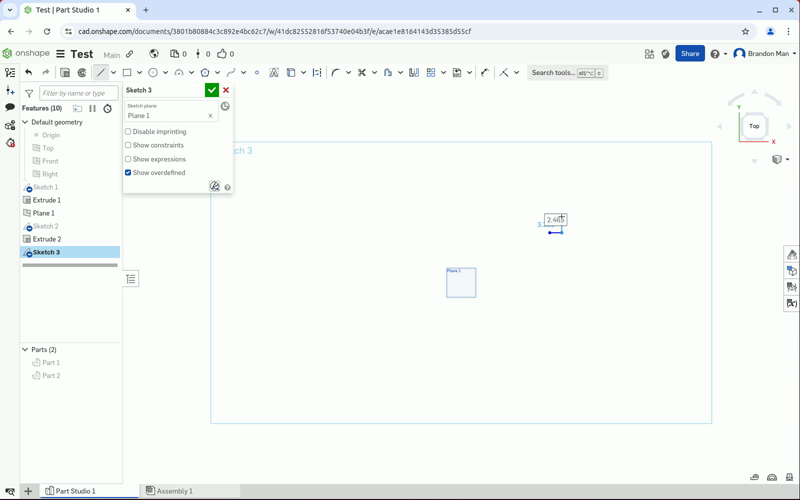
key_up(shift)
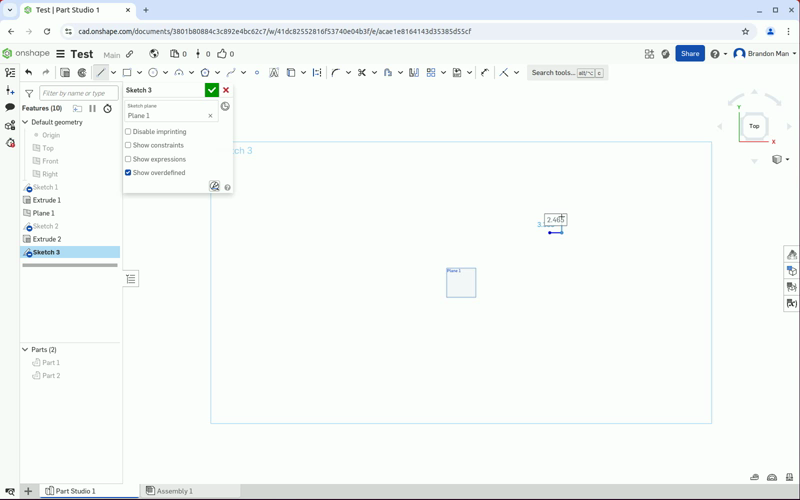
key_down(shift)
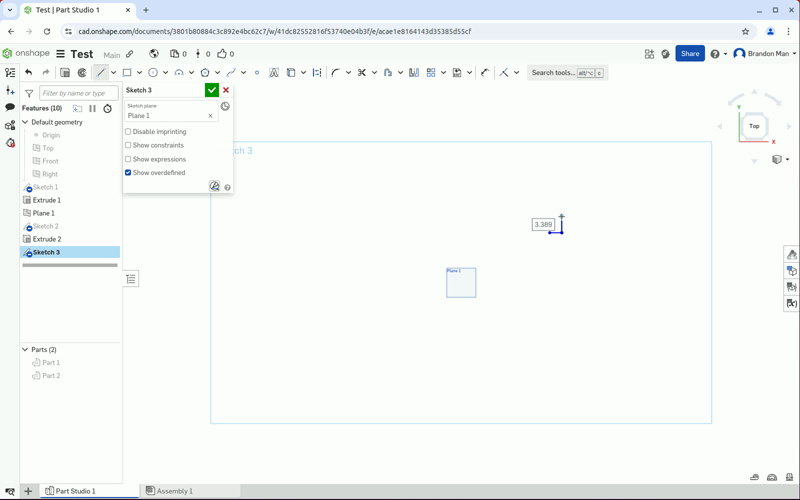
mouse_move(589, 216)
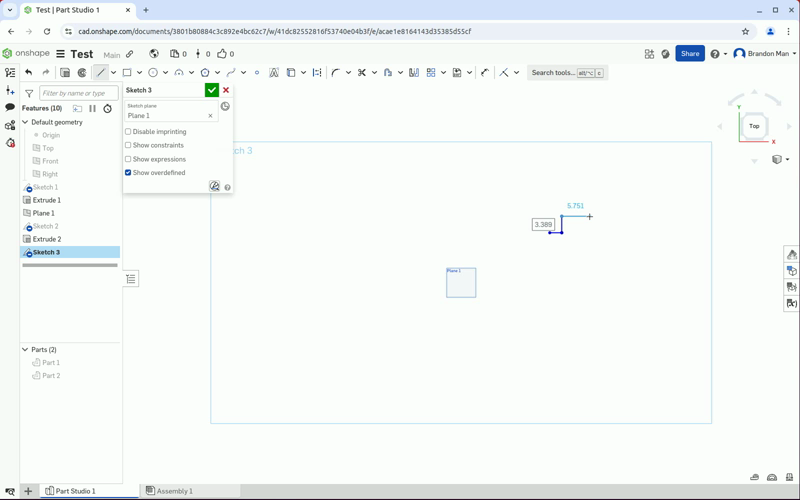
mouse_move(549, 216)
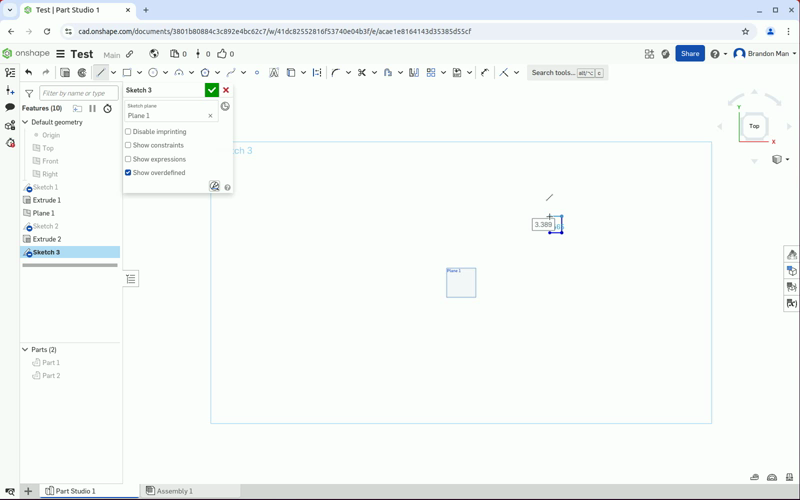
click(549, 216)
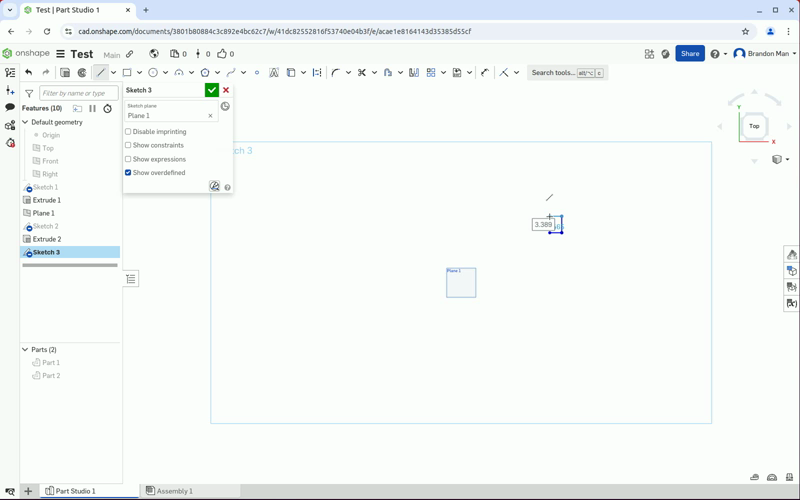
key_up(shift)
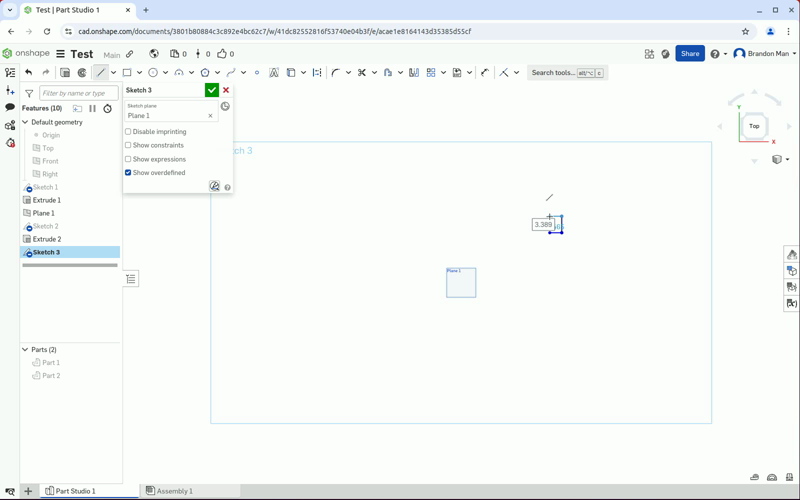
mouse_move(579, 216)
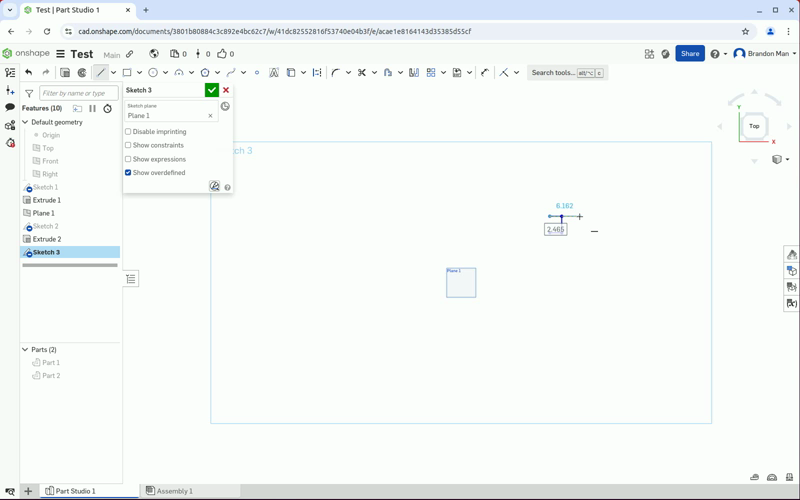
key_down(shift)
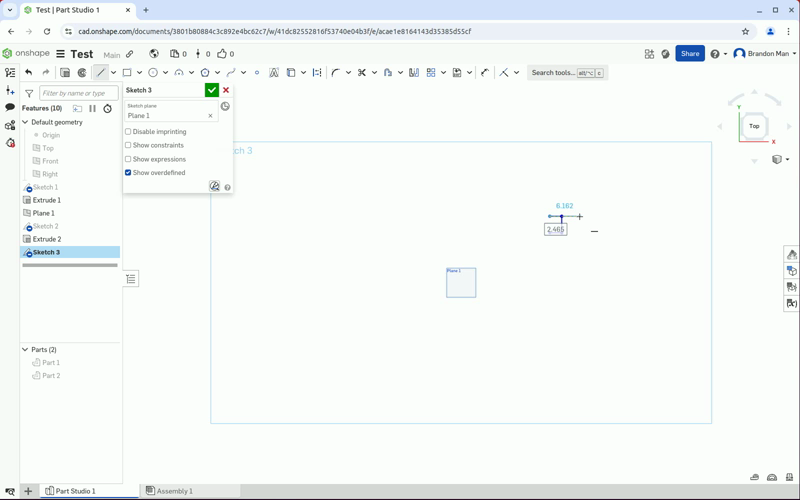
mouse_move(549, 232)
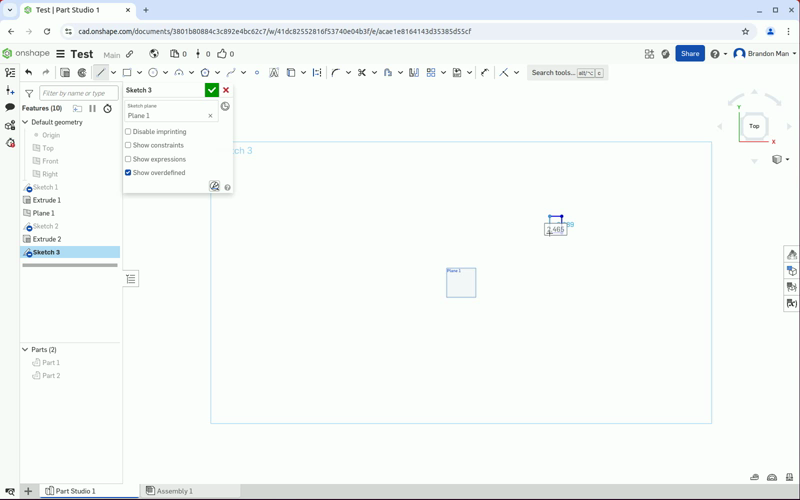
key_up(shift)
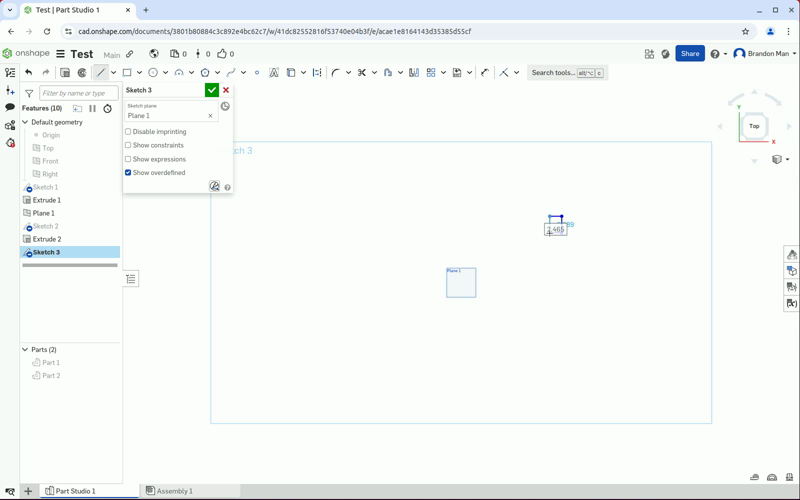
click(549, 232)
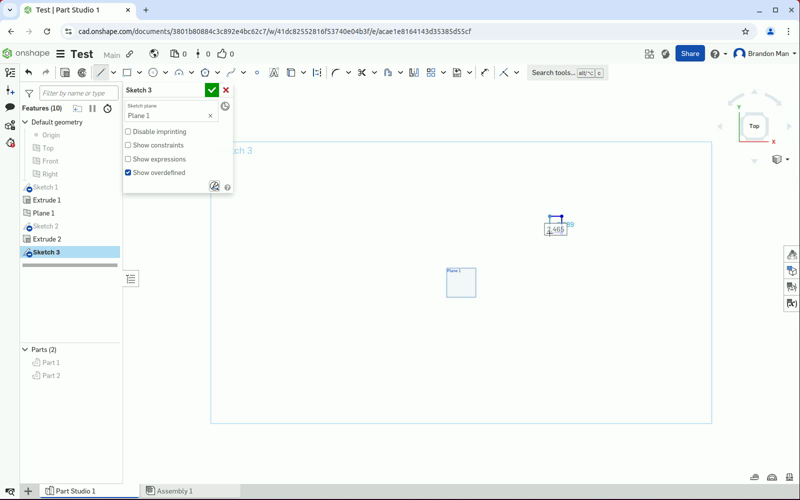
key(esc)
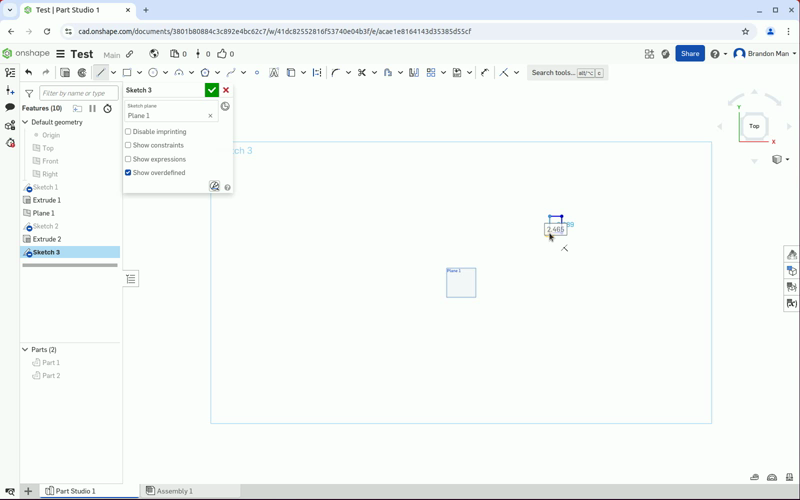
mouse_move(559, 226)
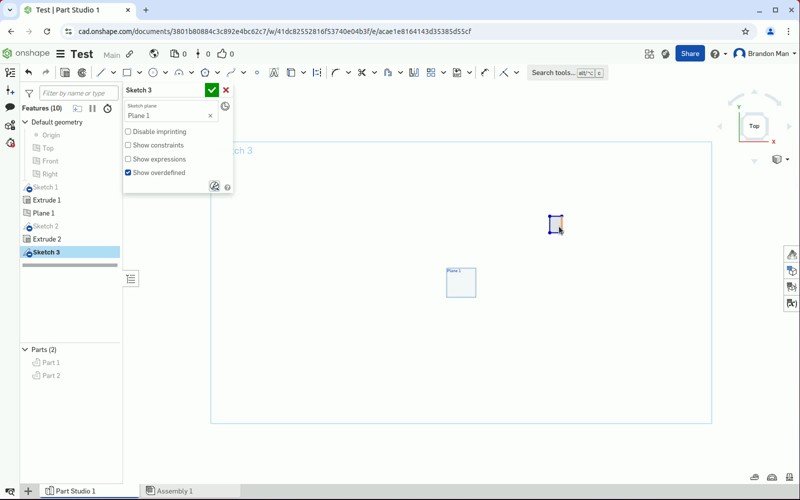
scroll(6)
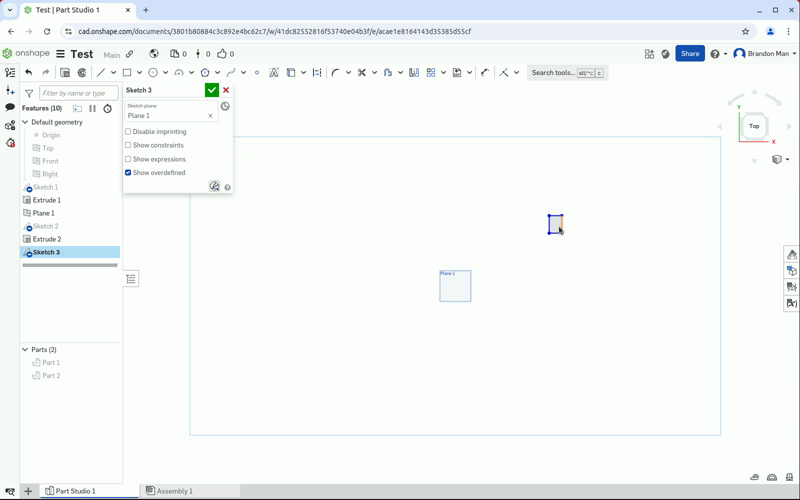
scroll(6)
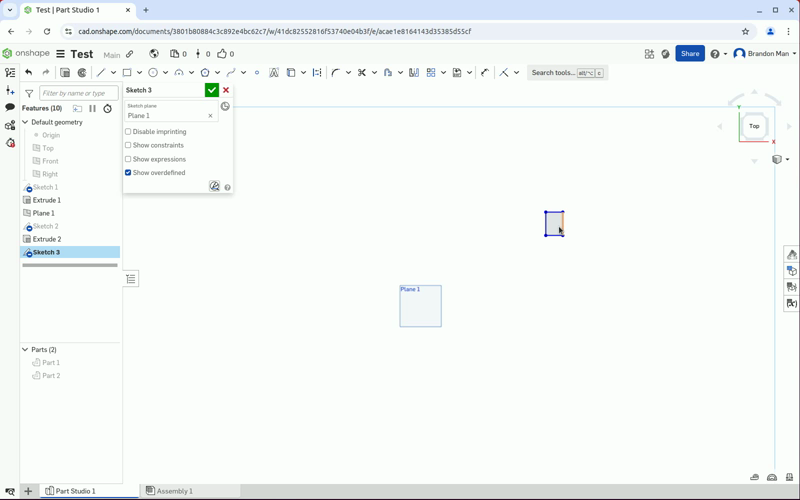
scroll(6)
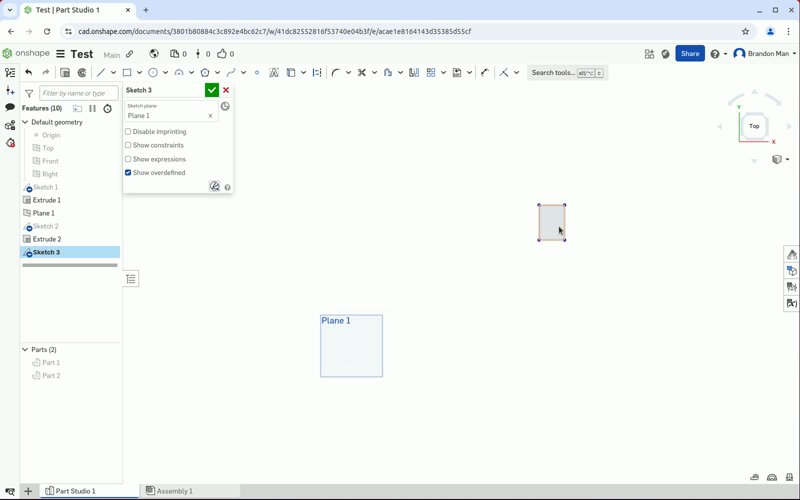
scroll(6)
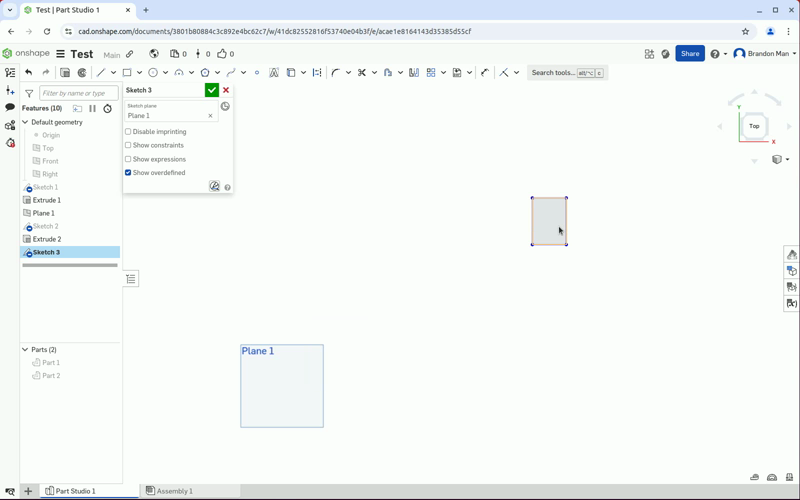
scroll(6)
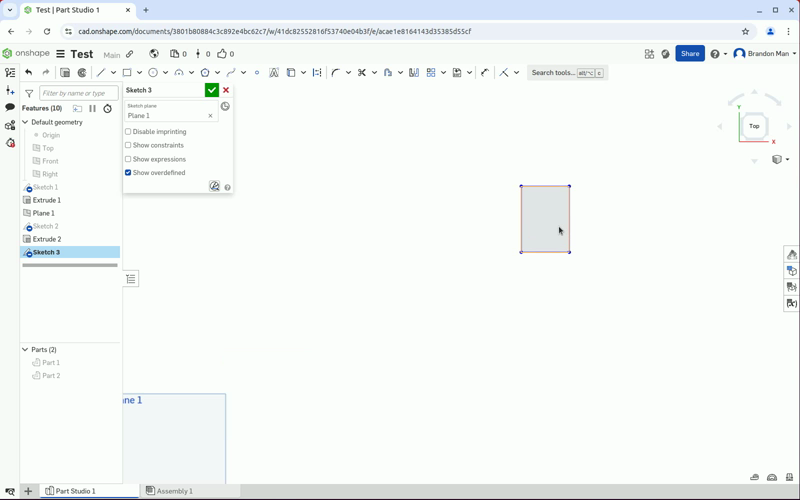
scroll(6)
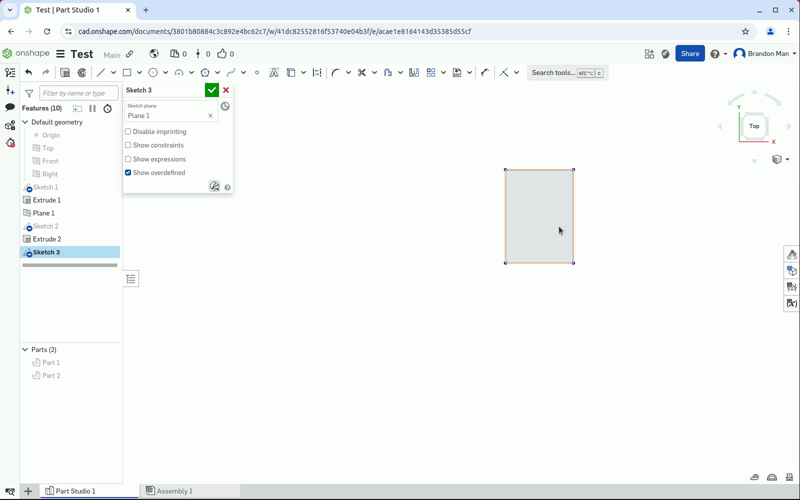
scroll(6)
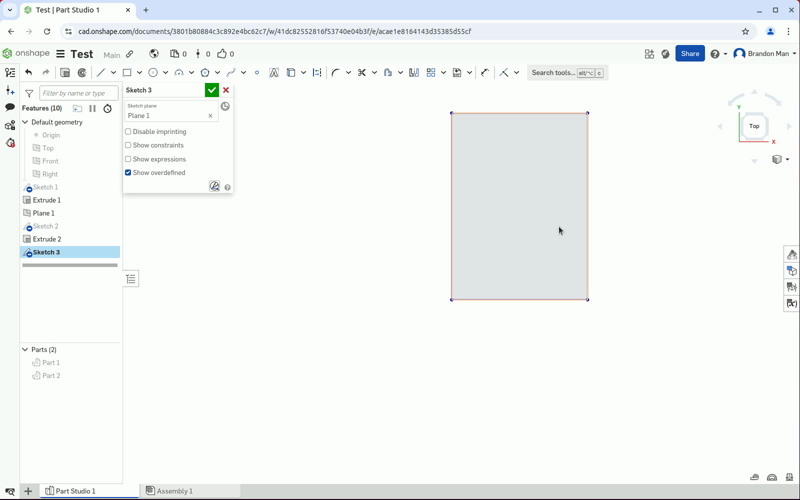
click(559, 226)
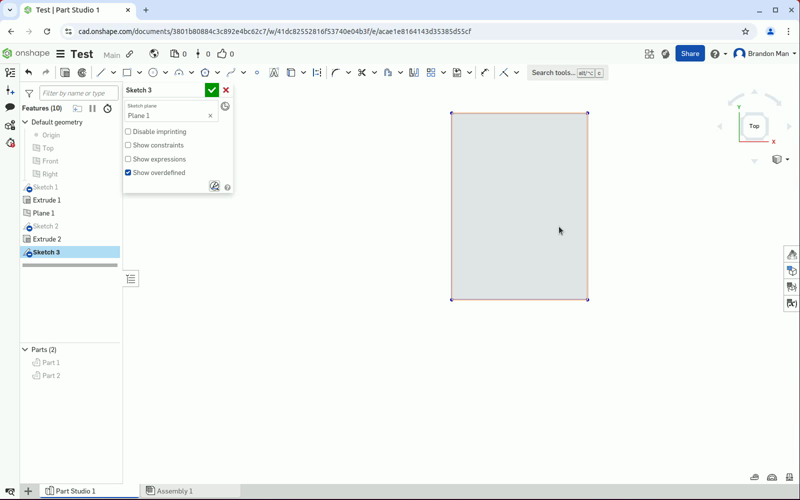
scroll(-6)
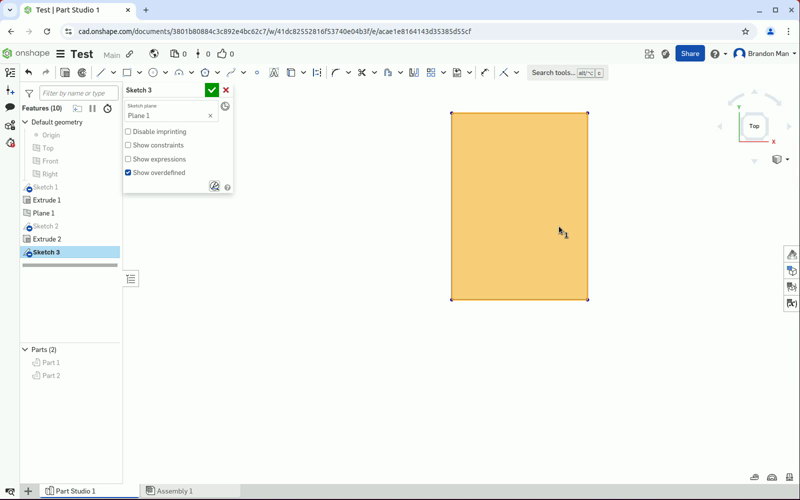
scroll(-6)
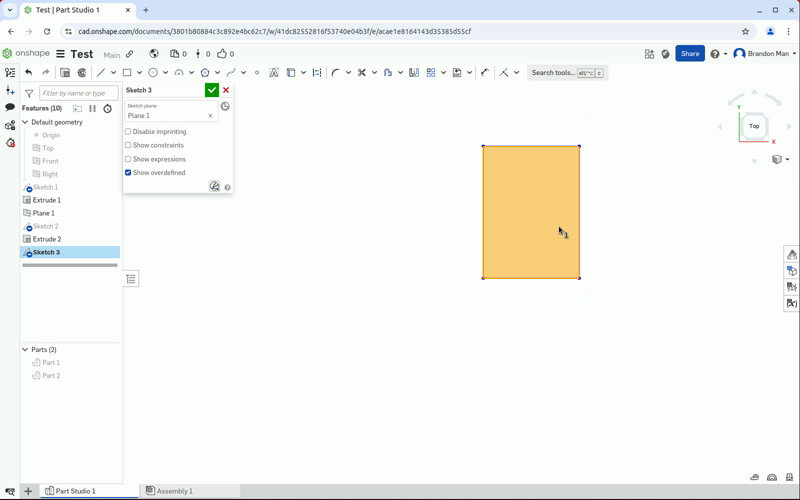
scroll(-6)
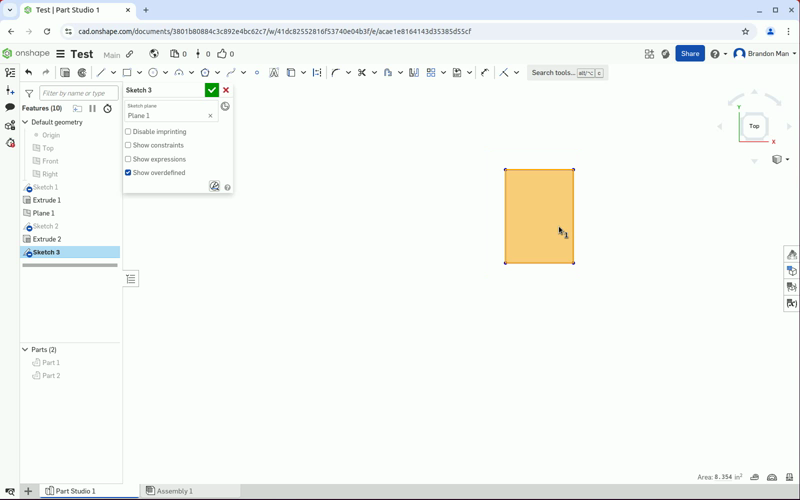
scroll(-6)
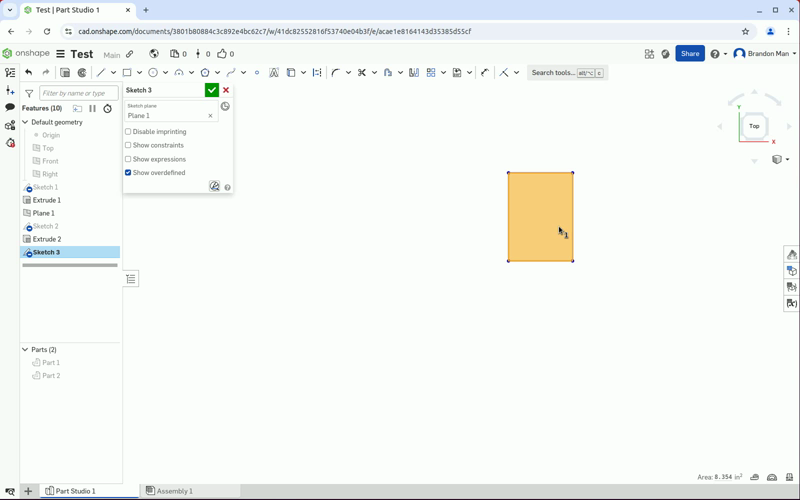
scroll(-6)
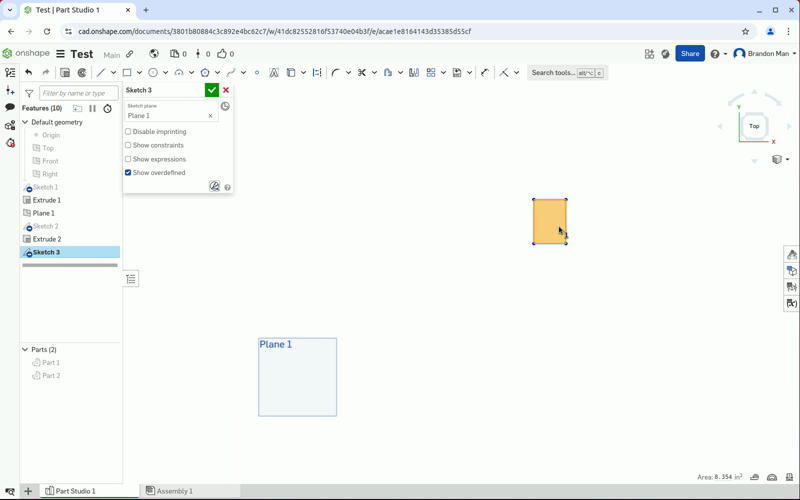
scroll(-6)
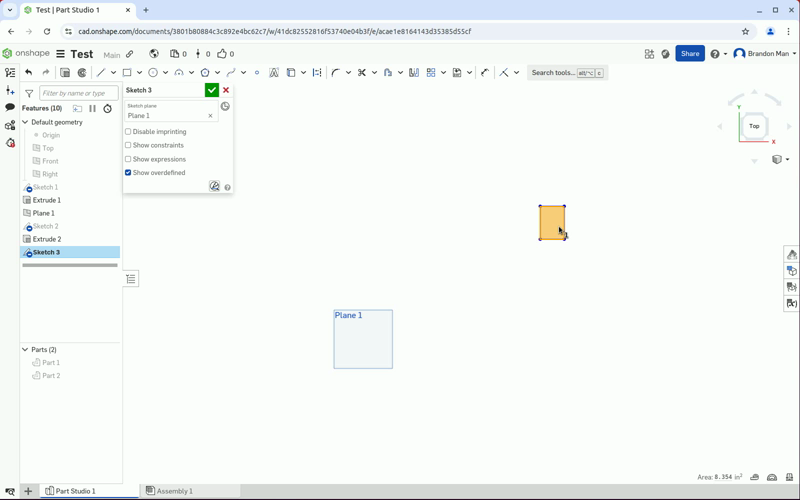
scroll(-6)
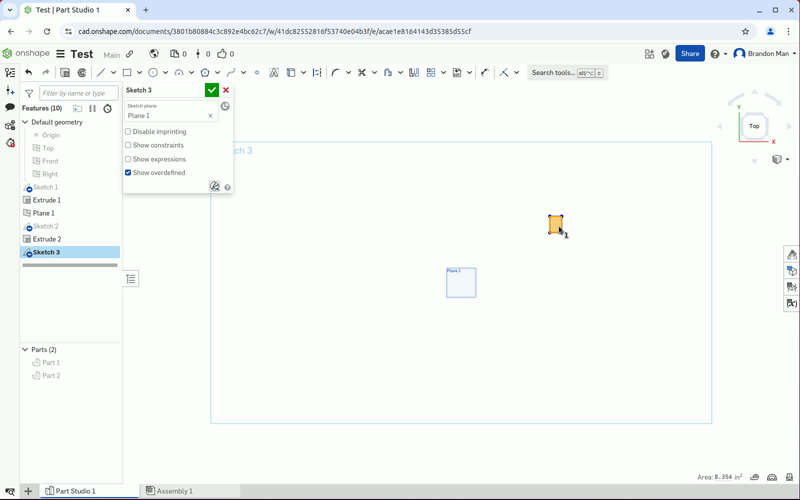
mouse_move(73, 352)
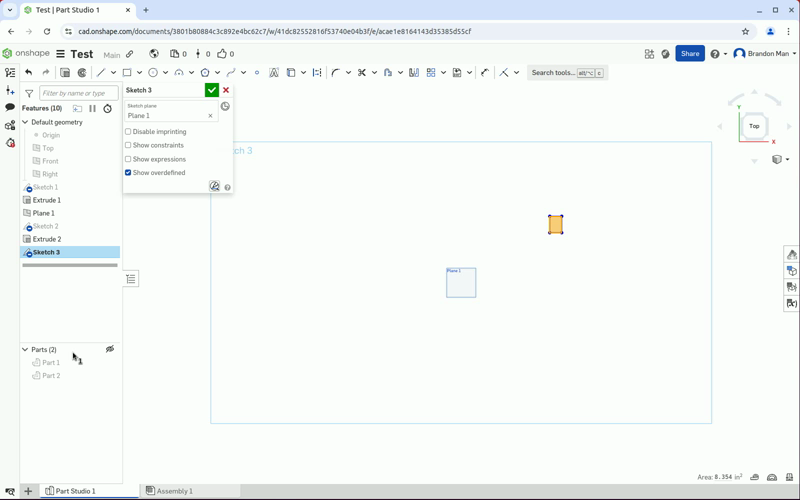
key(shift+y)
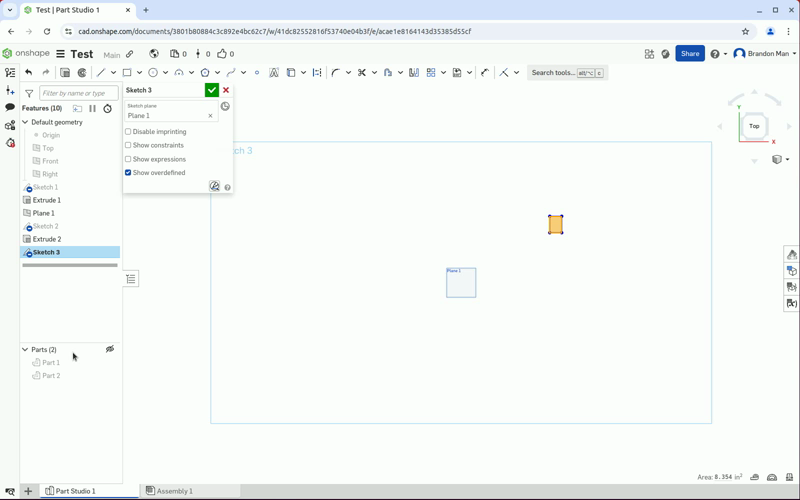
key(shift+e)
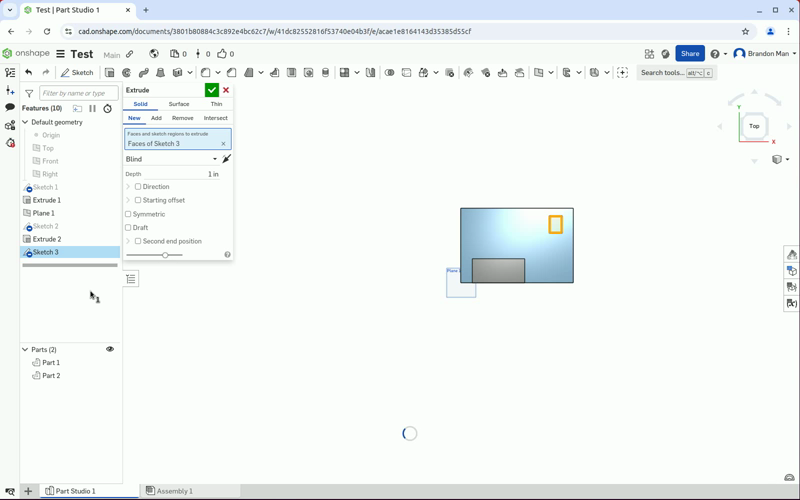
mouse_move(143, 106)
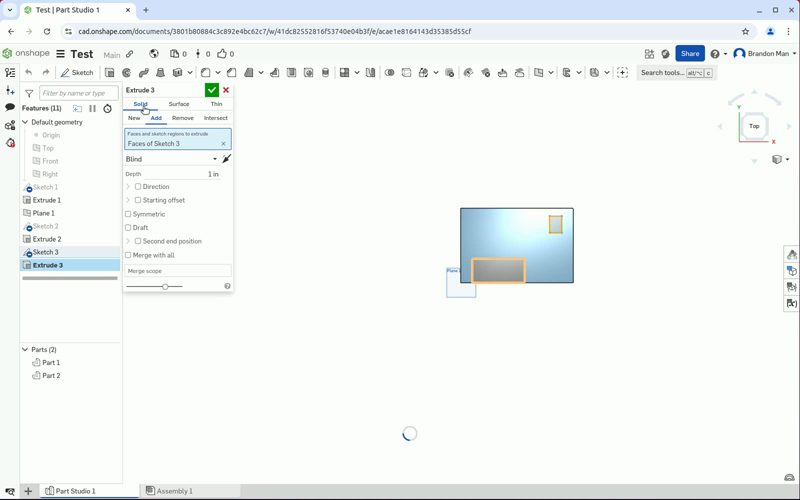
click(143, 106)
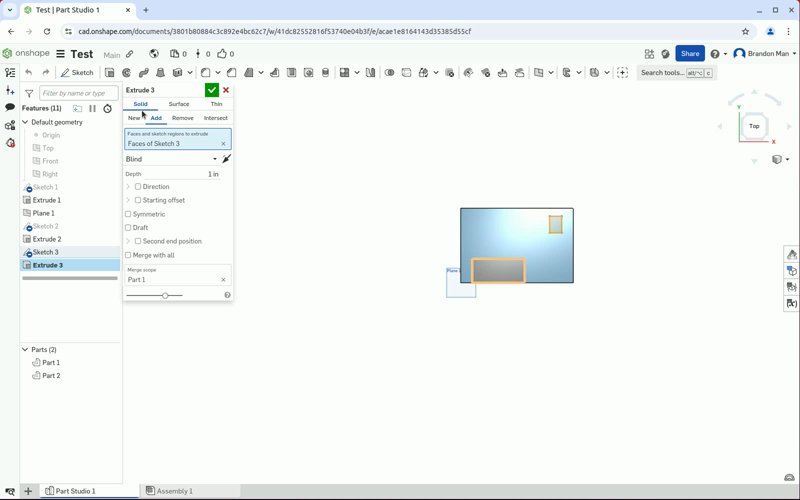
mouse_move(137, 120)
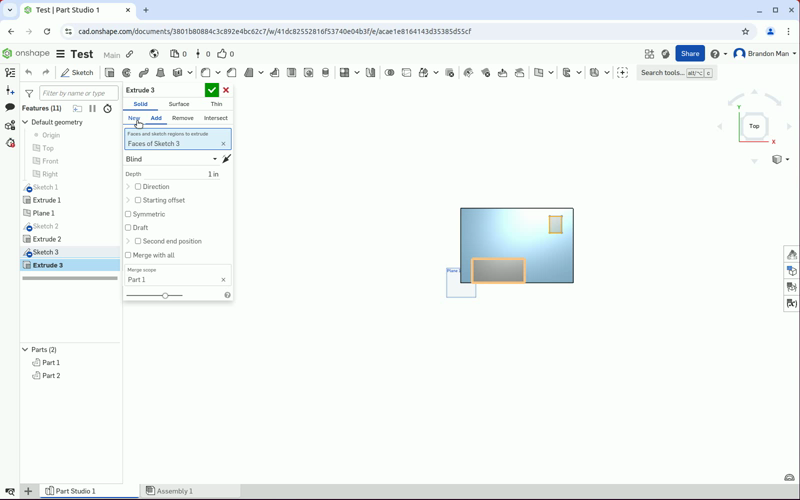
click(137, 120)
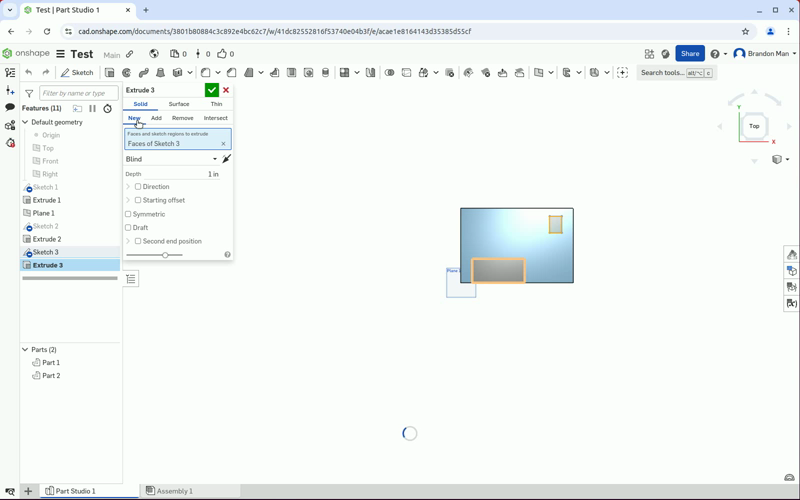
key(tab, 4)
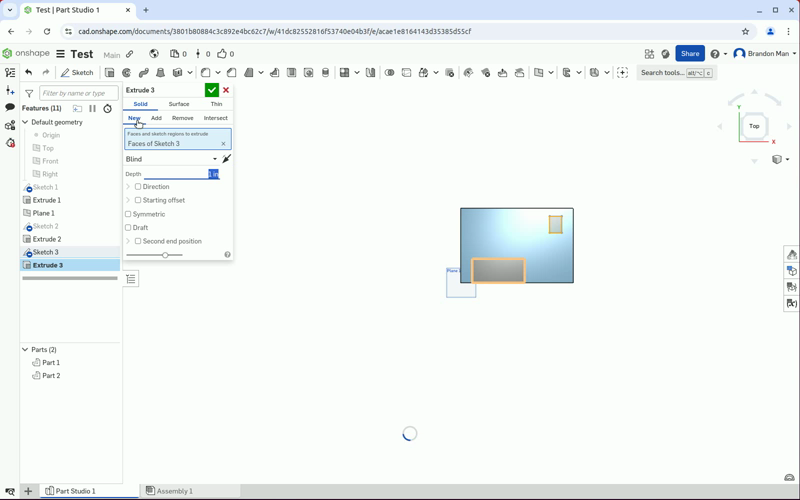
text(1.685)
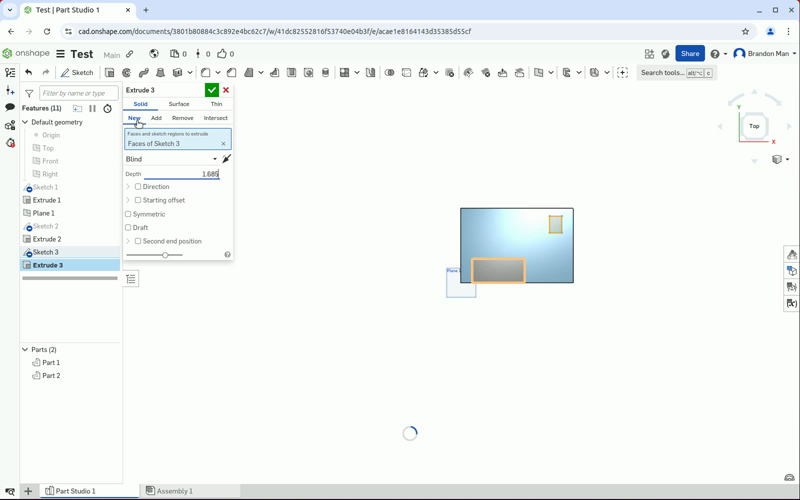
key(enter)
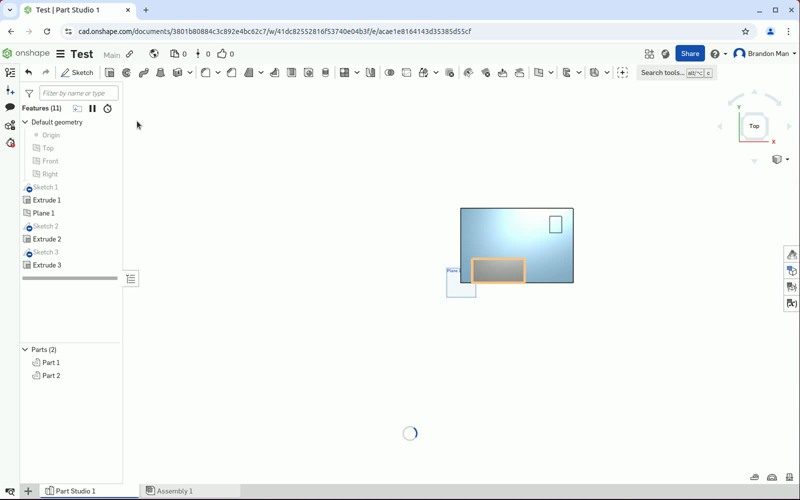
key(shift+h)
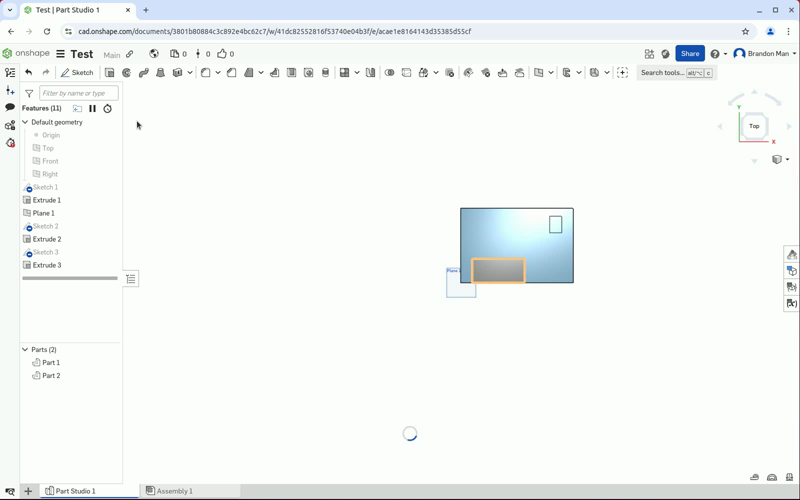
key(shift+h)
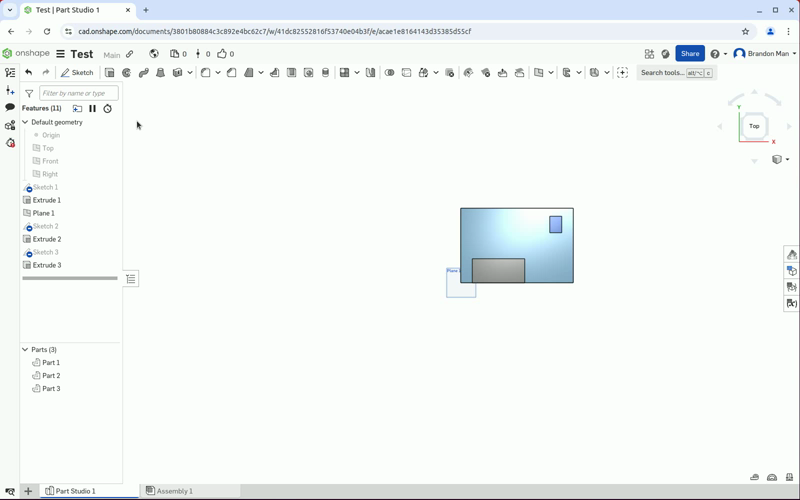
mouse_move(73, 189)
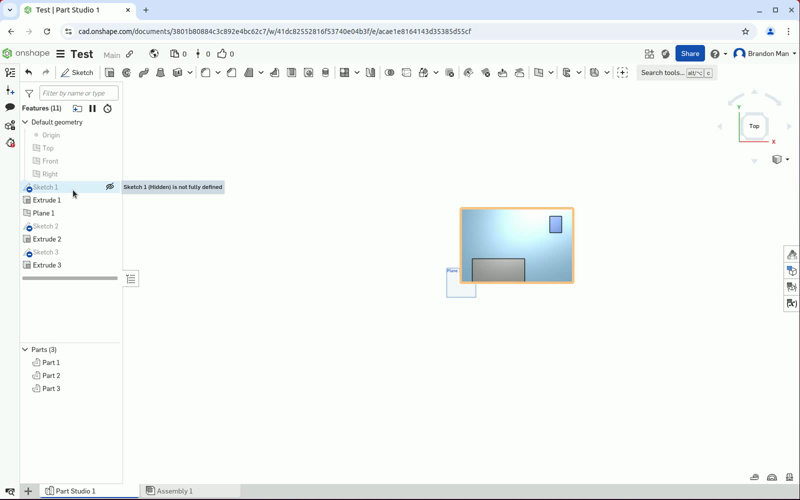
click(73, 189)
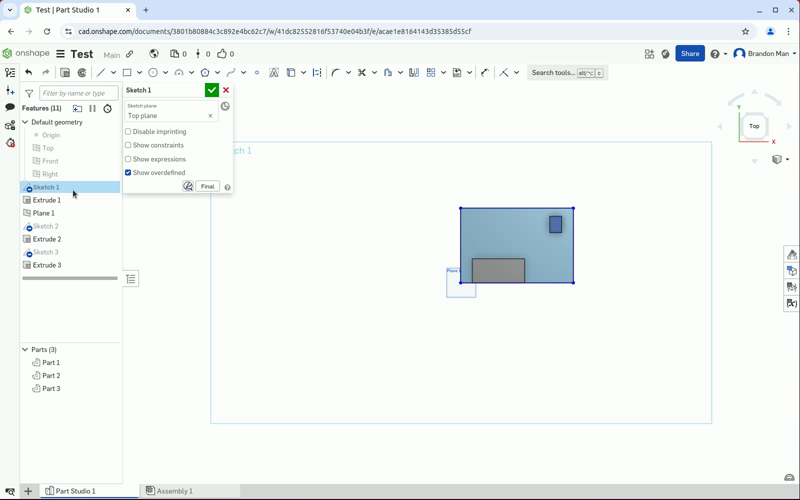
mouse_move(229, 92)
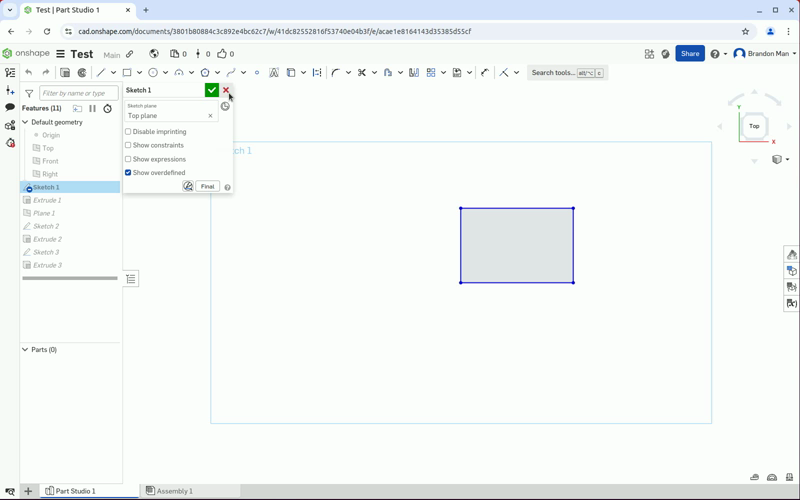
click(229, 92)
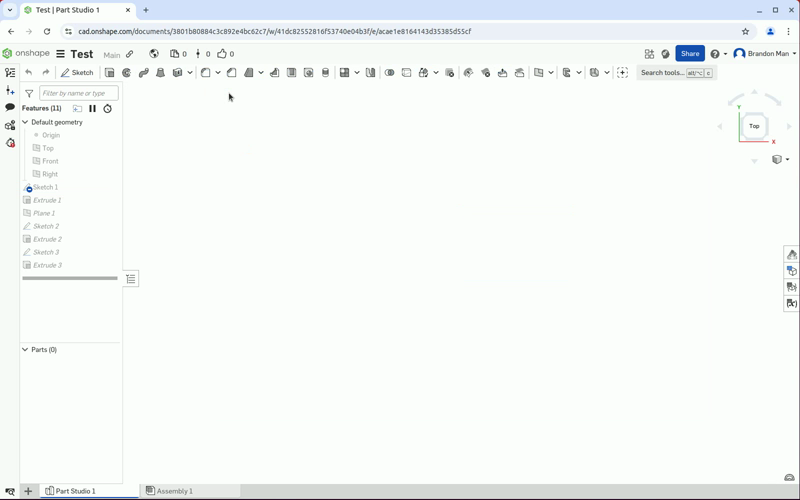
key(shift+s)
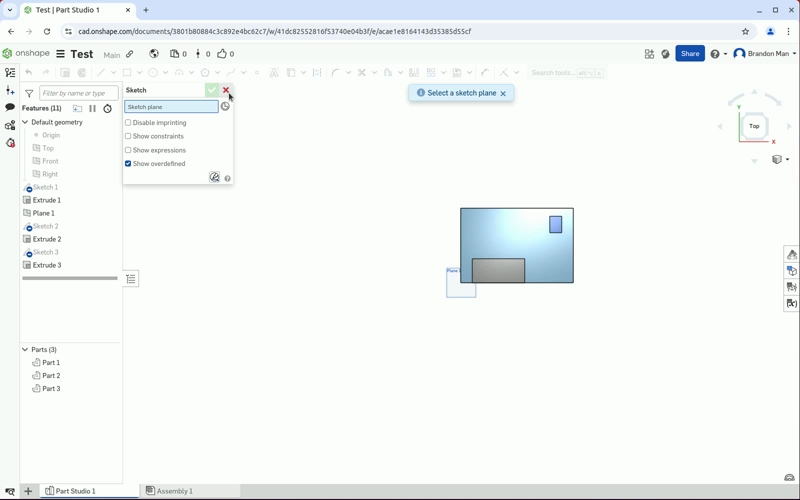
mouse_move(73, 215)
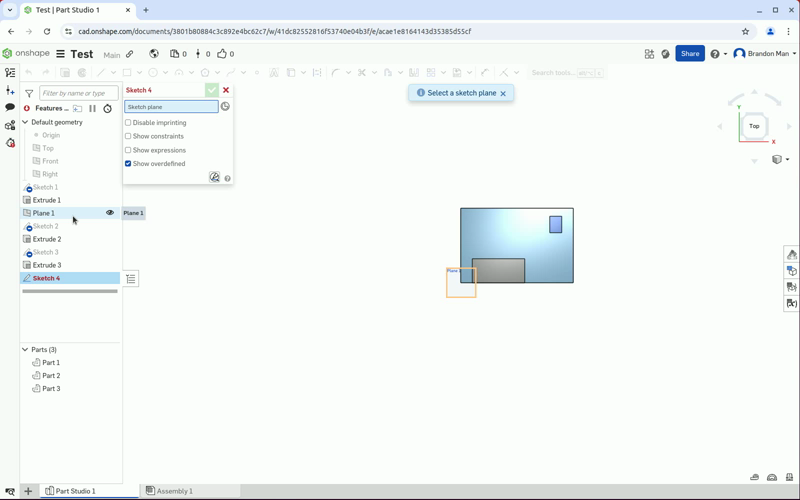
click(73, 215)
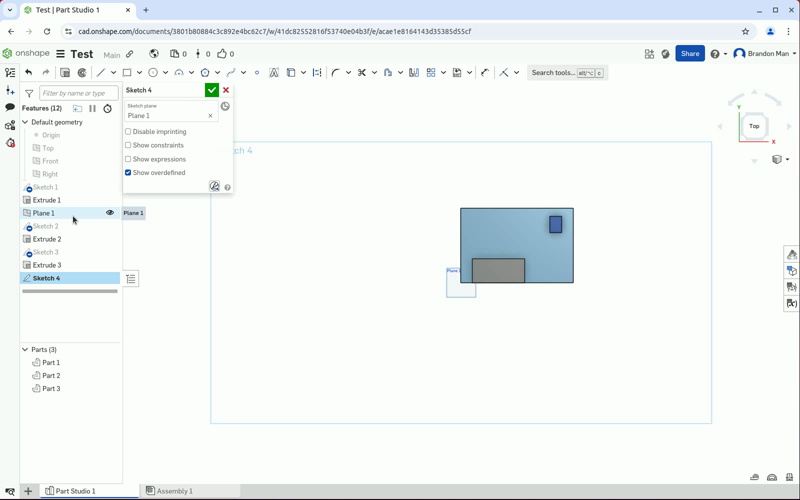
mouse_move(73, 352)
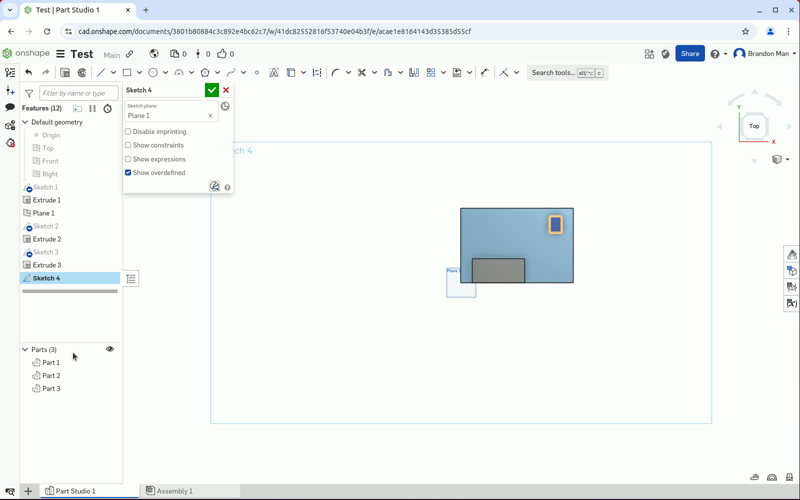
key(y)
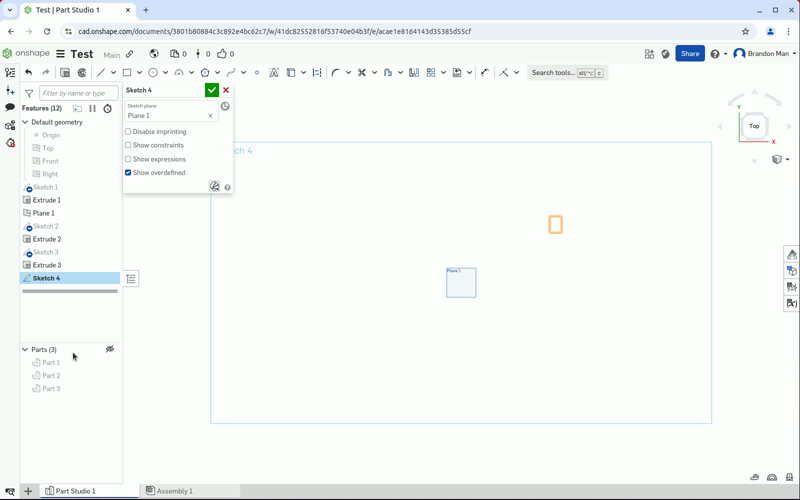
key(l)
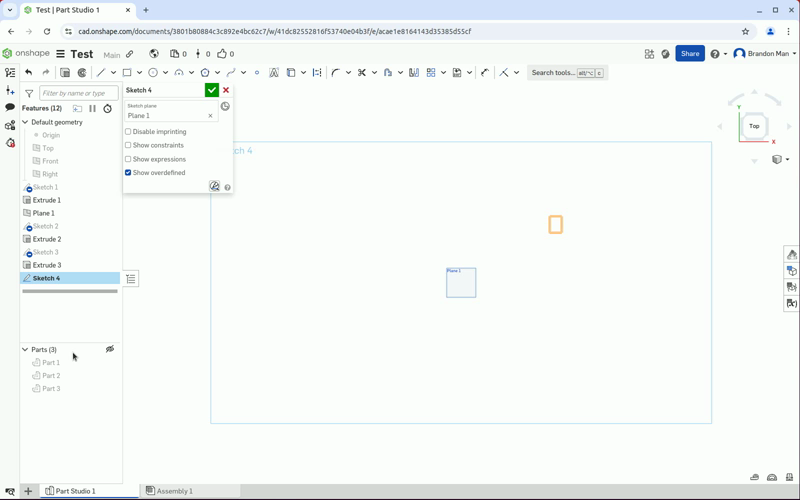
key_down(shift)
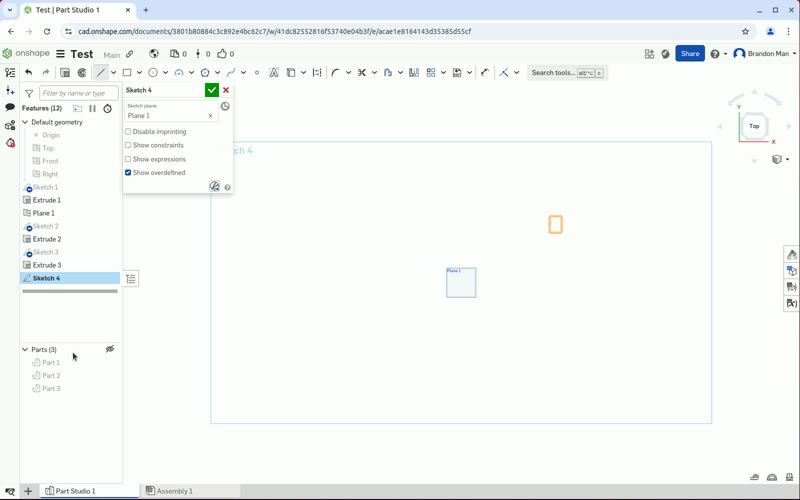
mouse_move(498, 247)
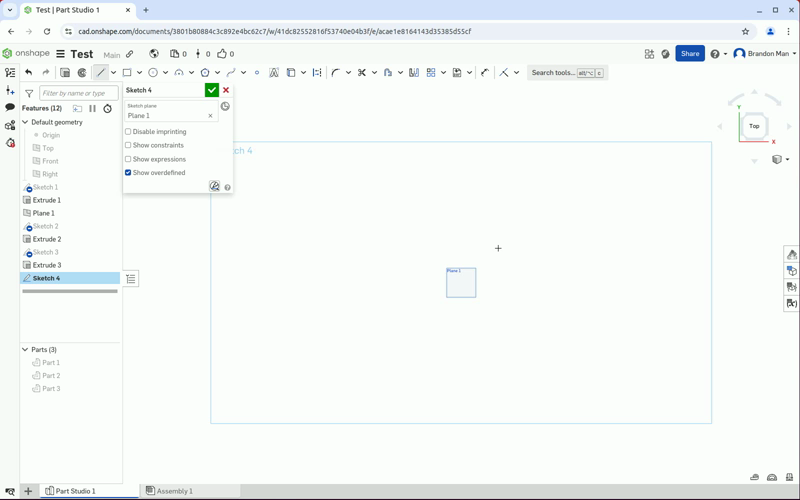
click(498, 247)
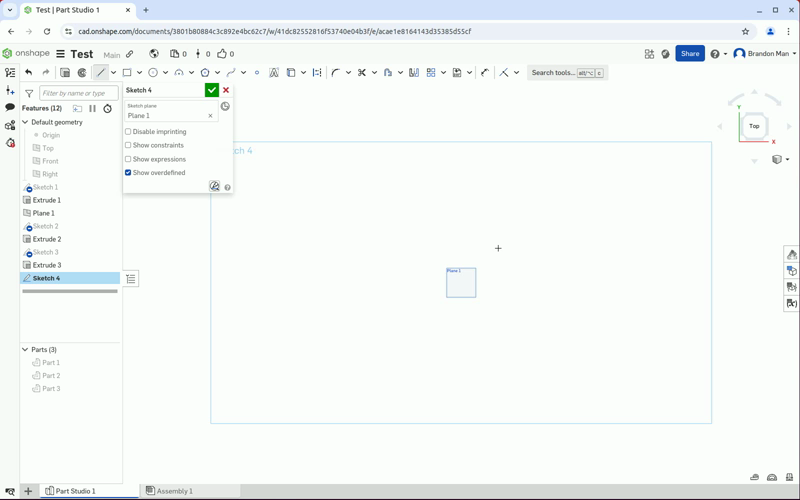
key_up(shift)
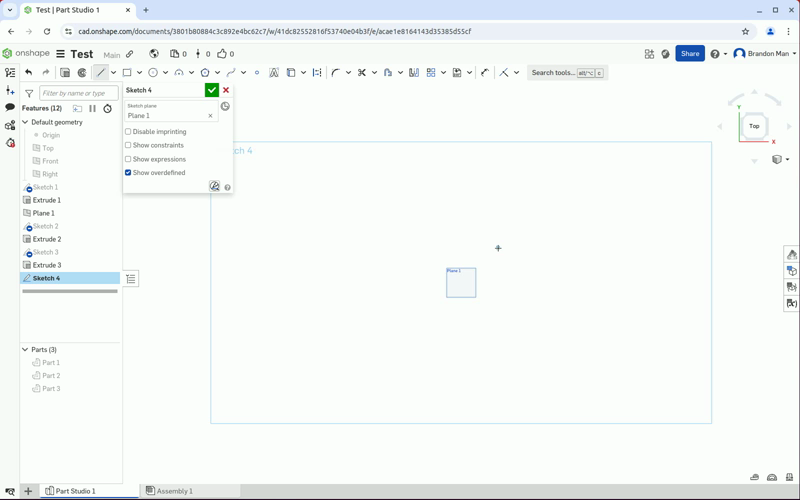
key_down(shift)
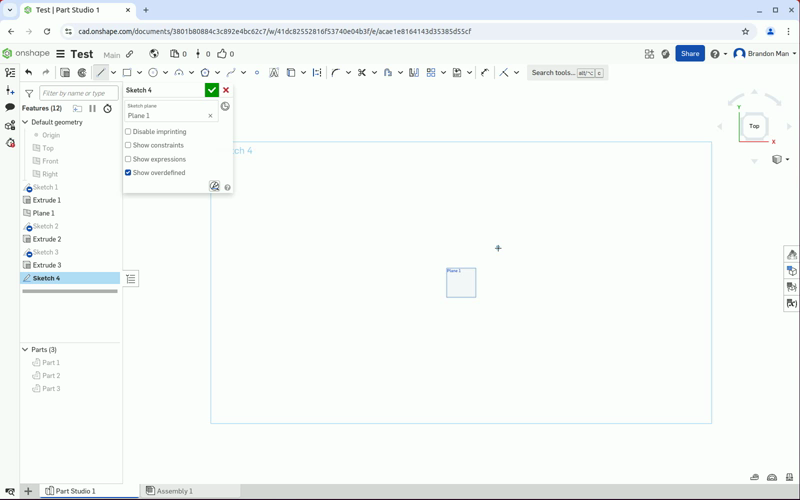
mouse_move(528, 247)
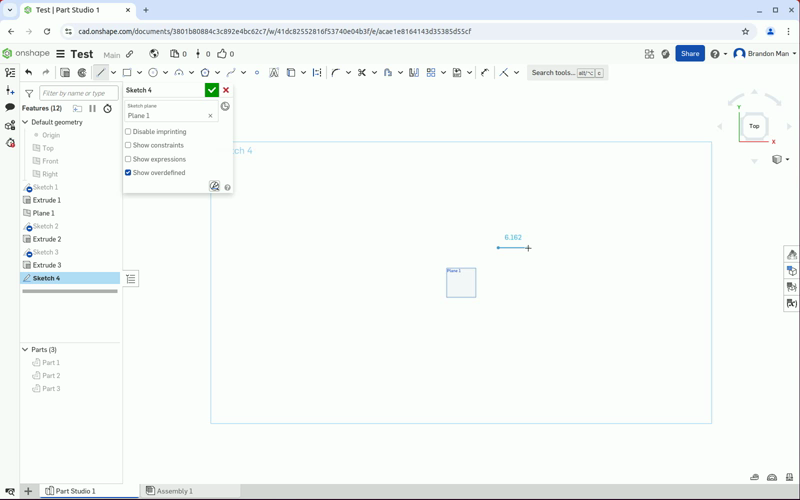
mouse_move(505, 254)
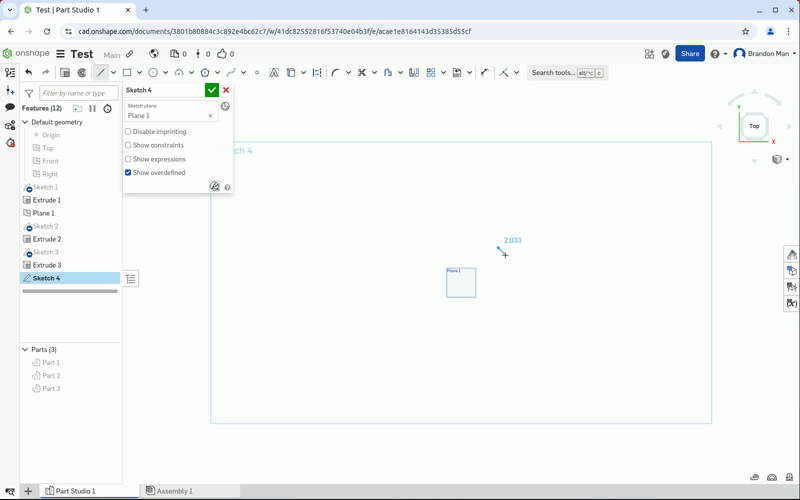
click(505, 254)
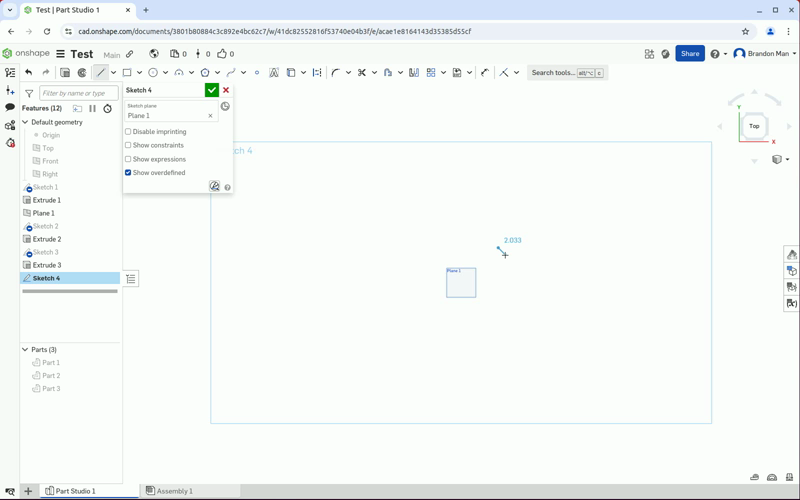
key_up(shift)
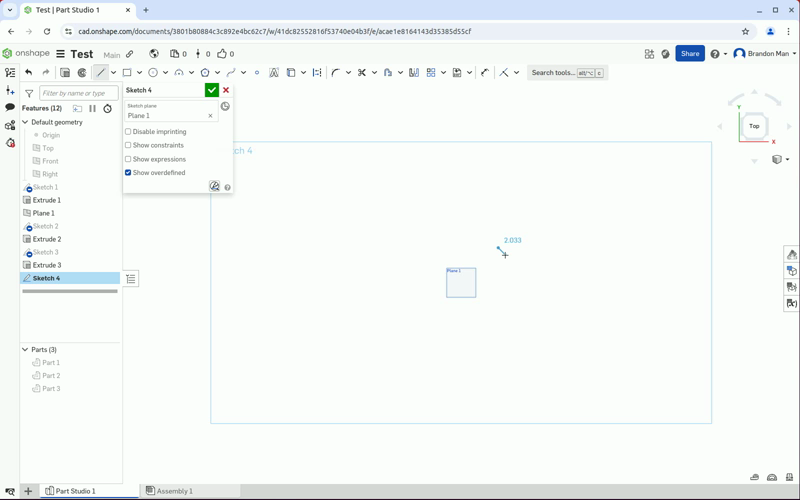
key_down(shift)
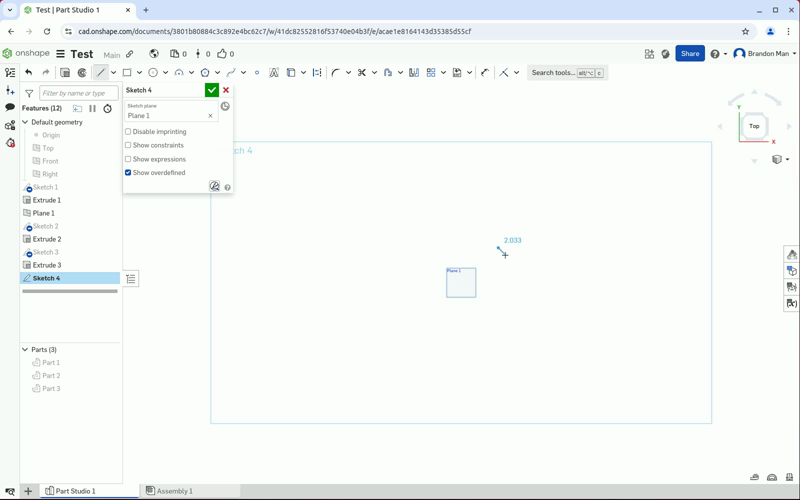
mouse_move(535, 254)
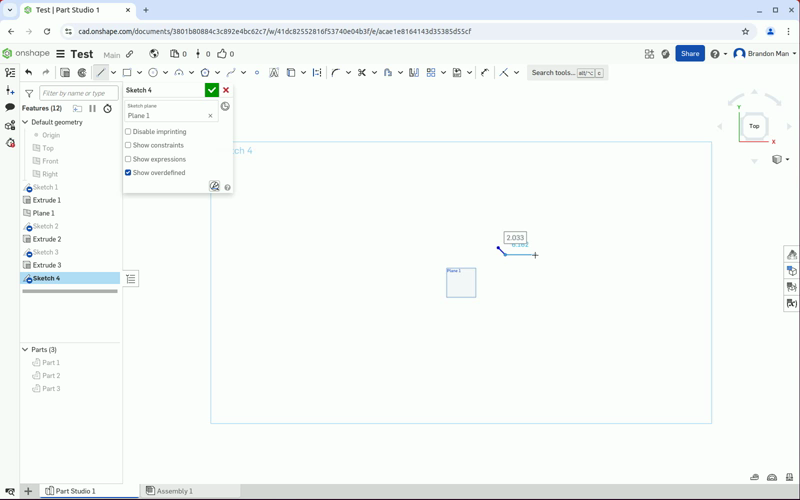
mouse_move(515, 244)
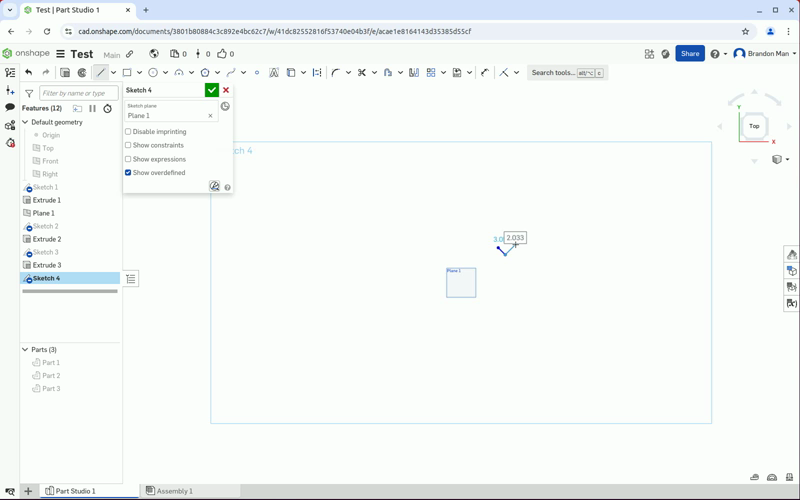
click(515, 244)
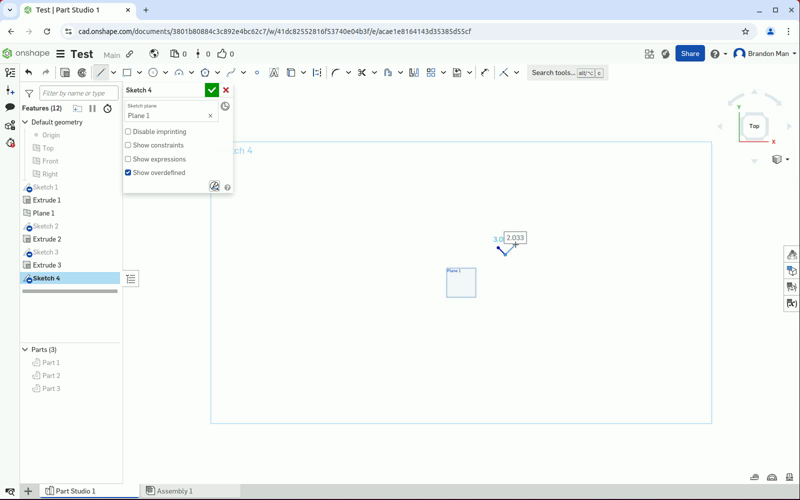
key_up(shift)
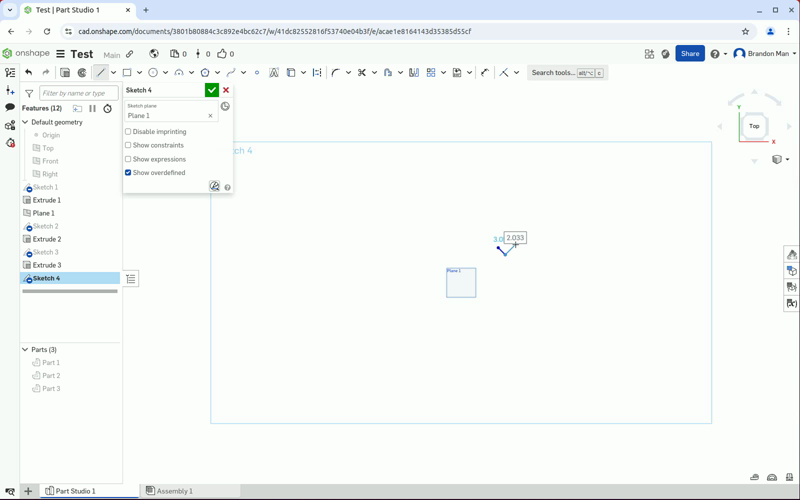
key_down(shift)
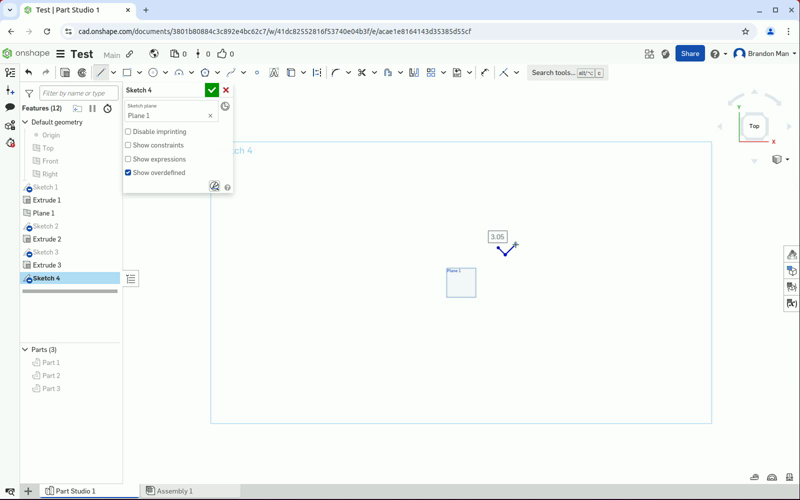
mouse_move(545, 244)
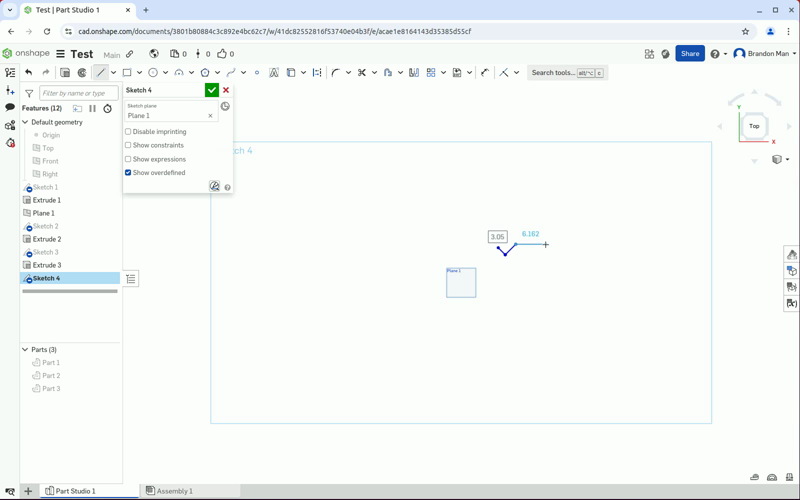
mouse_move(508, 237)
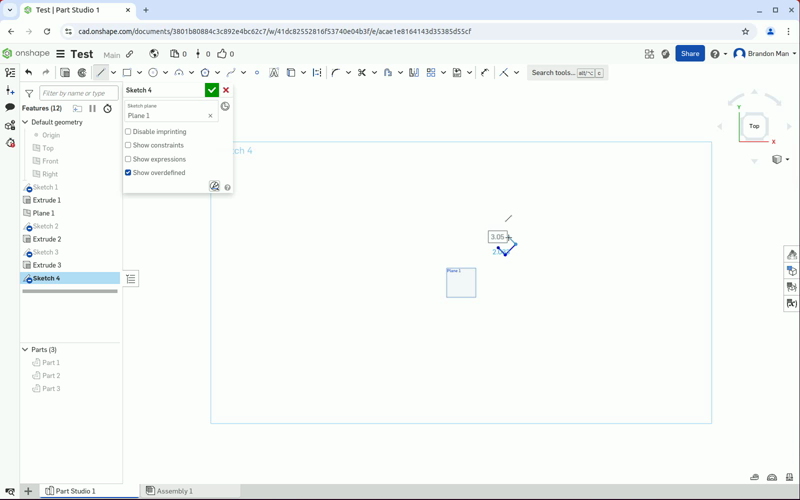
click(508, 237)
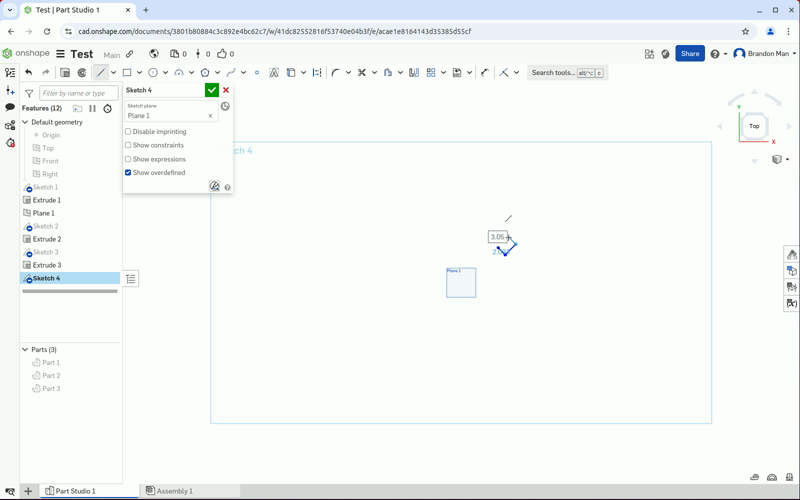
key_up(shift)
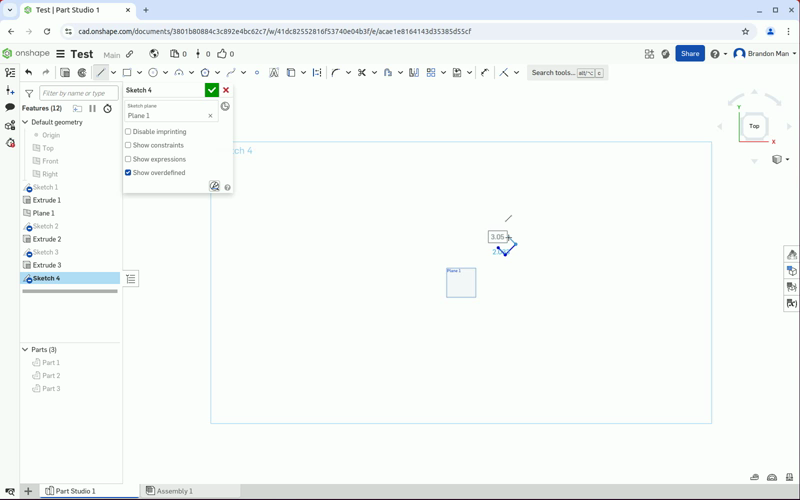
mouse_move(538, 237)
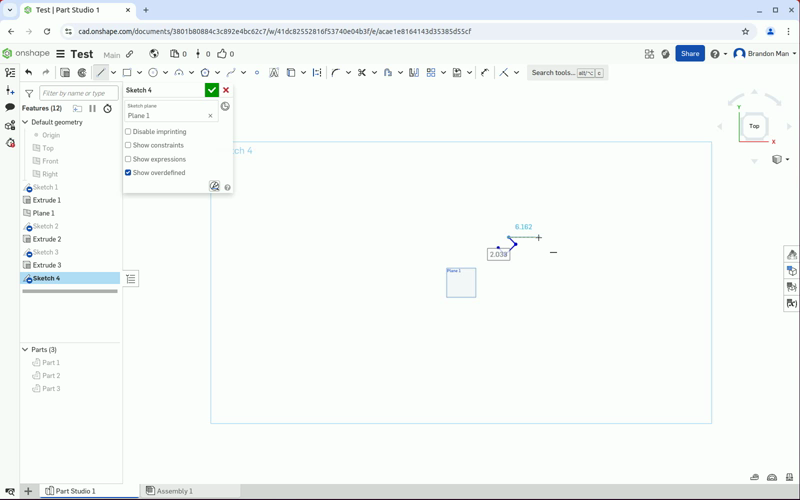
key_down(shift)
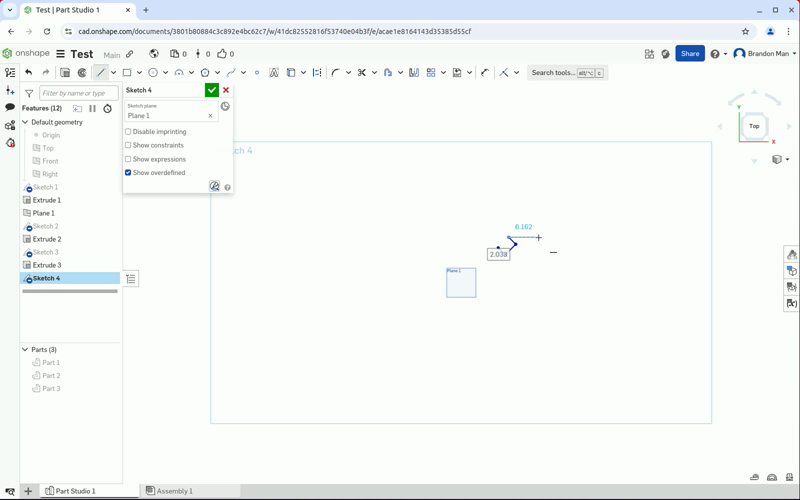
mouse_move(498, 247)
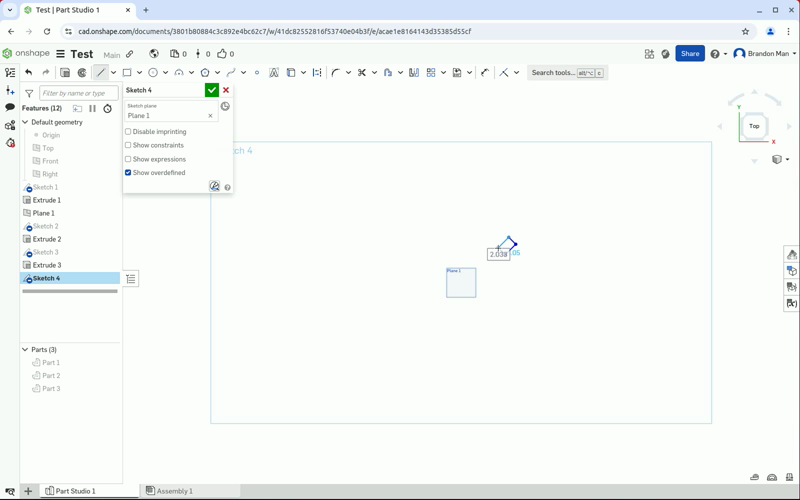
key_up(shift)
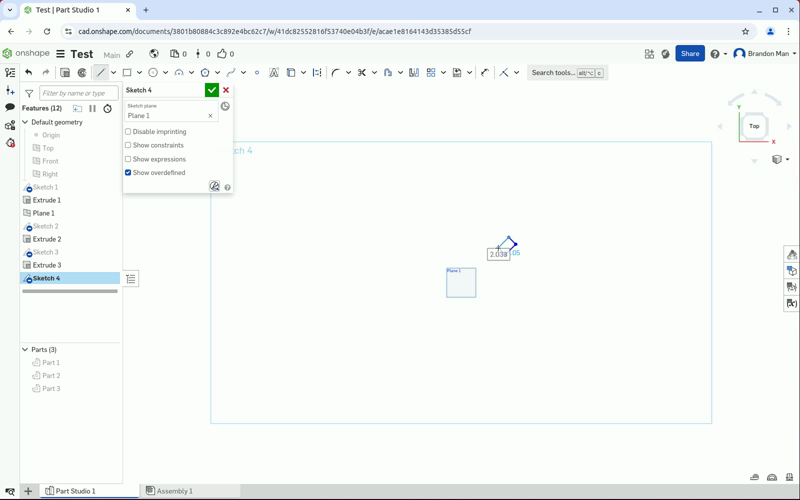
click(498, 247)
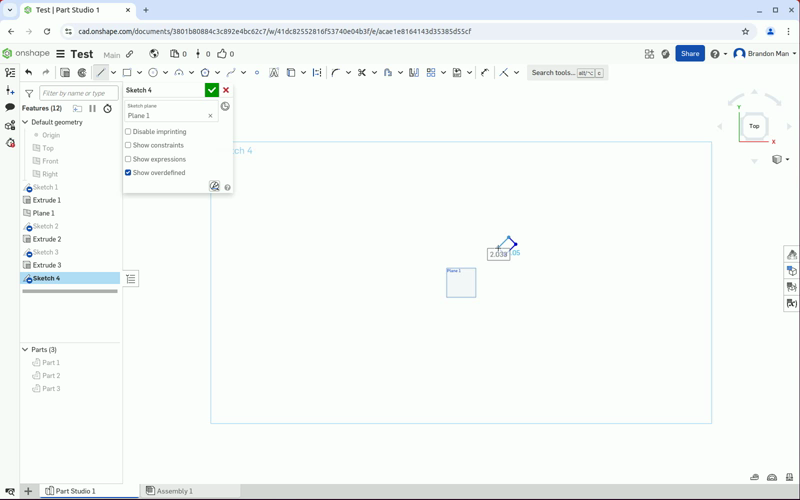
key(esc)
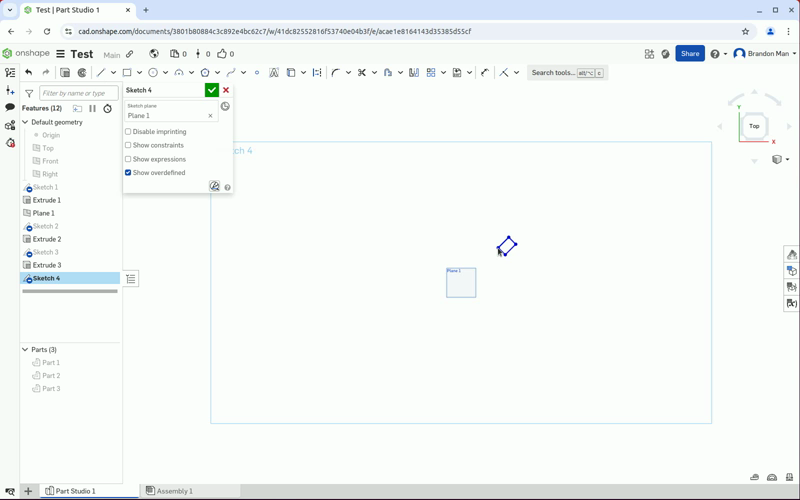
mouse_move(503, 246)
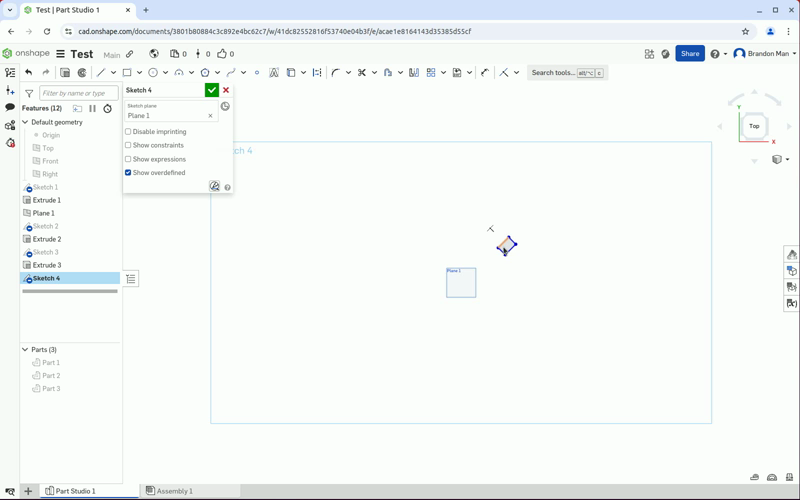
scroll(6)
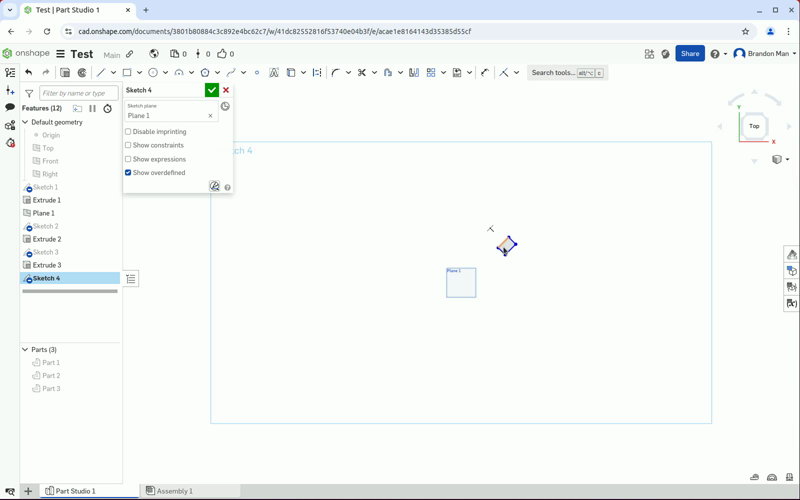
scroll(6)
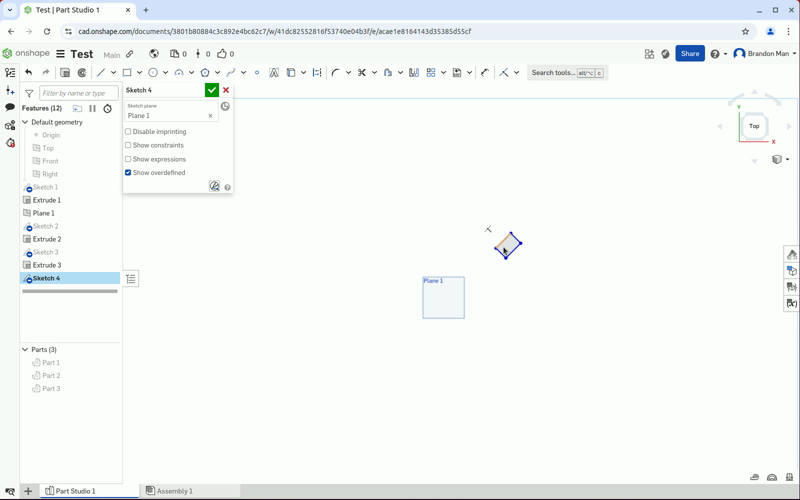
scroll(6)
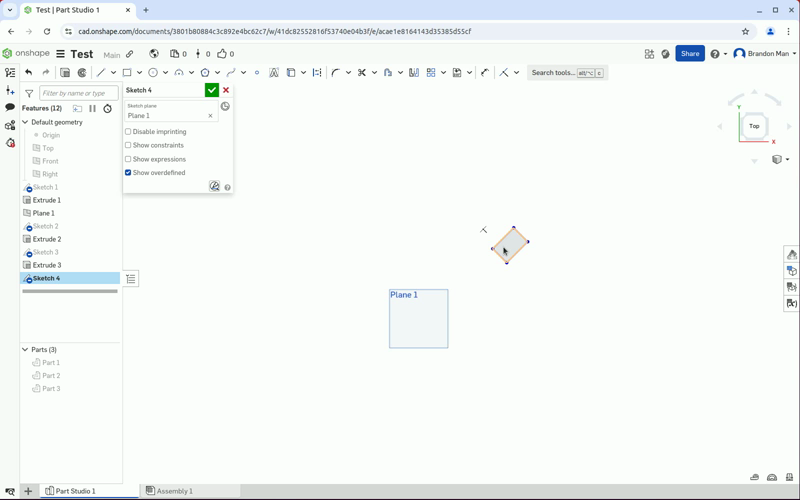
scroll(6)
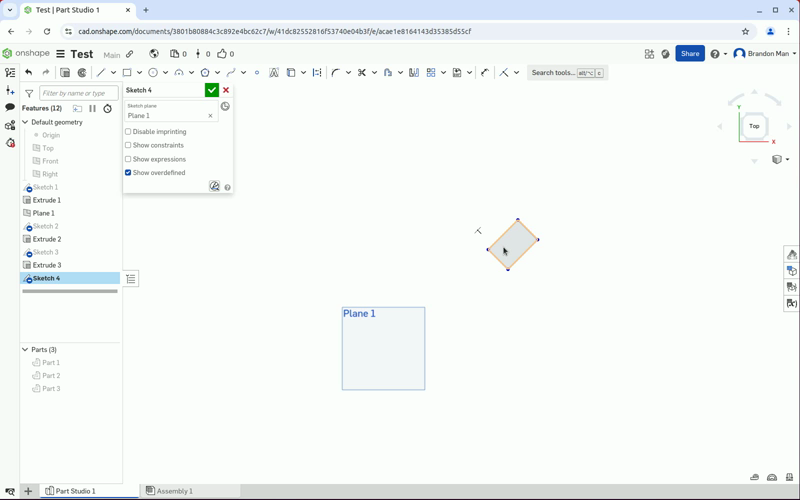
scroll(6)
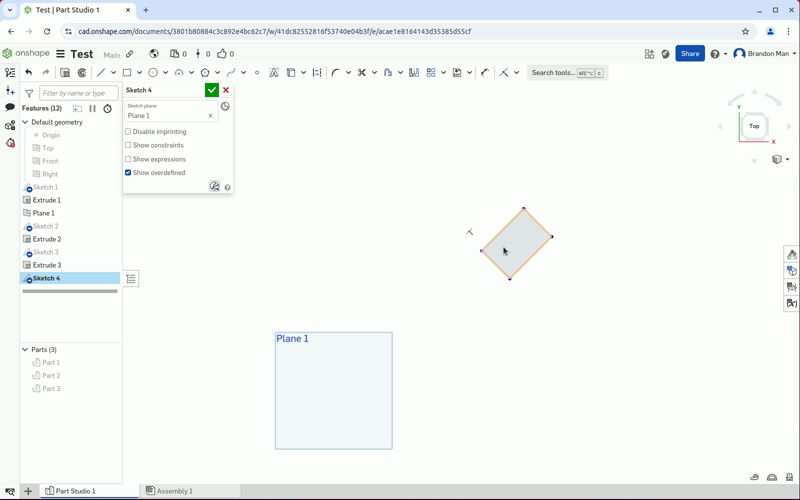
scroll(6)
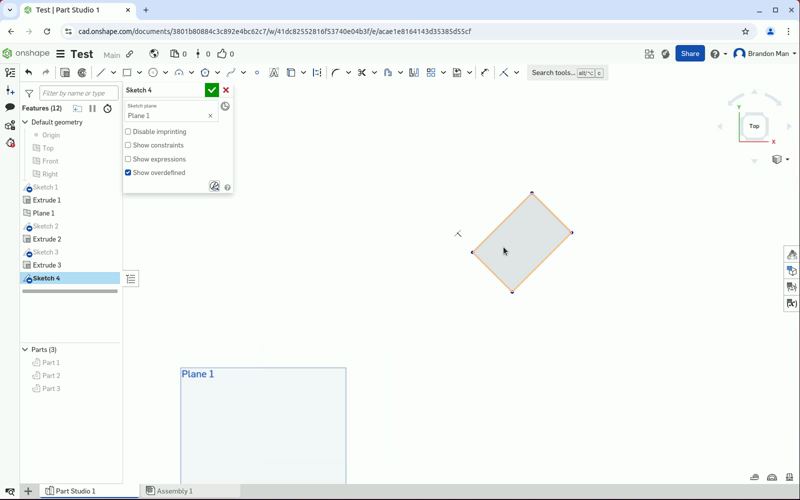
scroll(6)
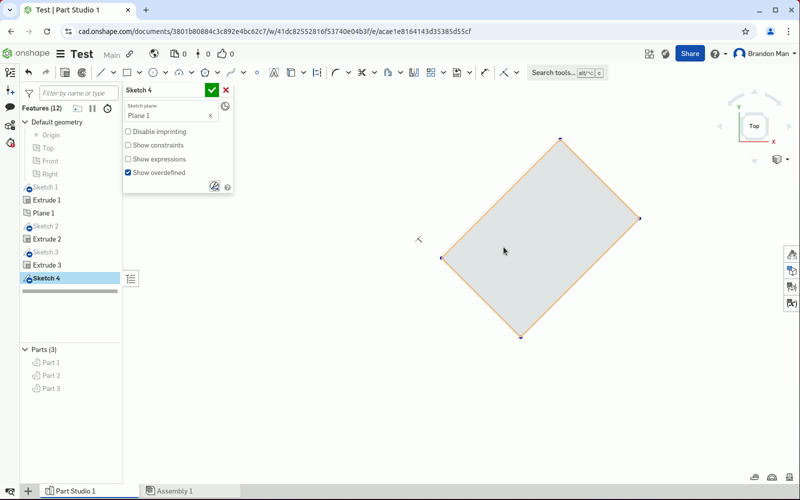
click(503, 246)
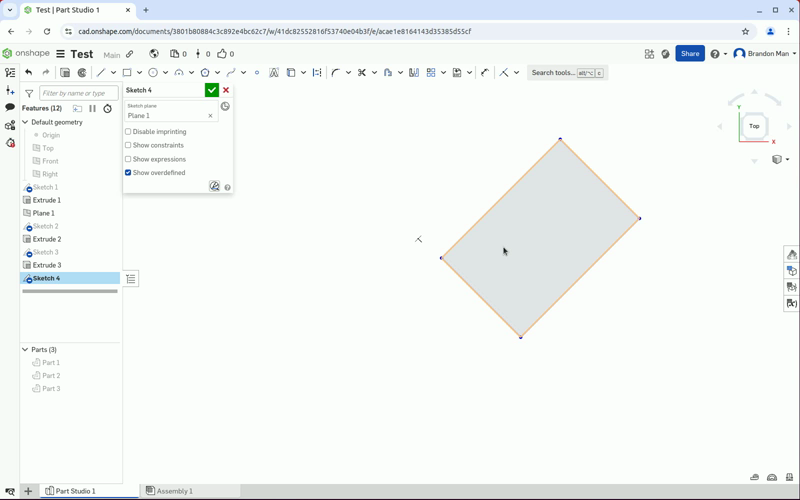
scroll(-6)
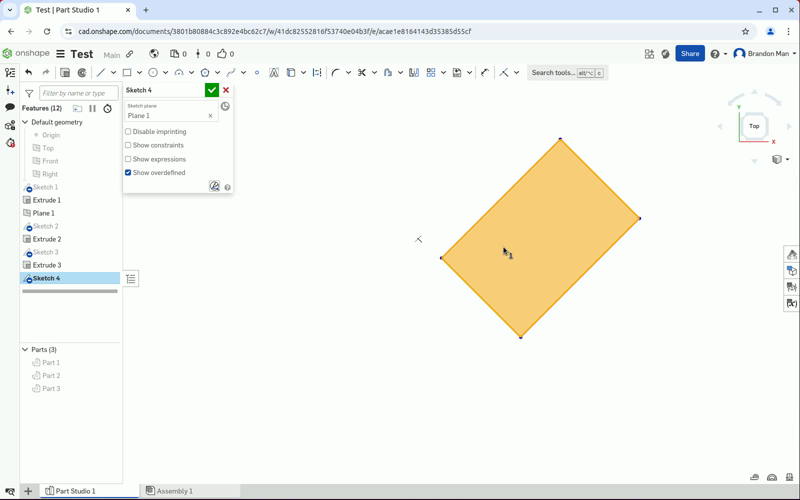
scroll(-6)
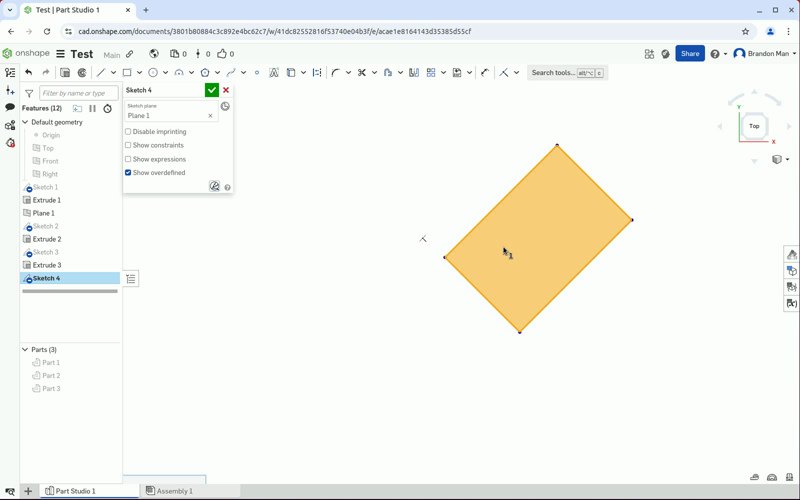
scroll(-6)
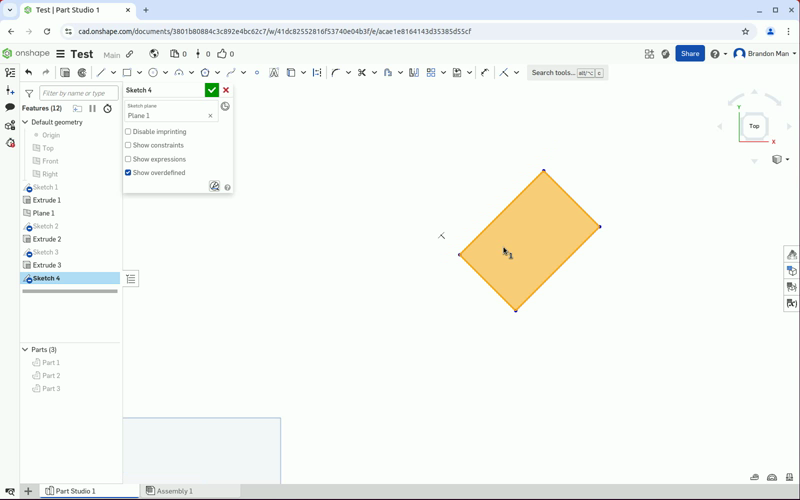
scroll(-6)
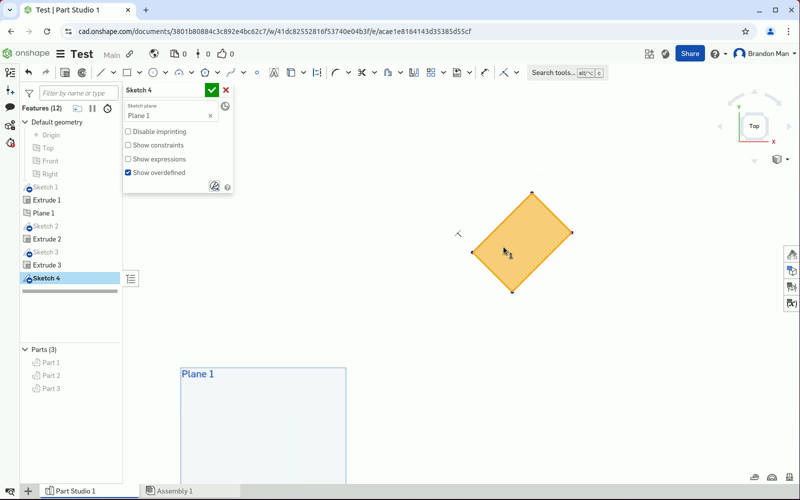
scroll(-6)
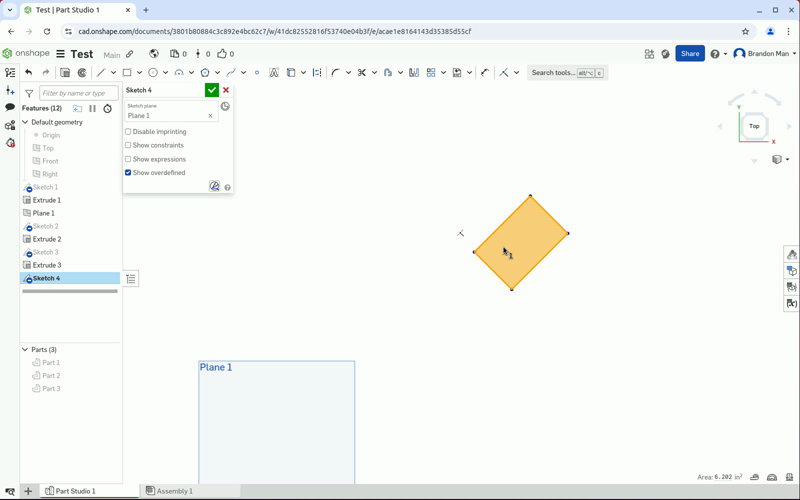
scroll(-6)
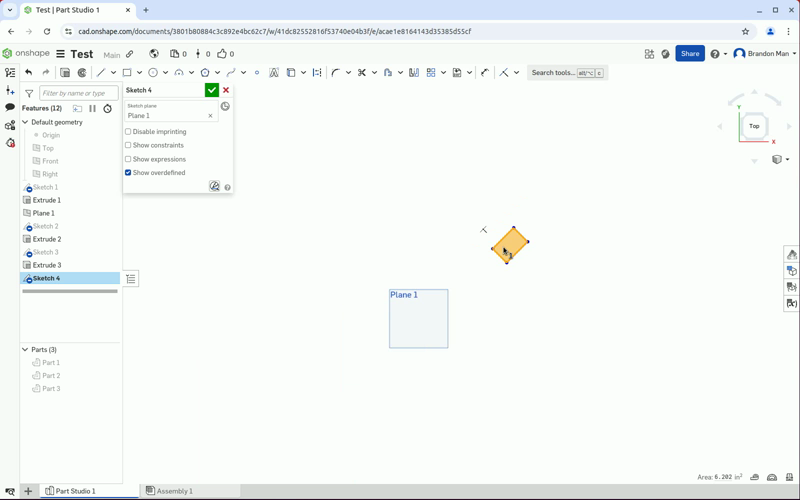
scroll(-6)
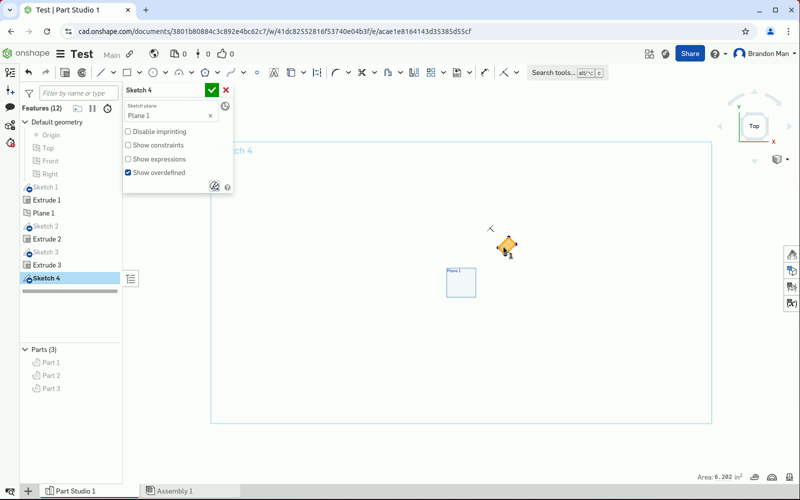
mouse_move(73, 352)
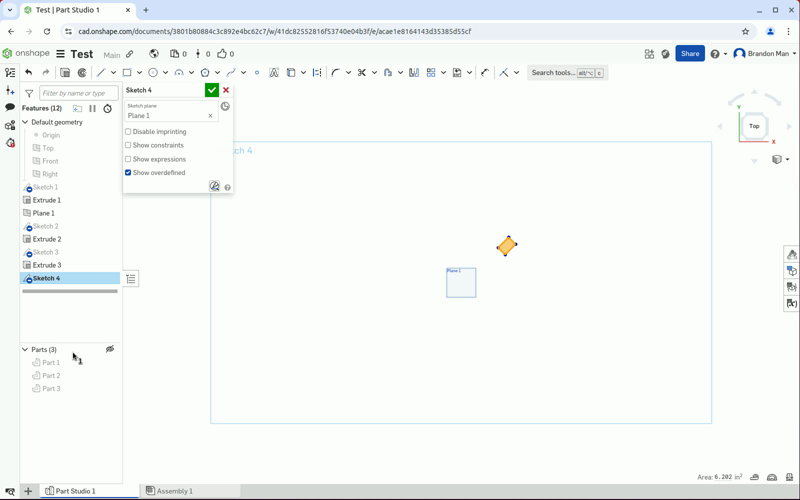
key(shift+y)
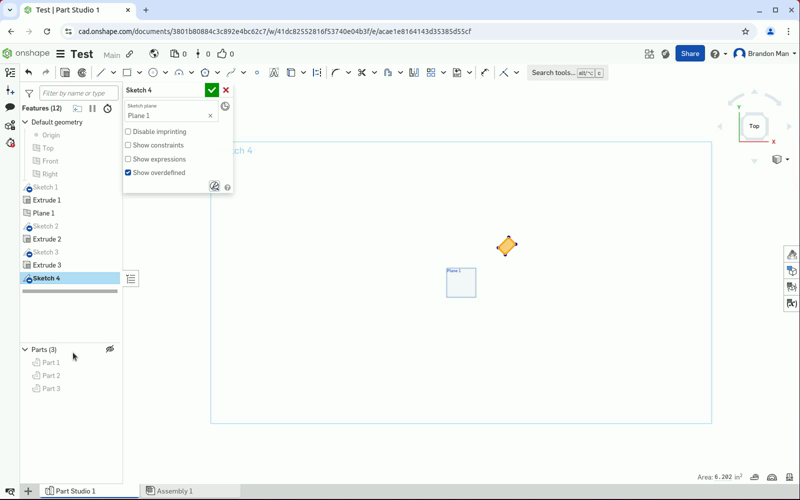
key(shift+e)
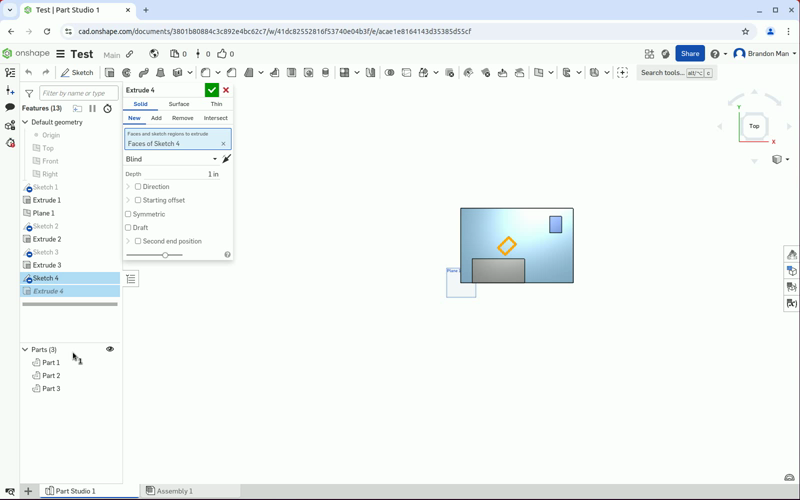
mouse_move(143, 106)
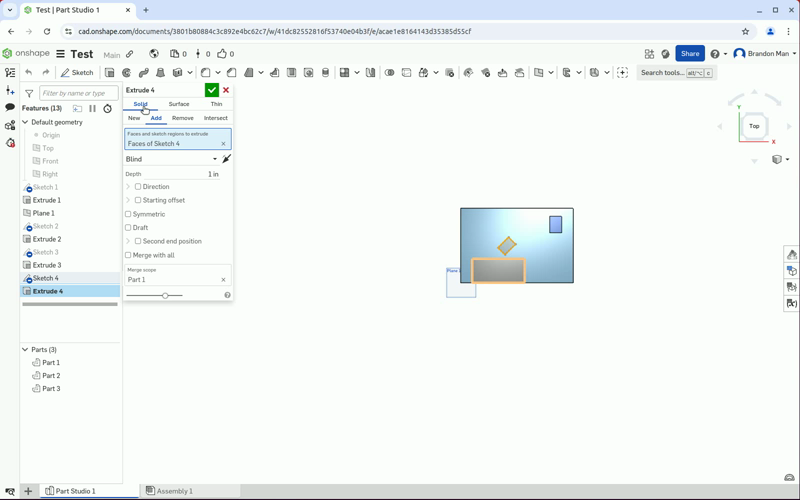
click(143, 106)
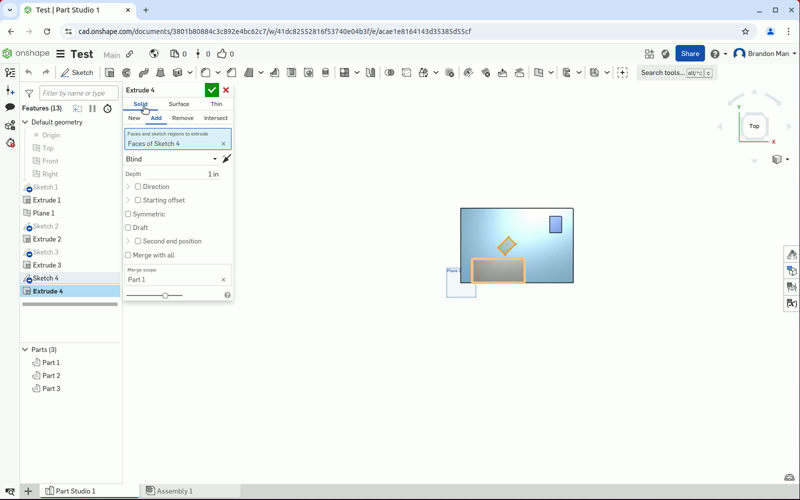
mouse_move(137, 120)
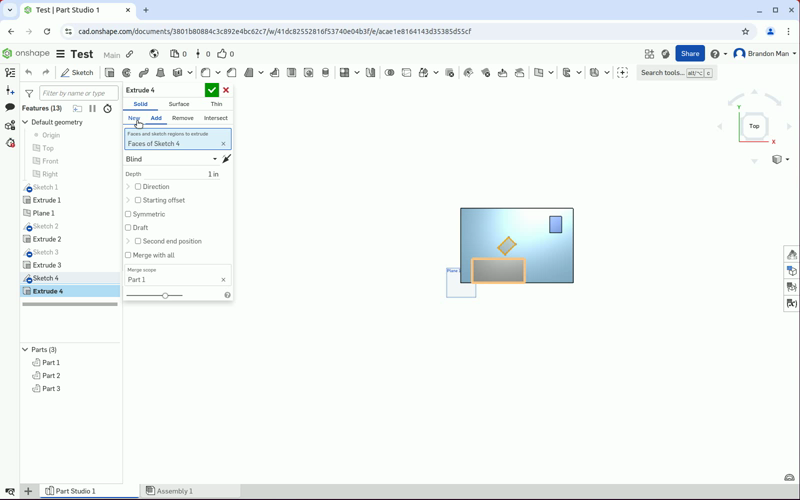
click(137, 120)
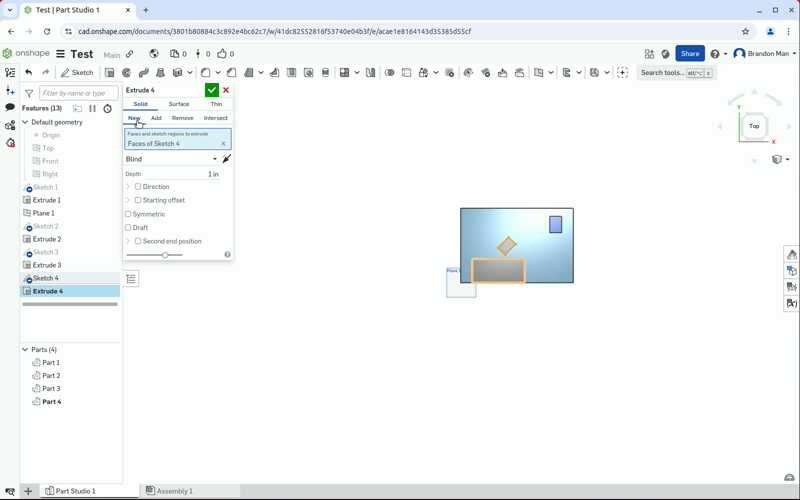
key(tab, 4)
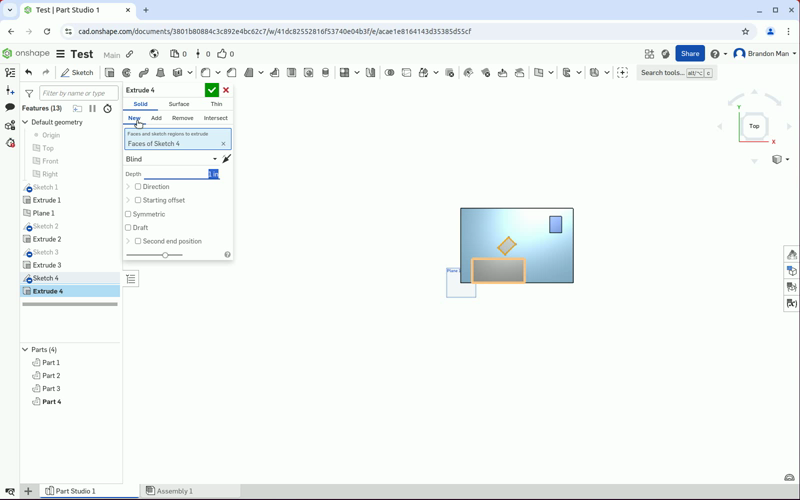
text(2.407)
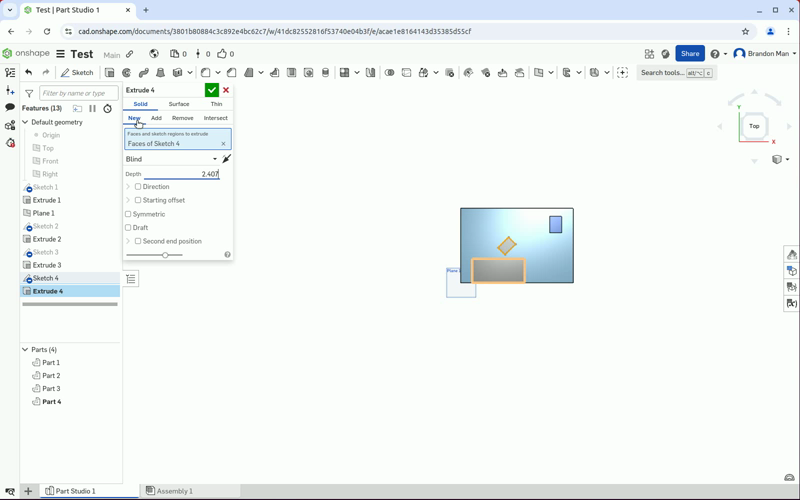
key(enter)
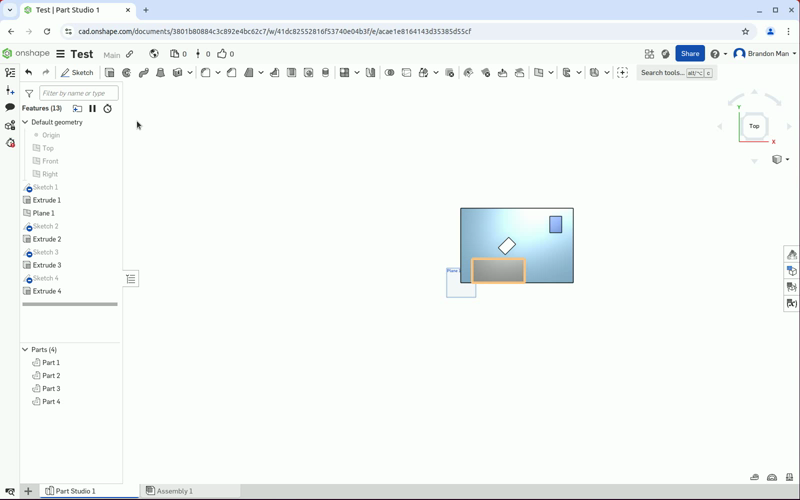
key(shift+h)
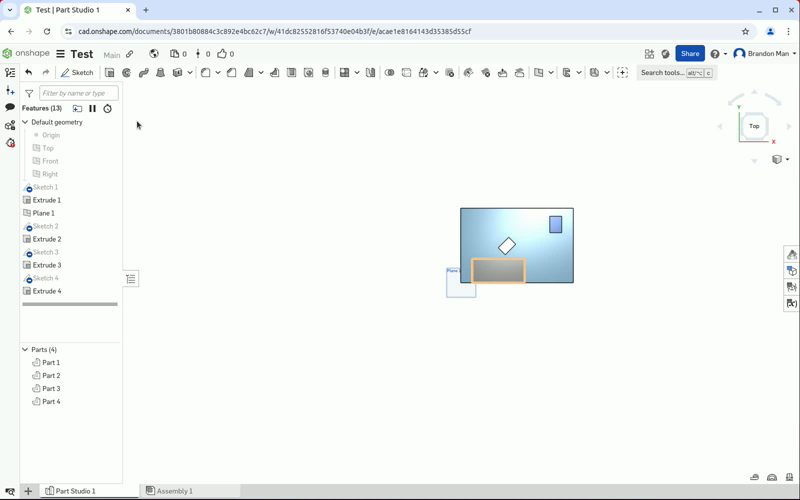
key(shift+h)
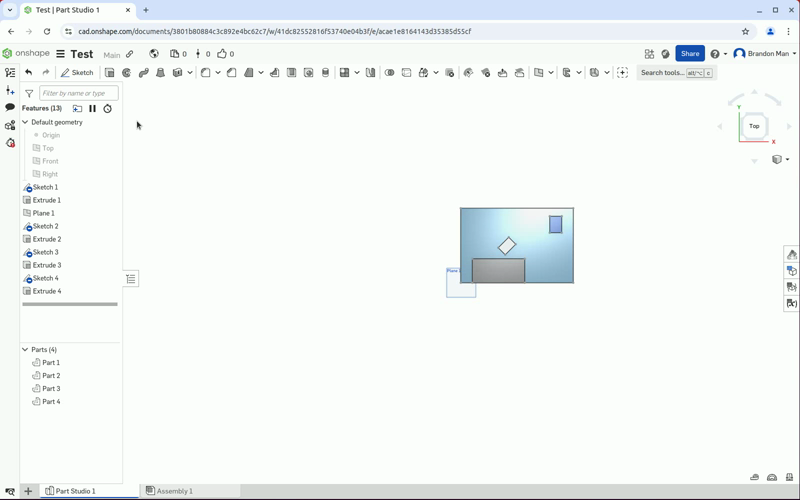
key(shift+7)
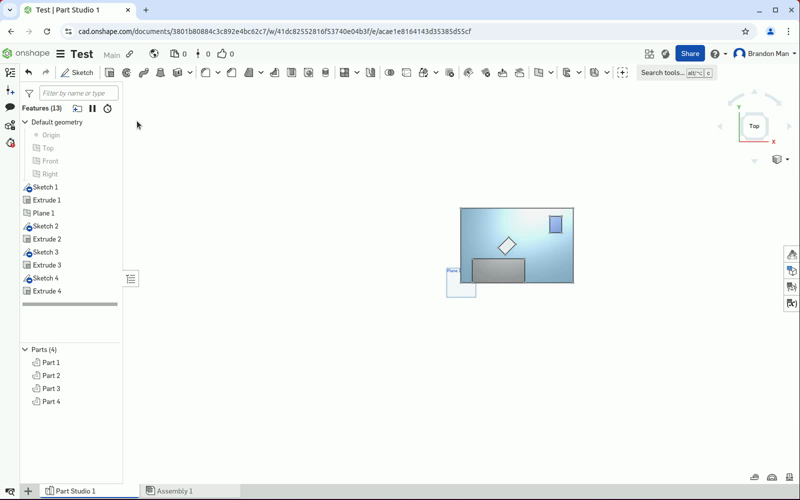
key(up, 3)
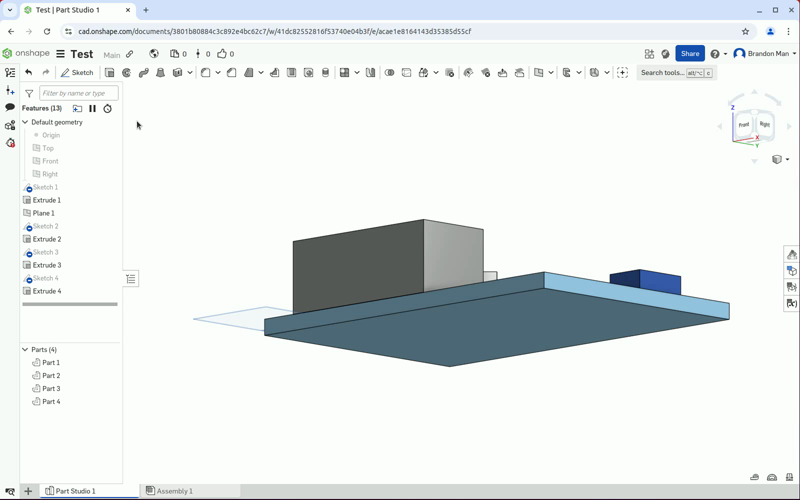
key(left, 3)
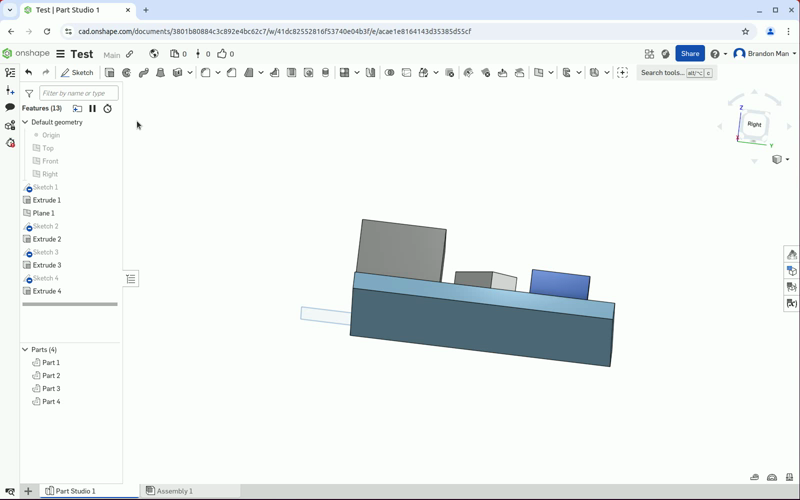
key(right, 3)
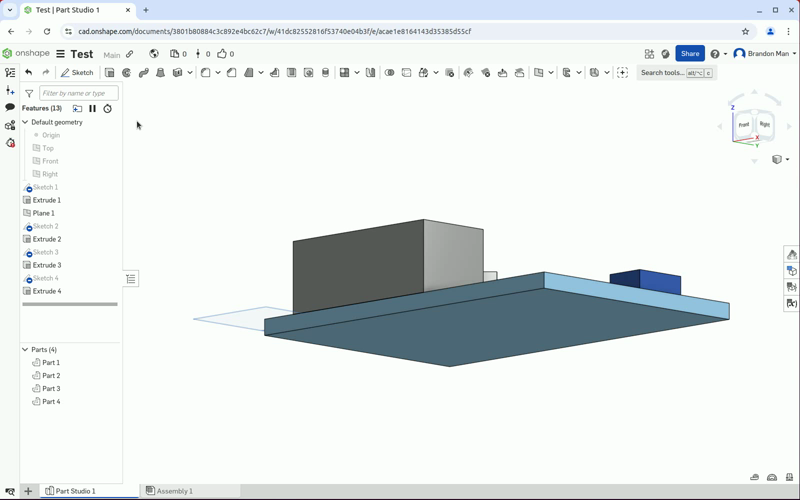
key(down, 3)
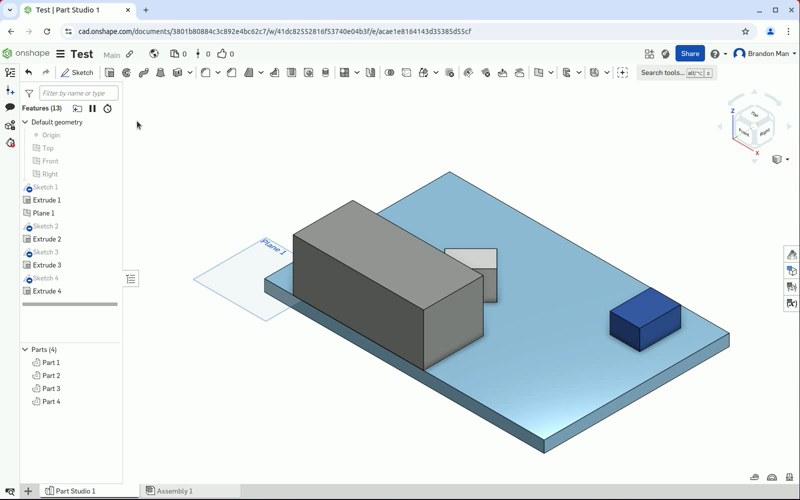
mouse_move(73, 189)
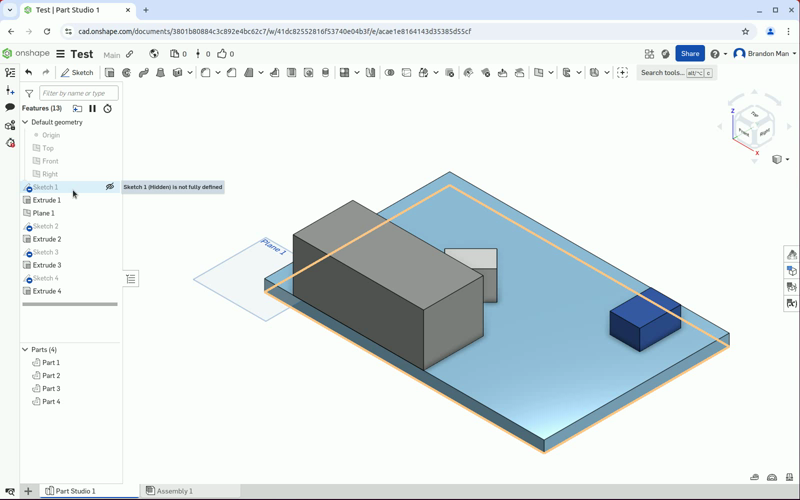
click(73, 189)